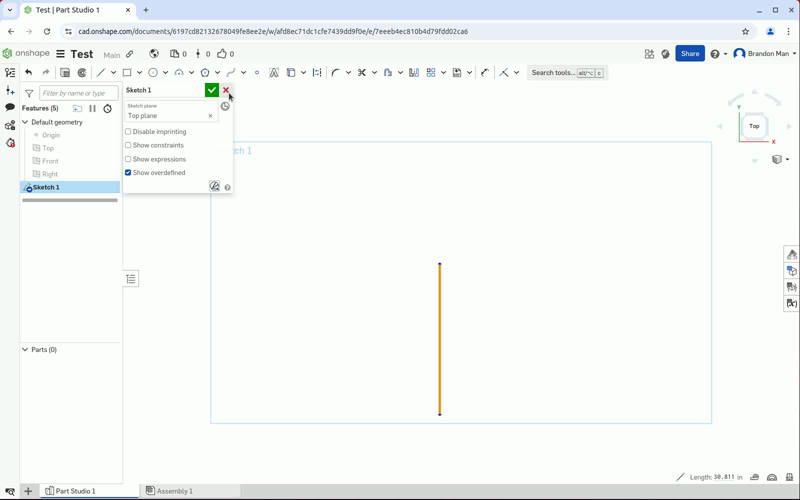
key(shift+h)
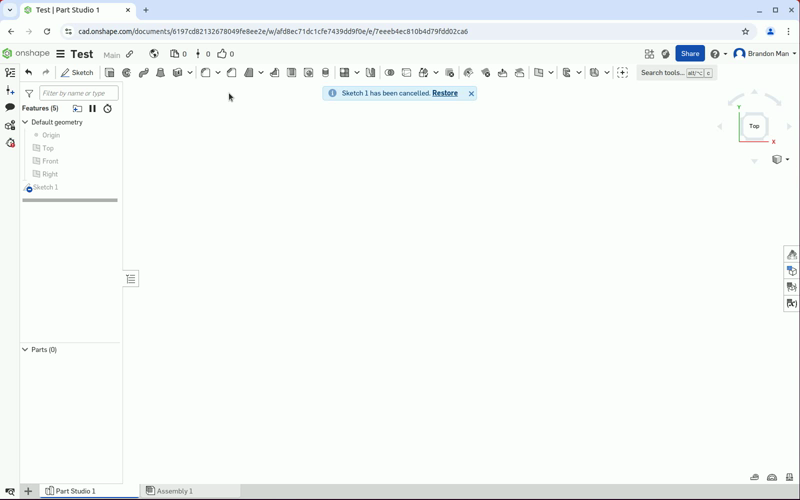
mouse_move(73, 352)
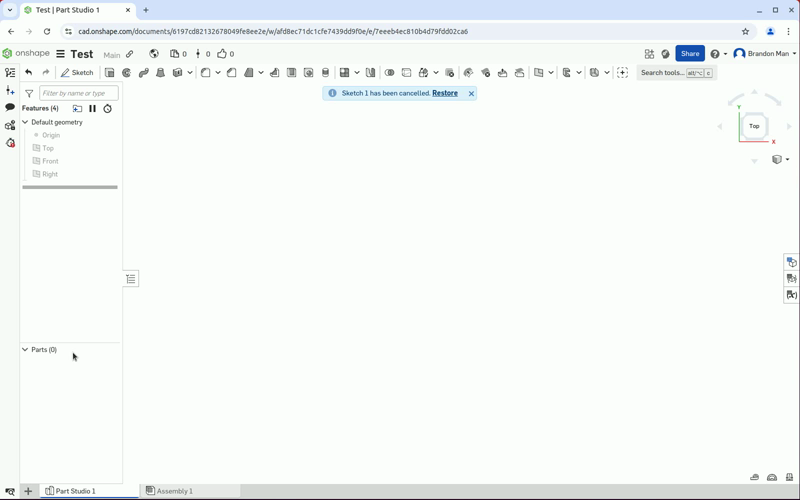
key(y)
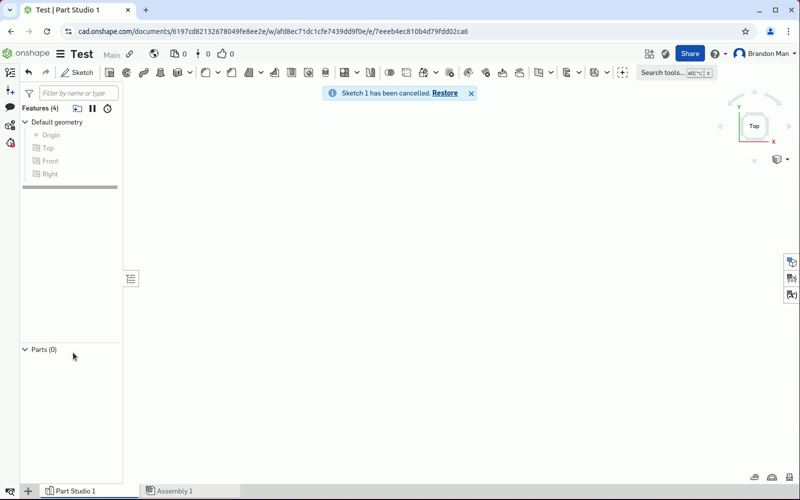
key(shift+p)
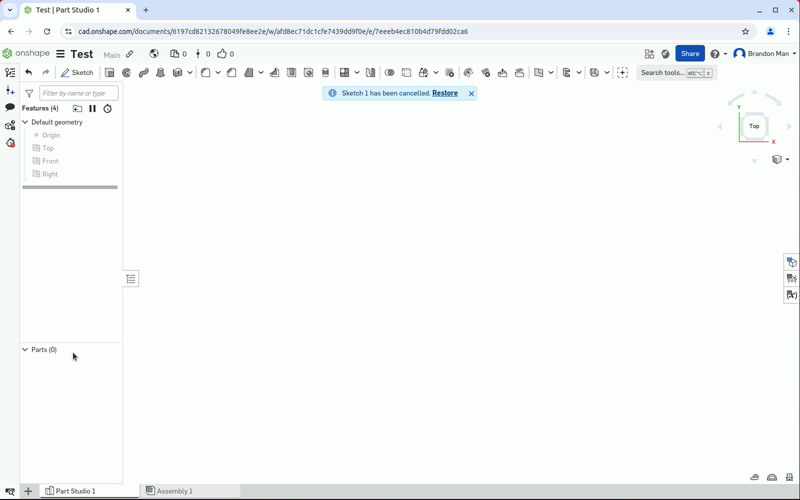
key(space)
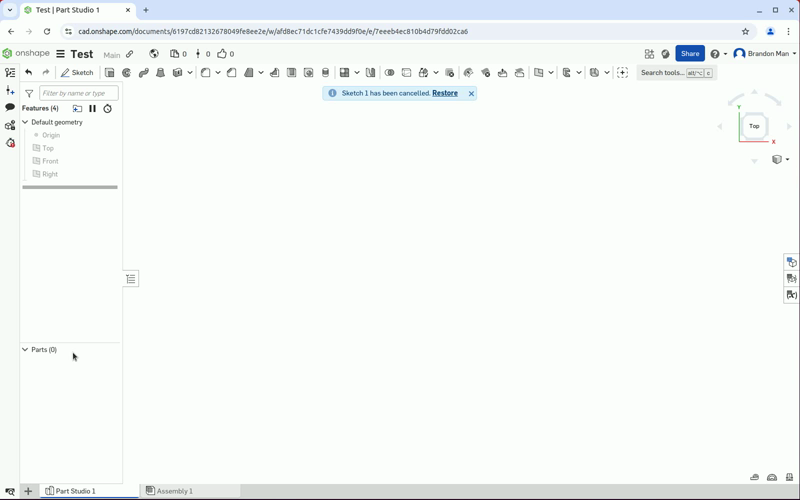
key_down(shift)
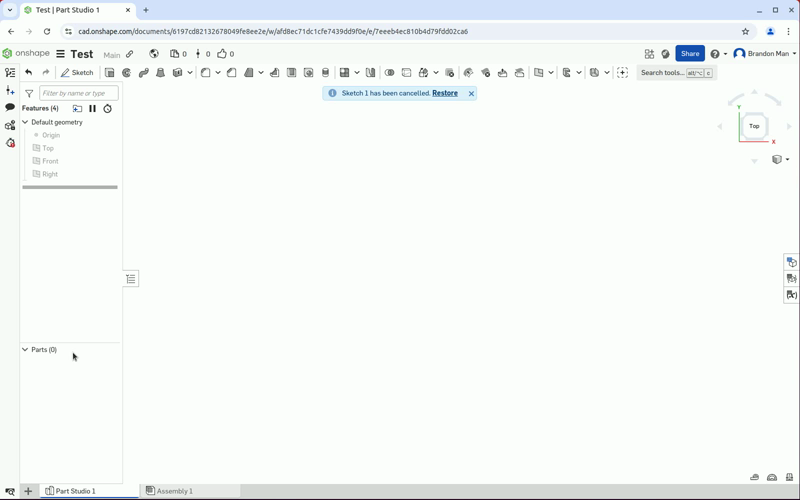
key(up)
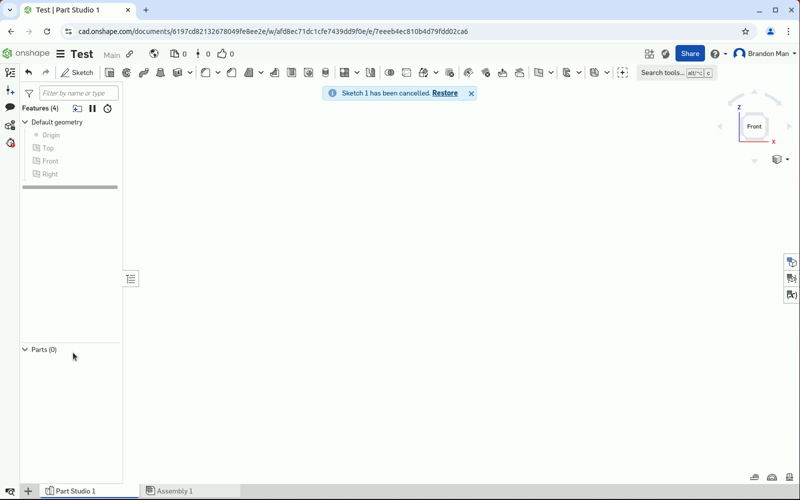
key_up(shift)
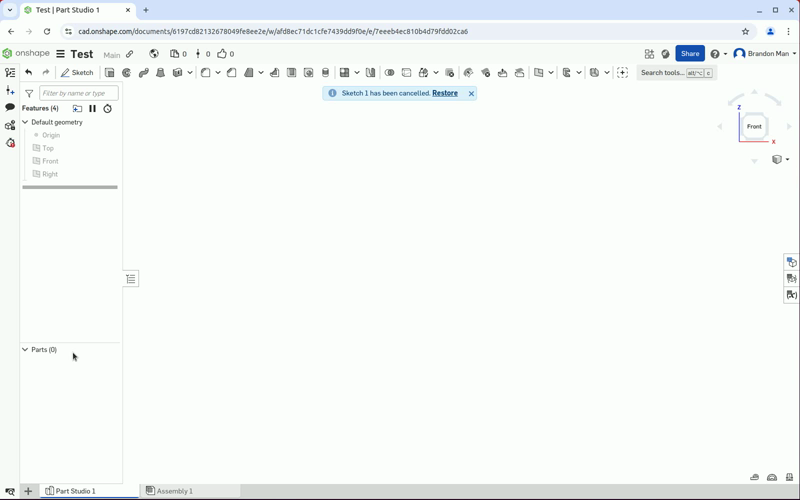
mouse_move(73, 352)
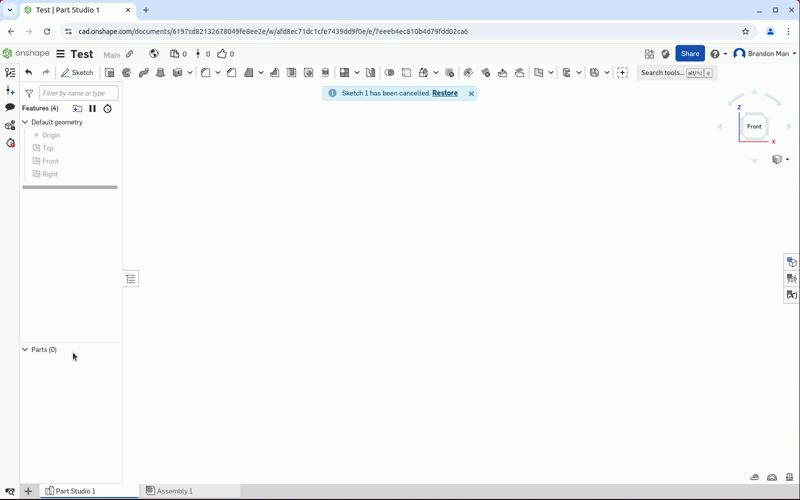
key(shift+y)
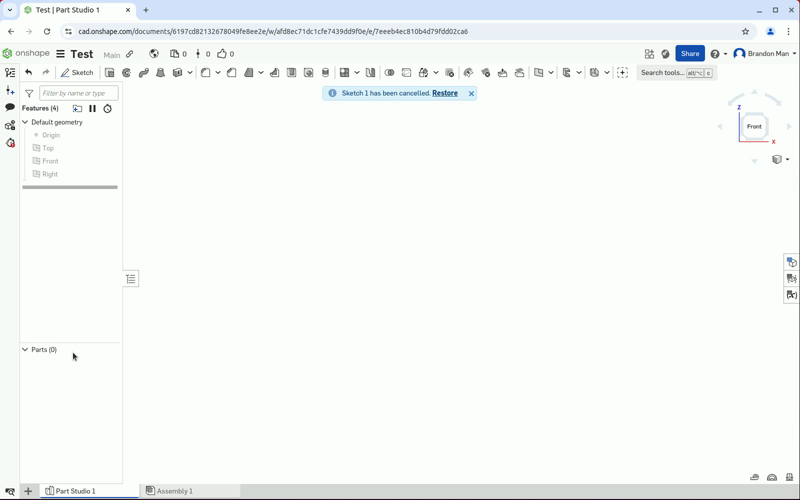
key(shift+s)
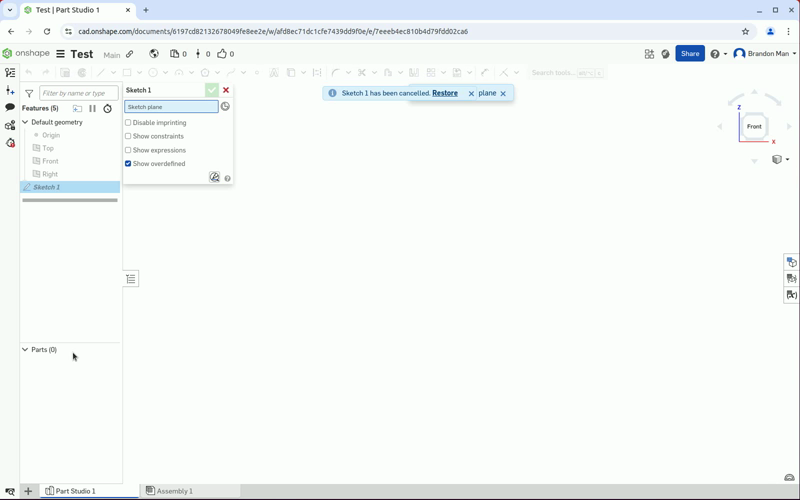
mouse_move(73, 163)
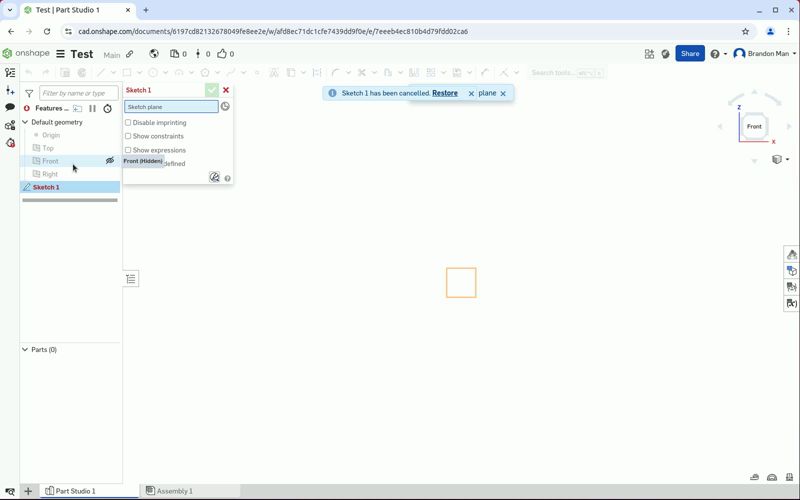
click(73, 163)
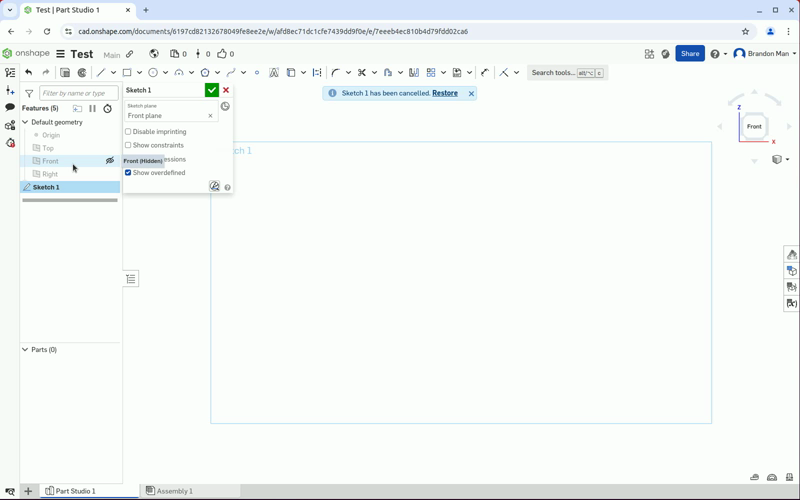
mouse_move(73, 352)
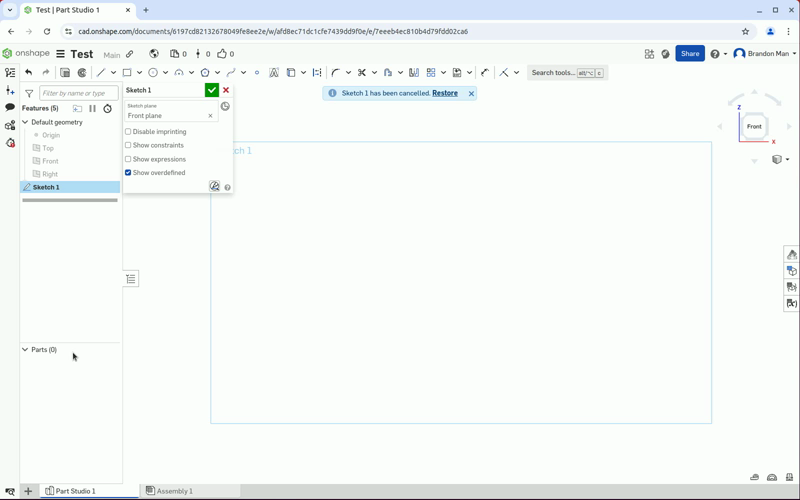
key(y)
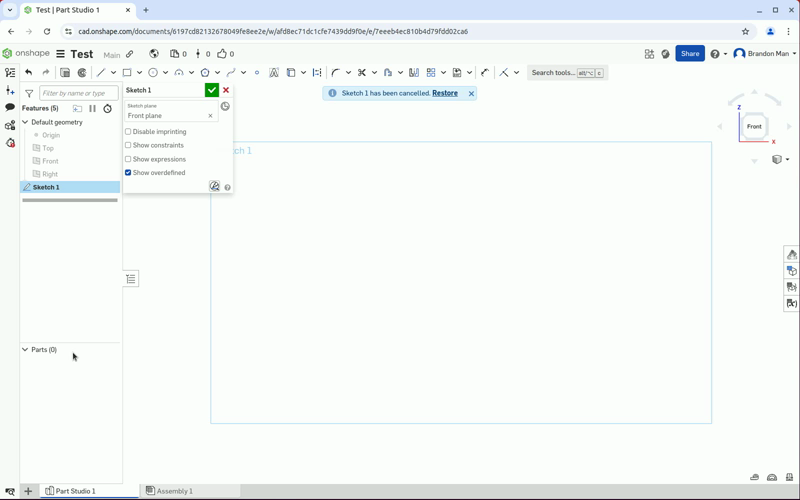
key(l)
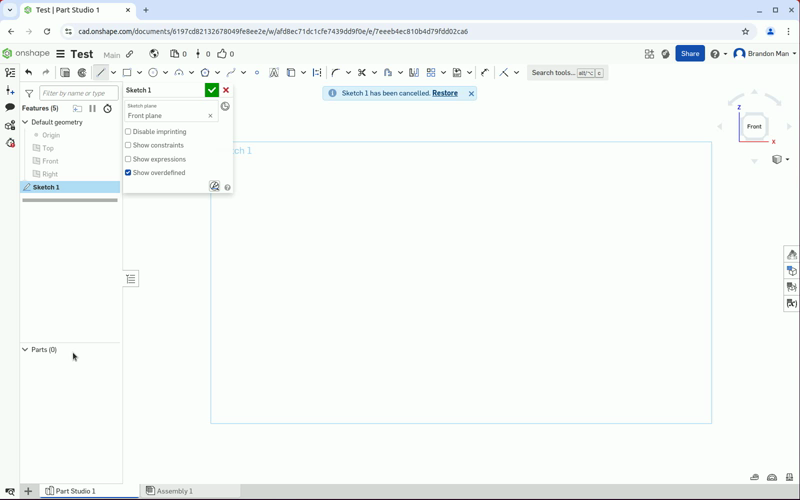
key_down(shift)
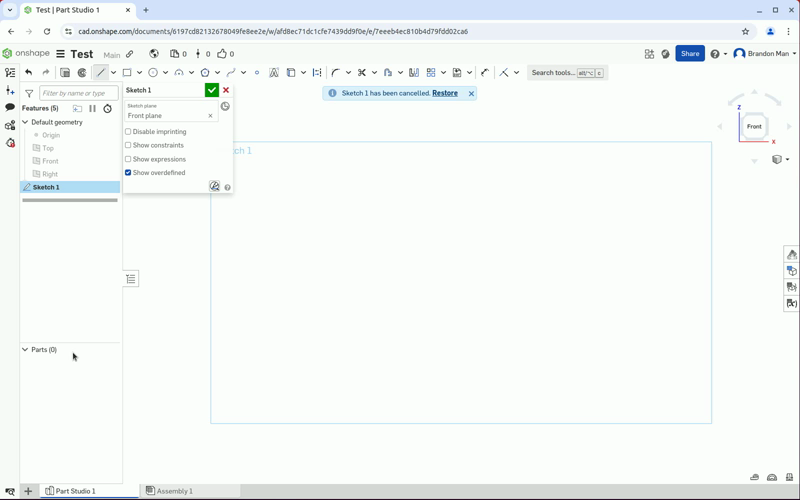
mouse_move(348, 282)
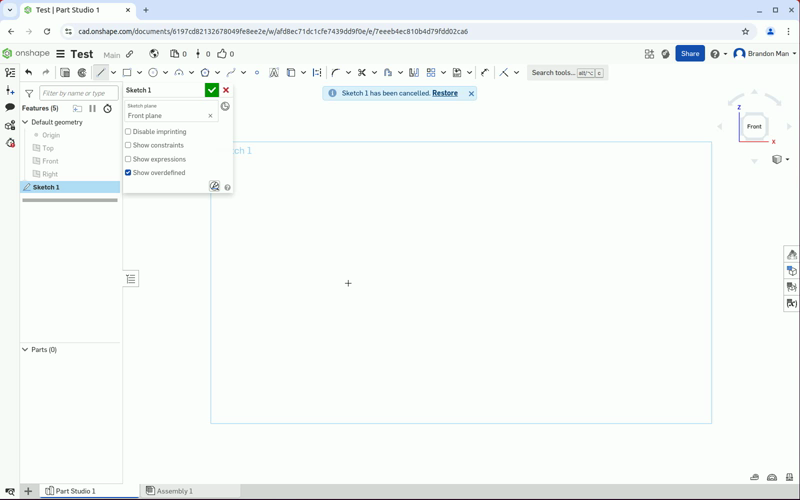
click(348, 282)
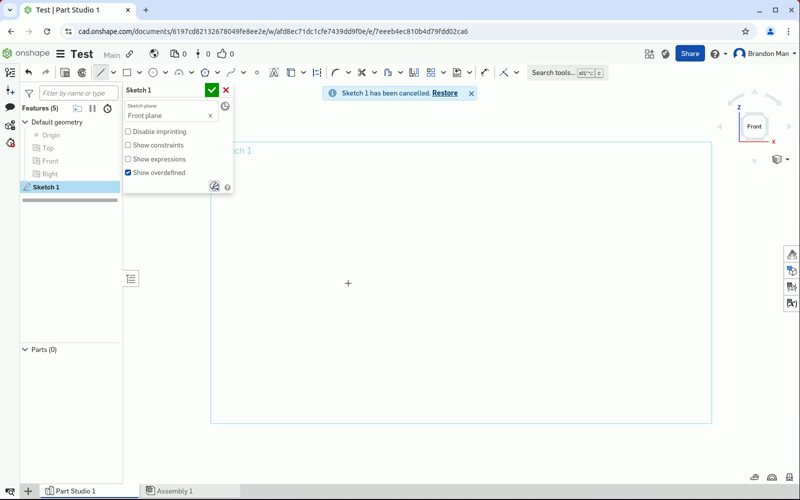
key_up(shift)
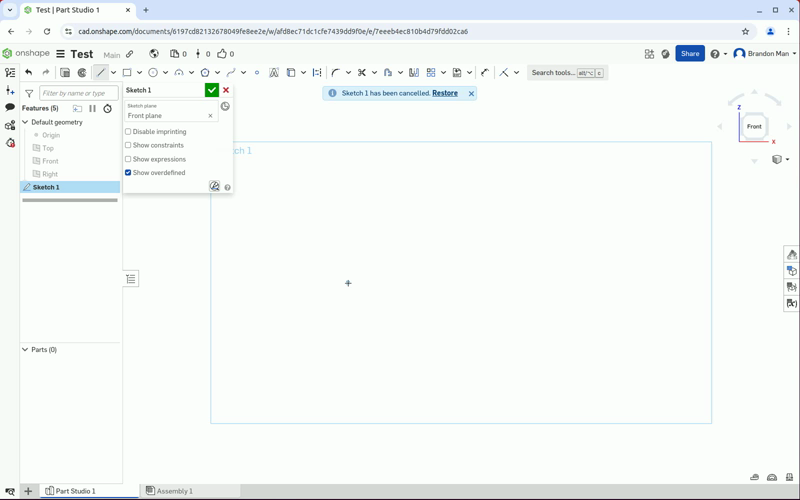
key_down(shift)
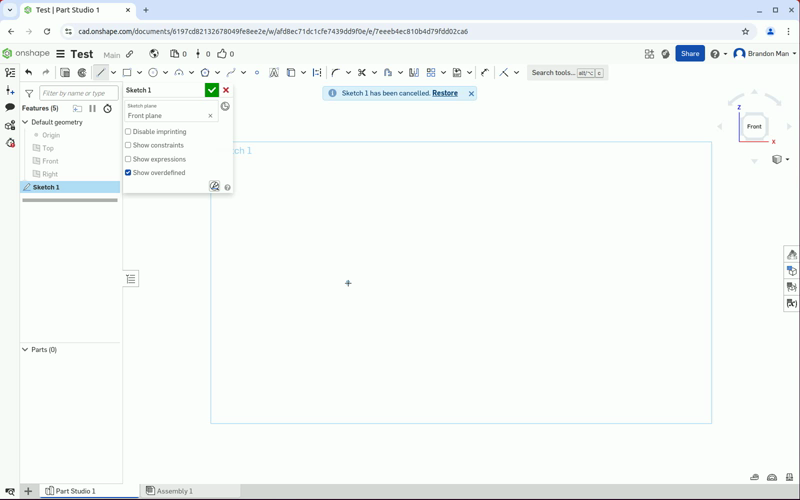
mouse_move(460, 282)
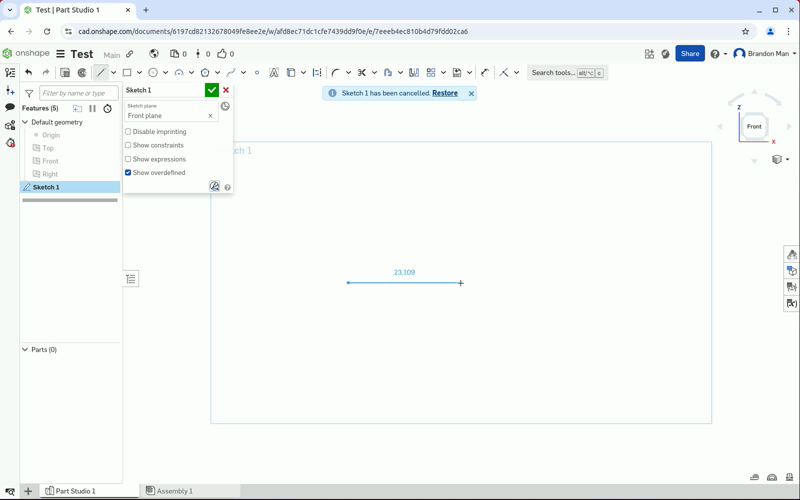
click(460, 282)
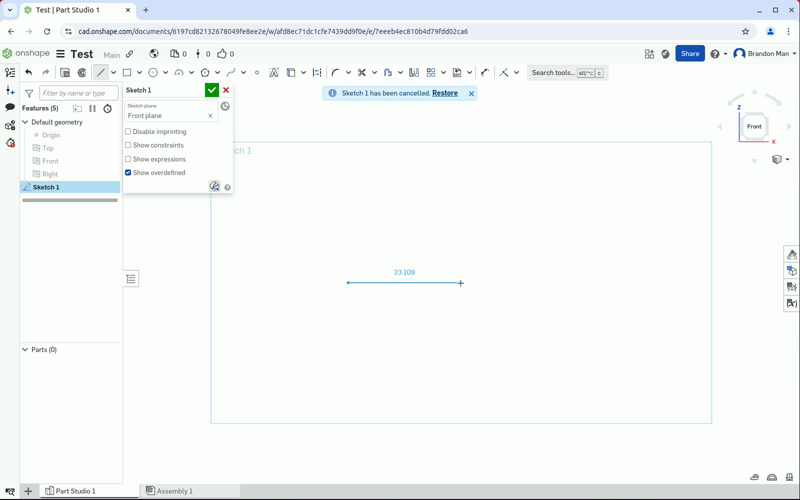
key_up(shift)
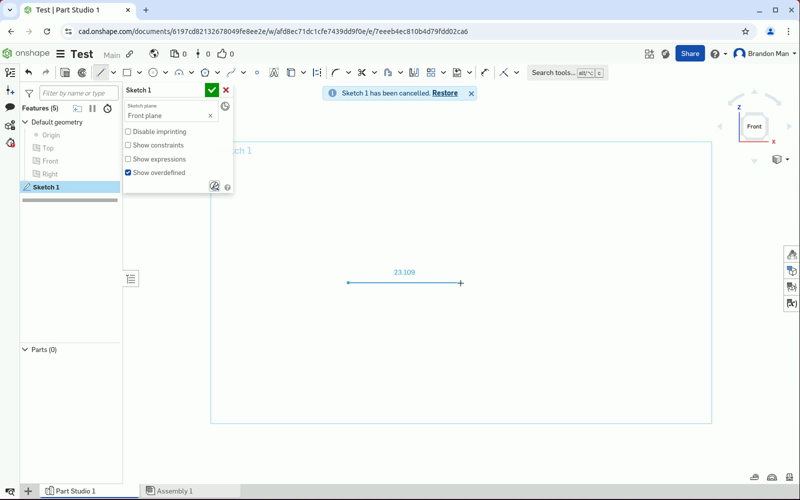
key_down(shift)
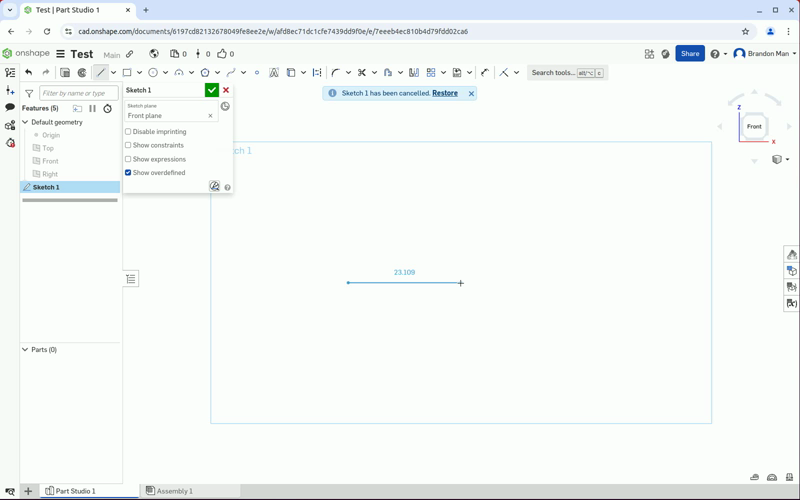
mouse_move(460, 170)
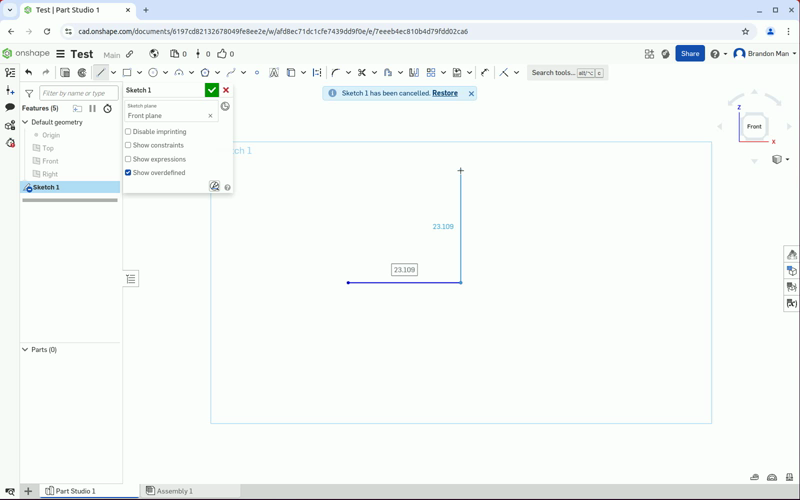
click(460, 170)
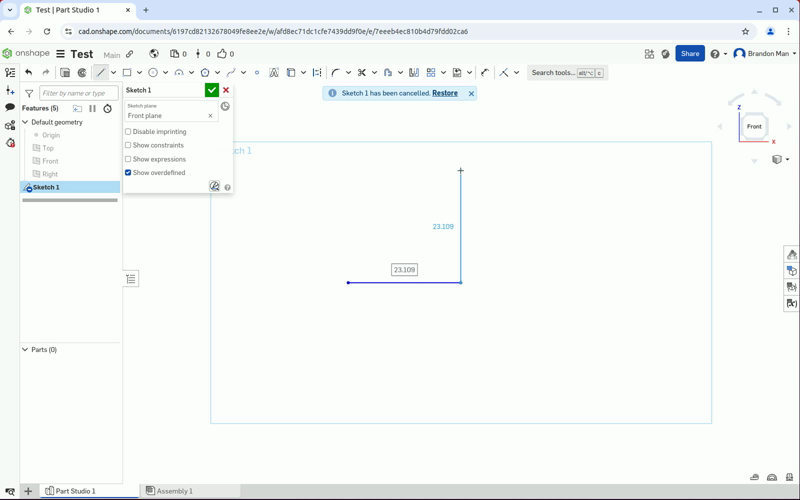
key_up(shift)
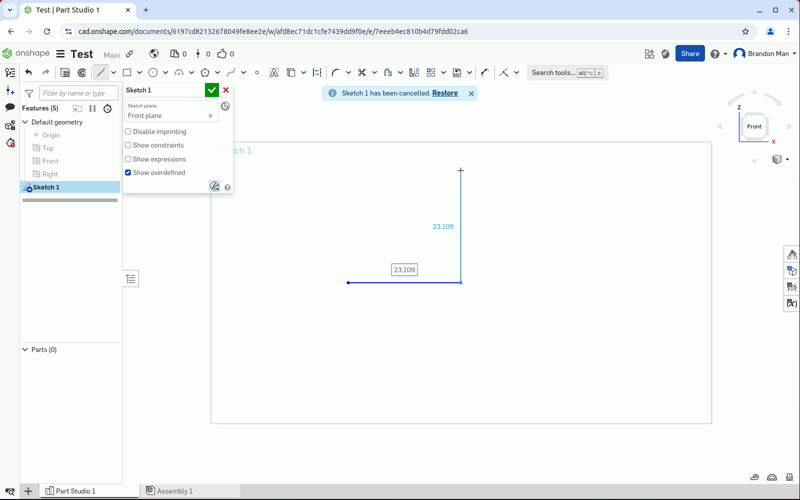
key_down(shift)
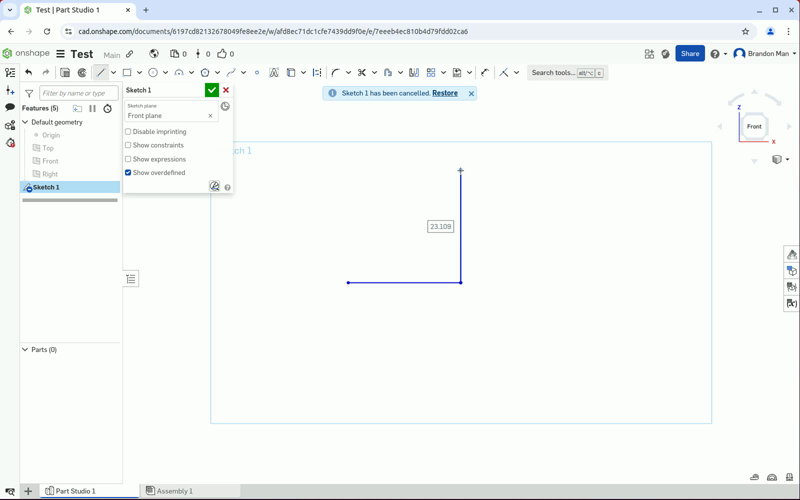
mouse_move(490, 170)
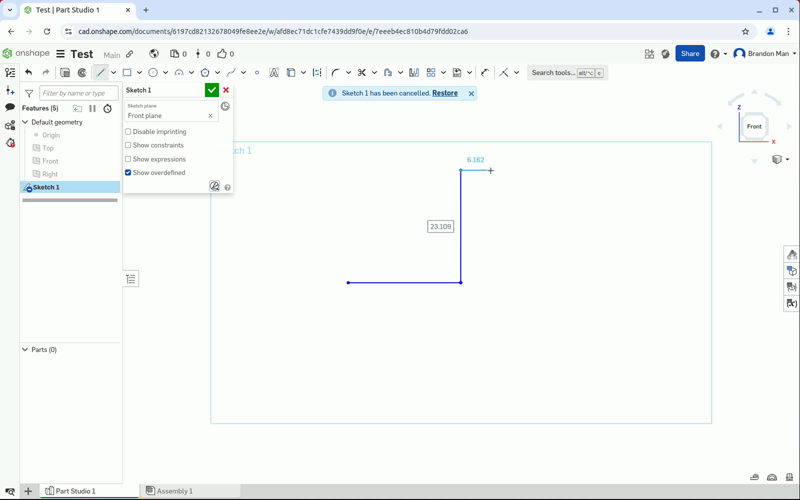
mouse_move(404, 170)
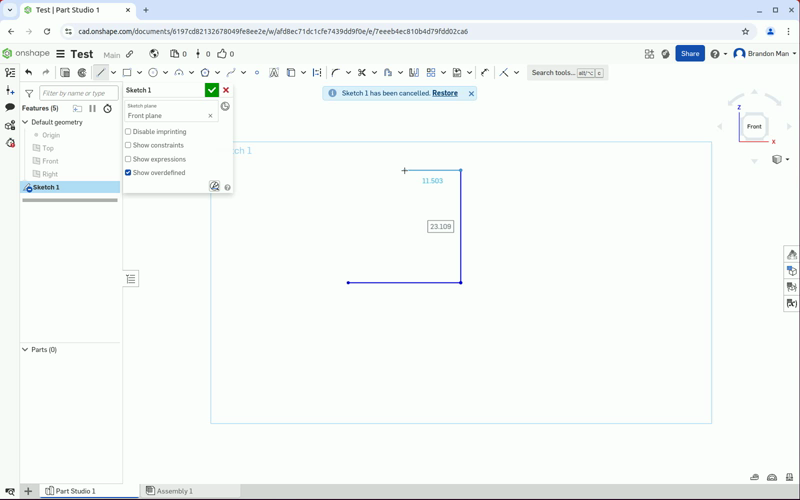
click(404, 170)
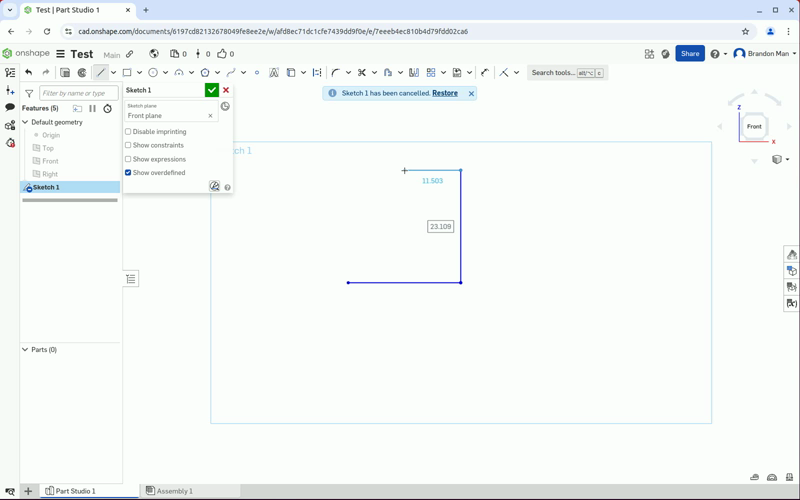
key_up(shift)
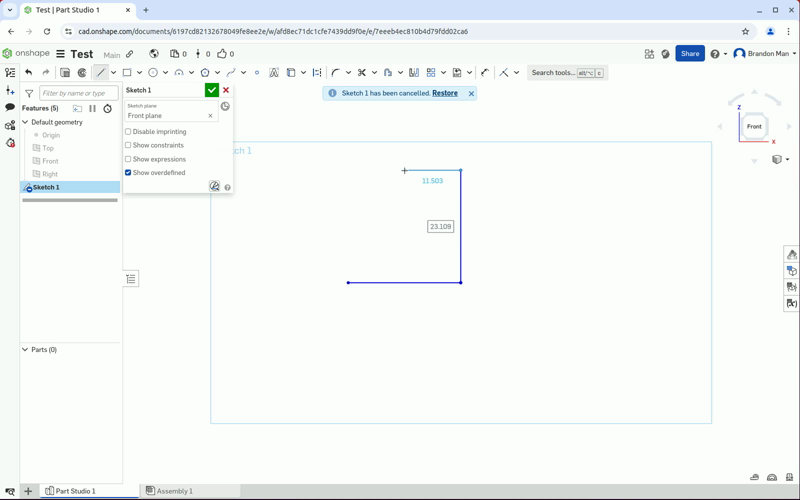
key_down(shift)
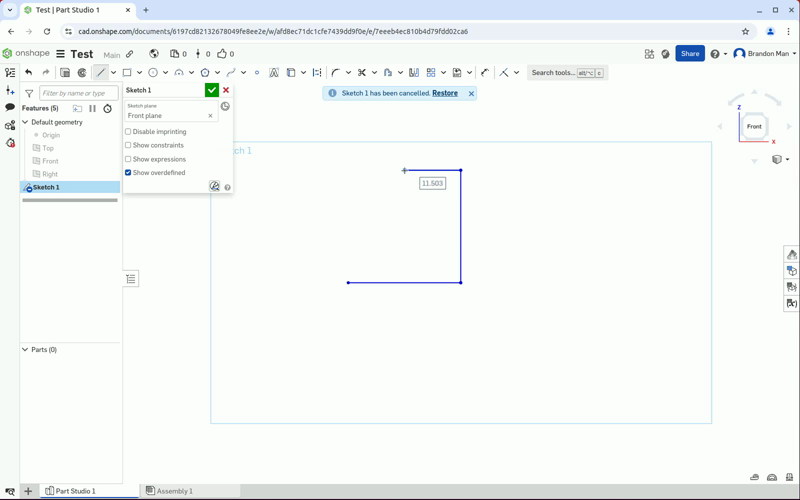
mouse_move(434, 170)
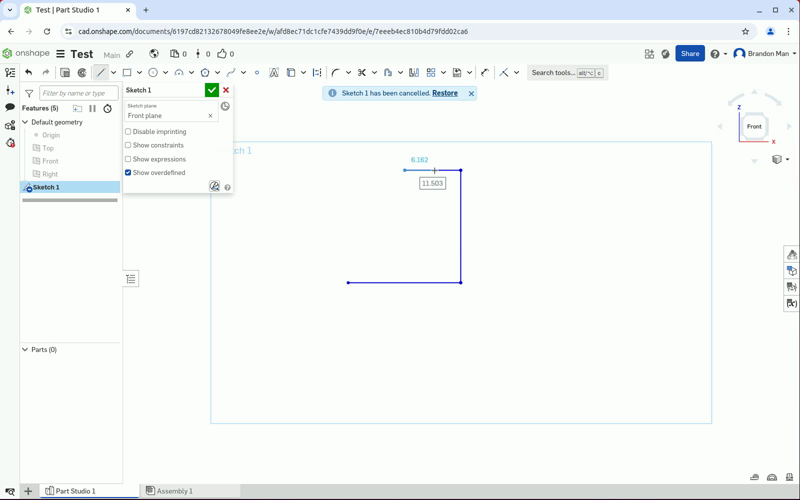
mouse_move(404, 198)
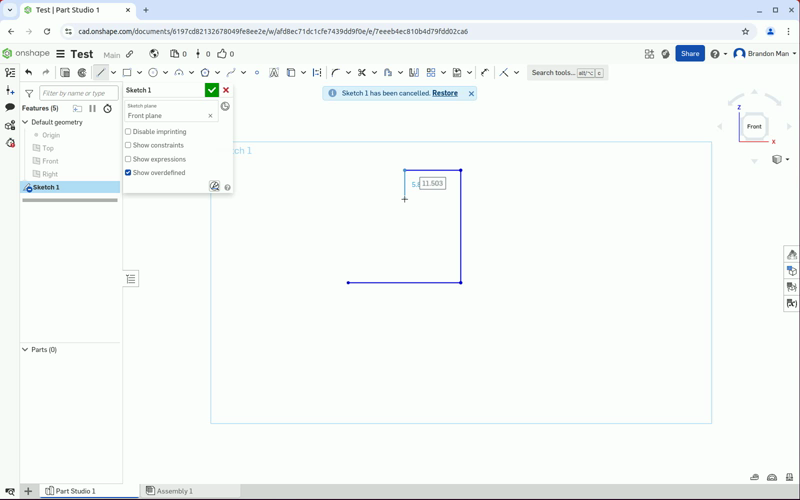
click(404, 198)
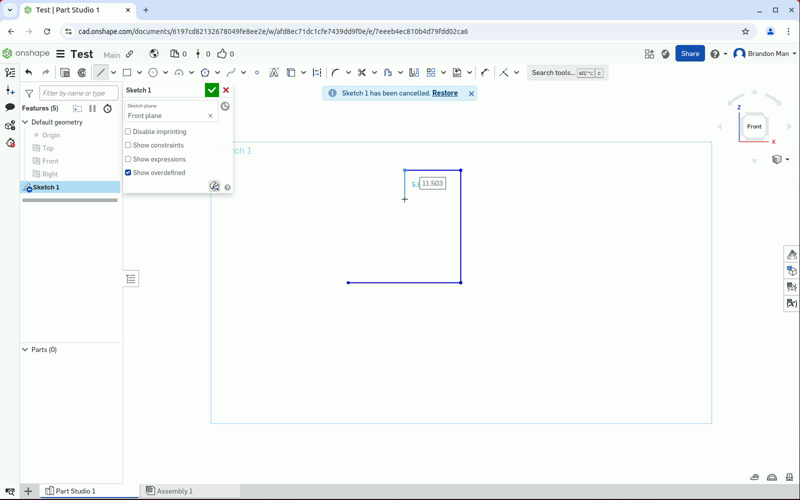
key_up(shift)
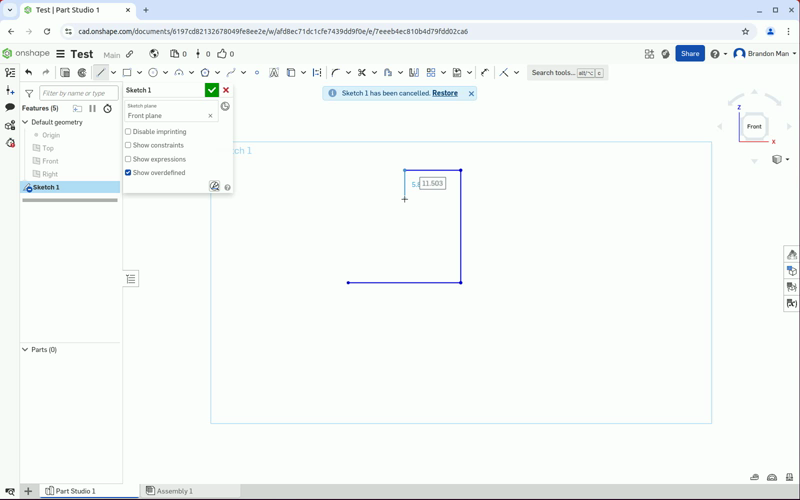
key_down(shift)
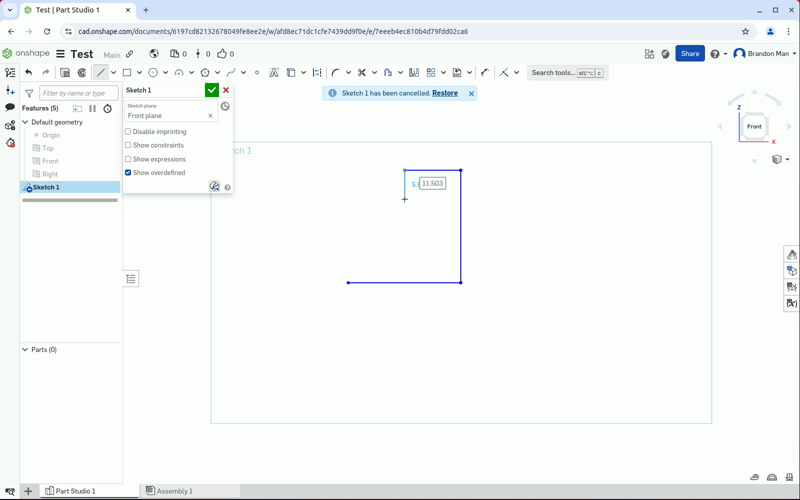
mouse_move(434, 198)
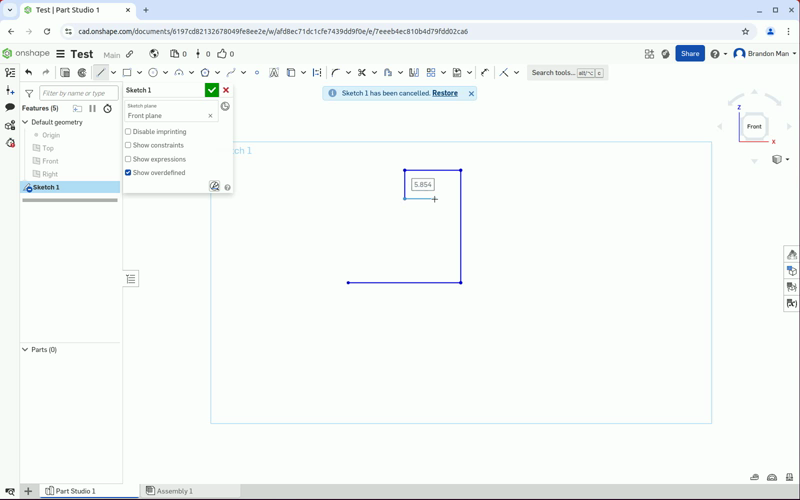
mouse_move(432, 198)
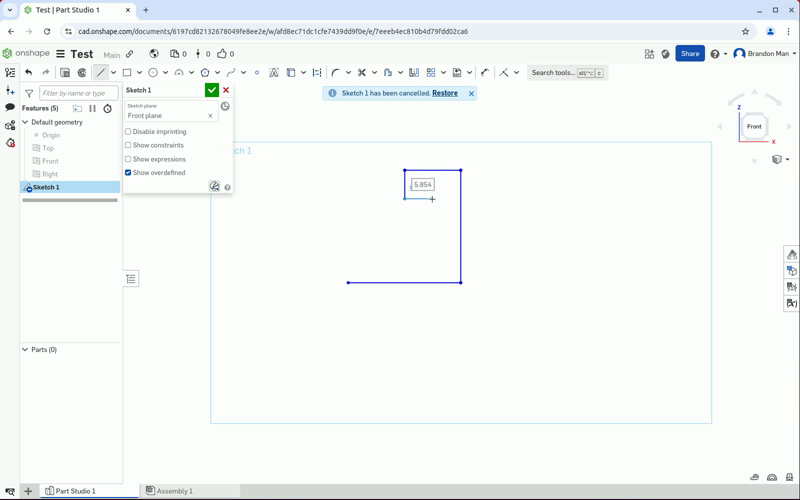
click(432, 198)
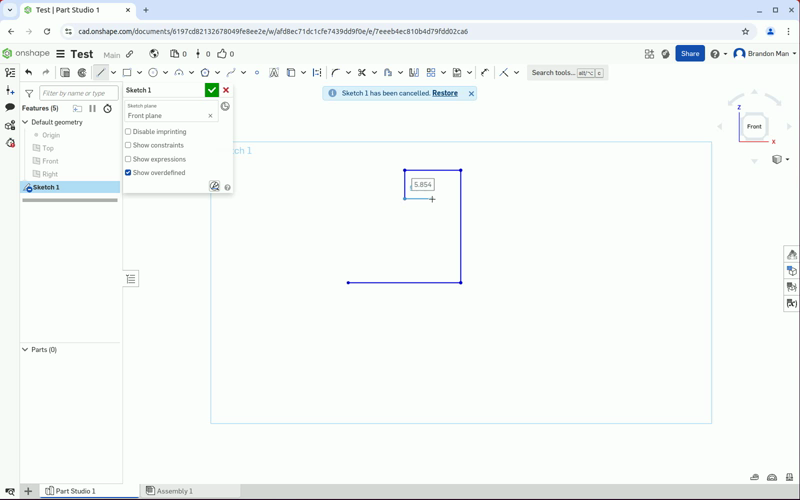
key_up(shift)
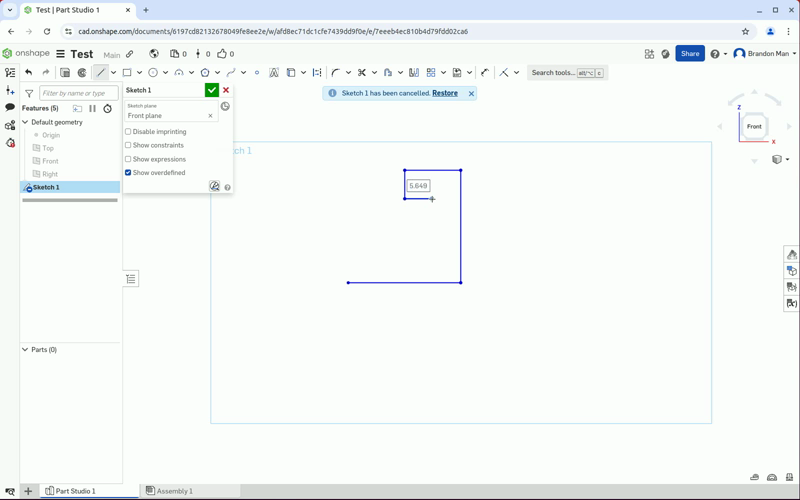
key_down(shift)
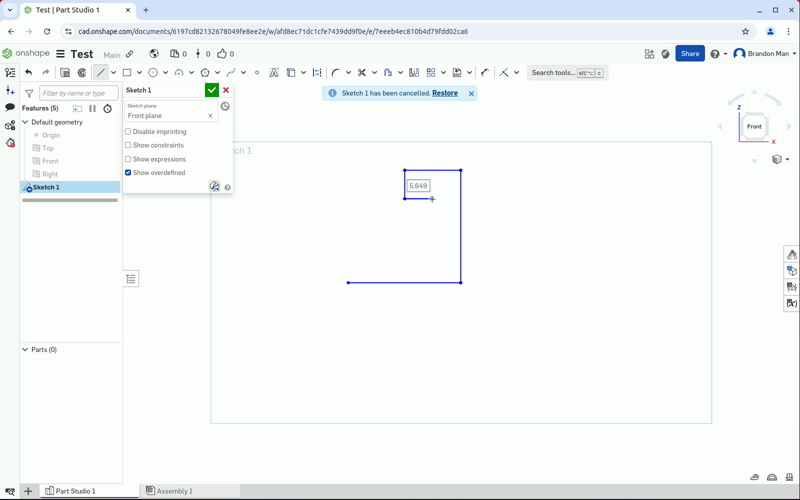
mouse_move(462, 198)
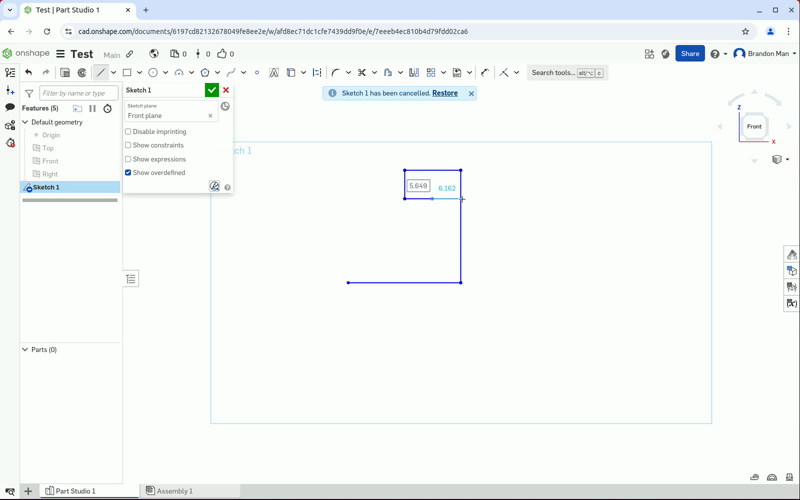
mouse_move(432, 254)
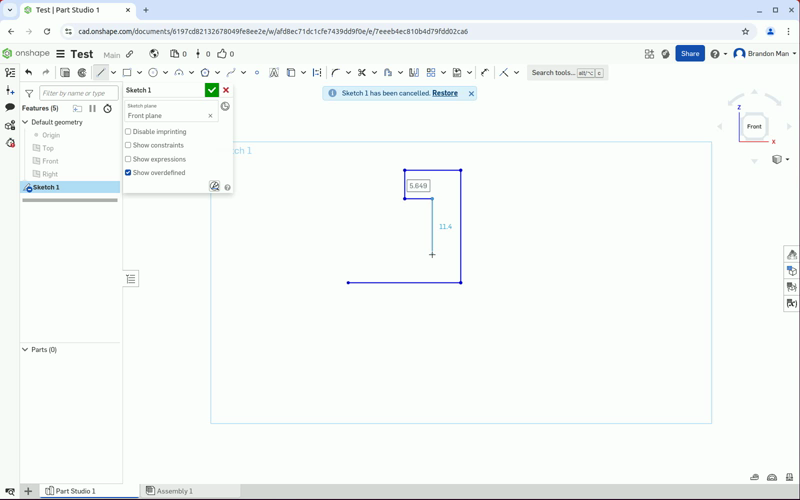
click(432, 254)
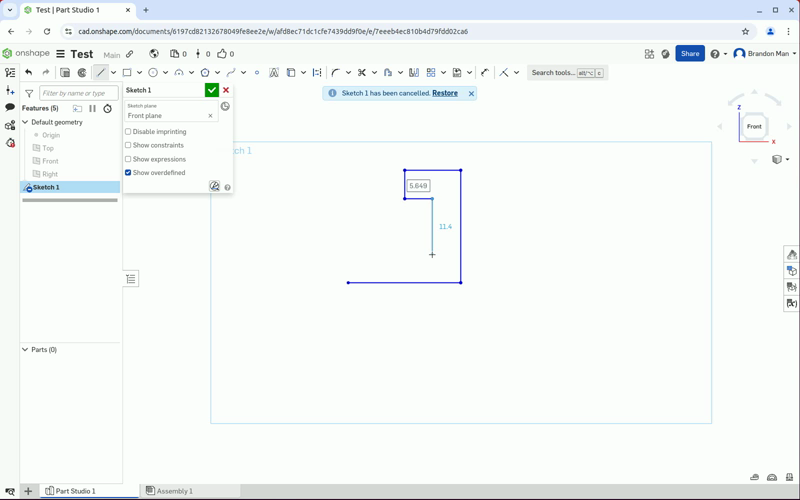
key_up(shift)
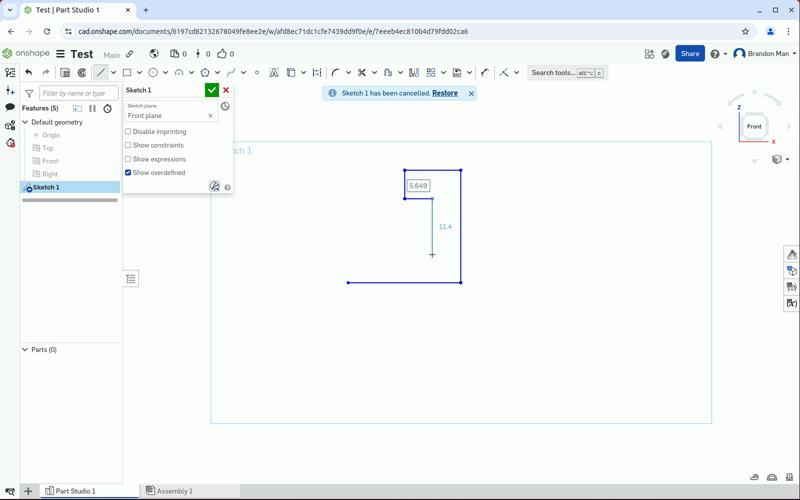
key_down(shift)
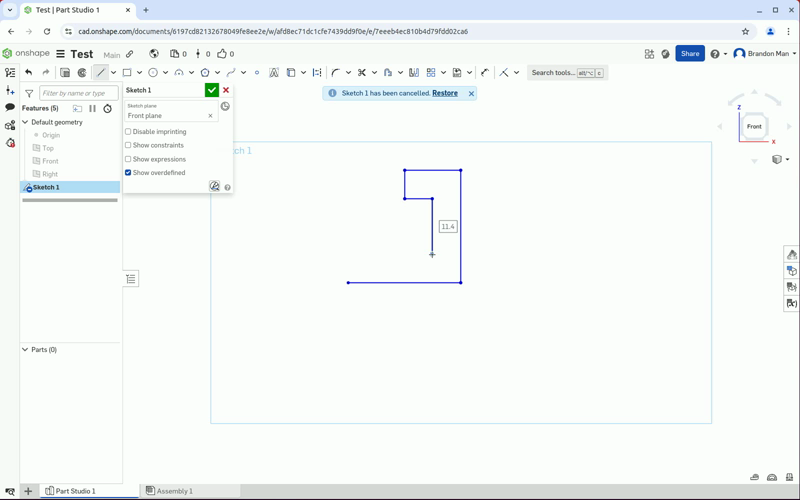
mouse_move(348, 254)
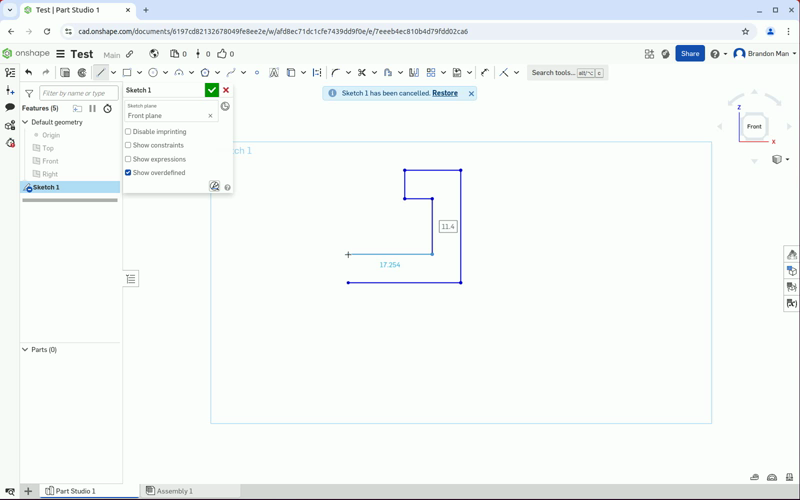
click(348, 254)
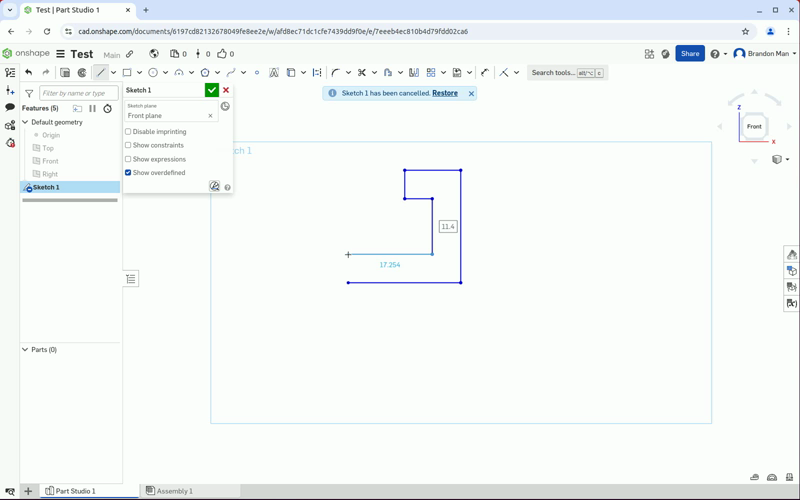
key_up(shift)
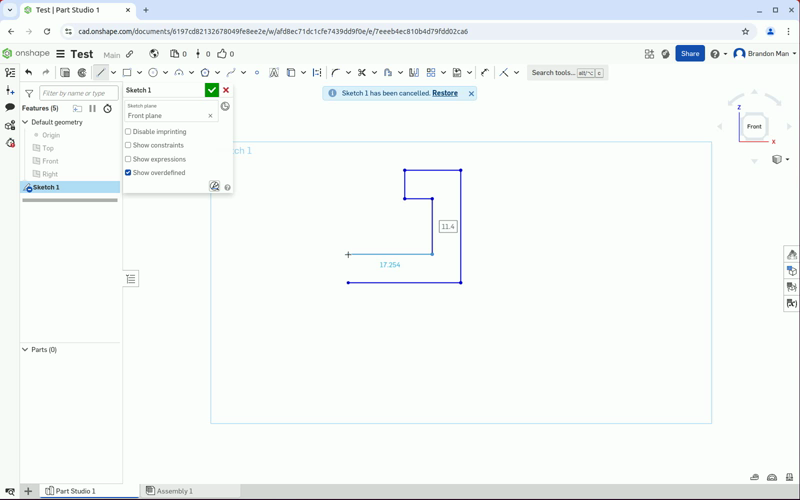
mouse_move(378, 254)
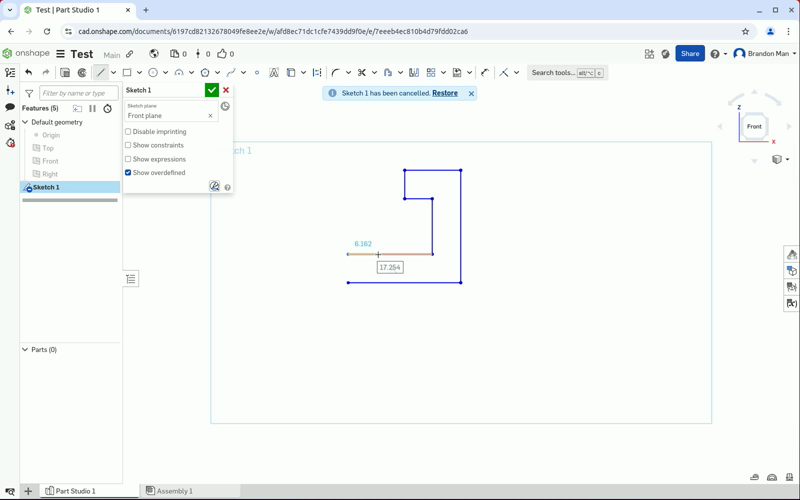
key_down(shift)
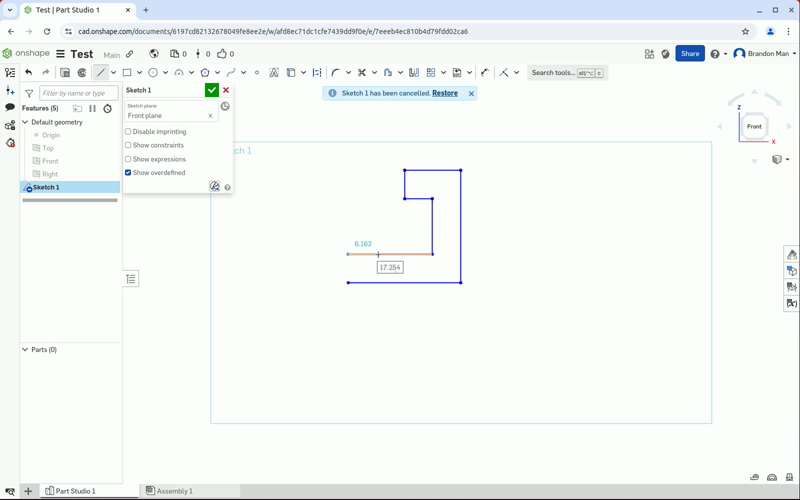
mouse_move(348, 282)
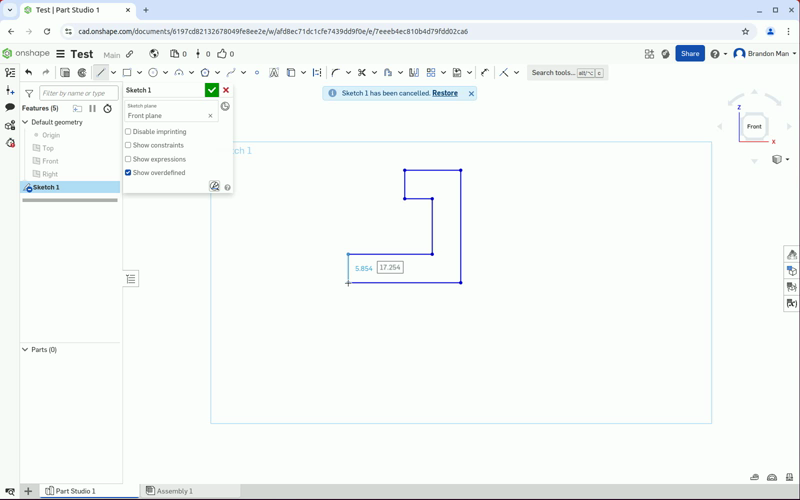
key_up(shift)
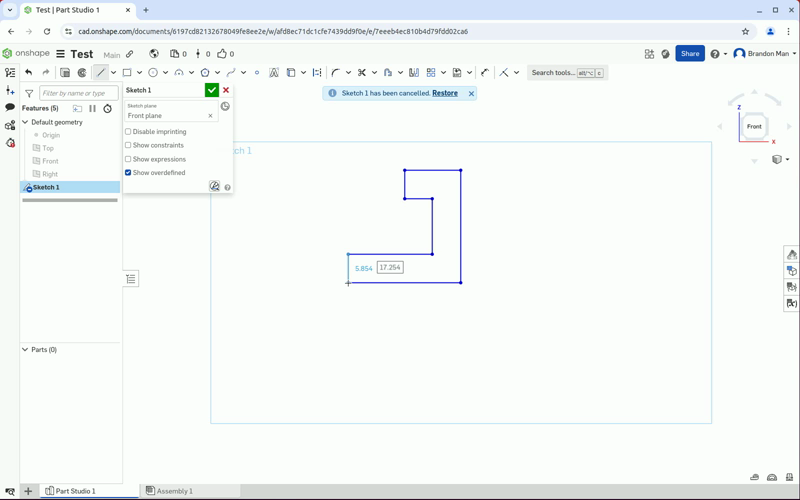
click(348, 282)
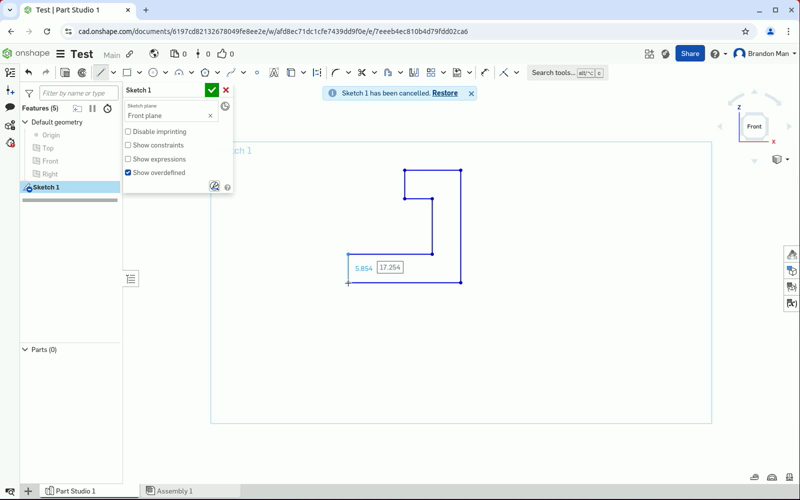
key(esc)
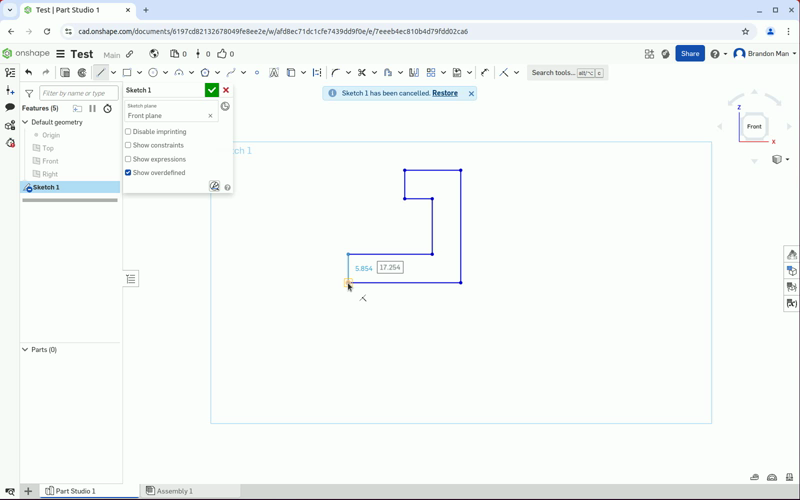
mouse_move(413, 177)
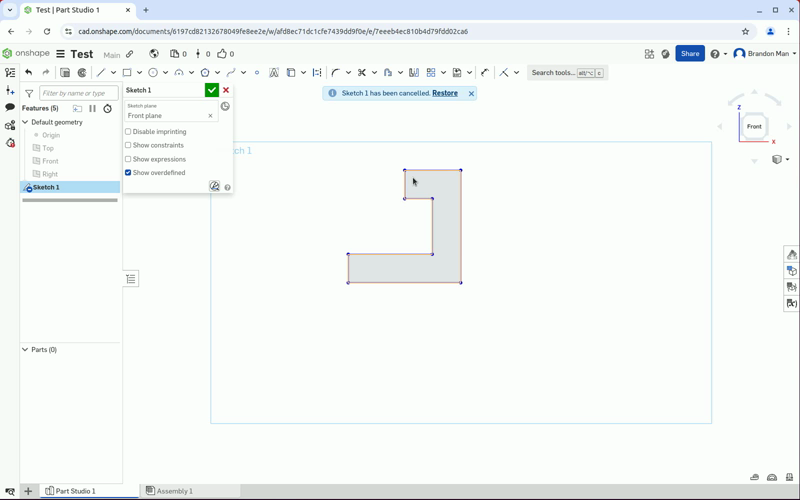
click(413, 177)
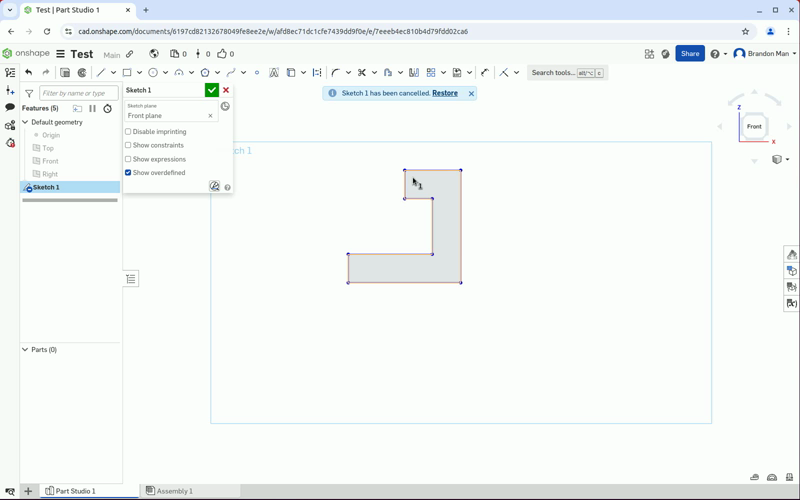
mouse_move(73, 352)
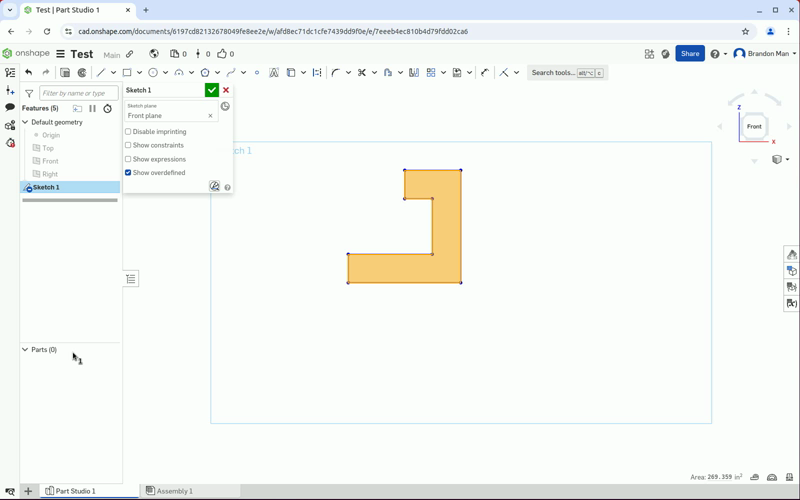
key(shift+y)
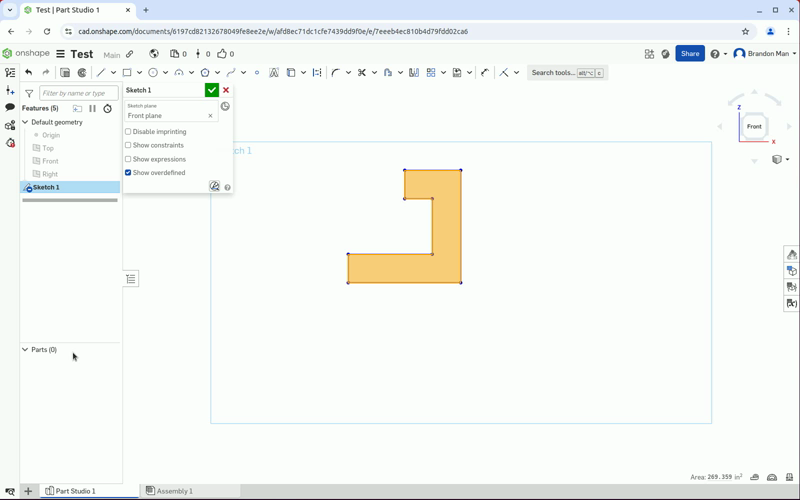
key(shift+e)
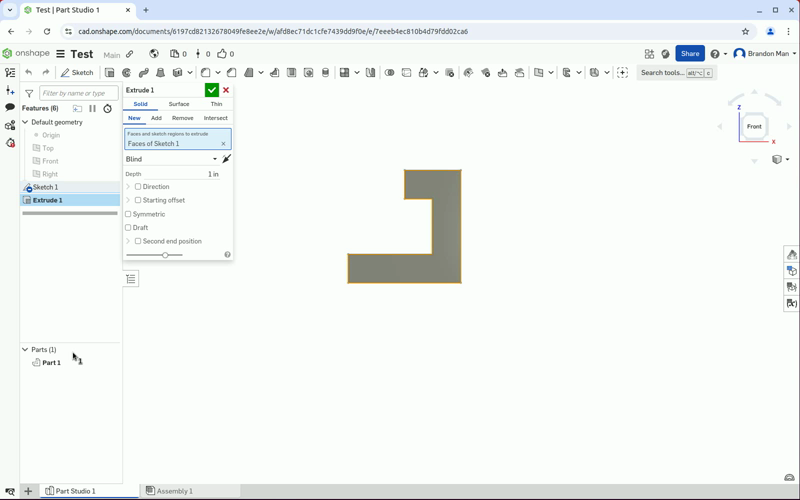
mouse_move(143, 106)
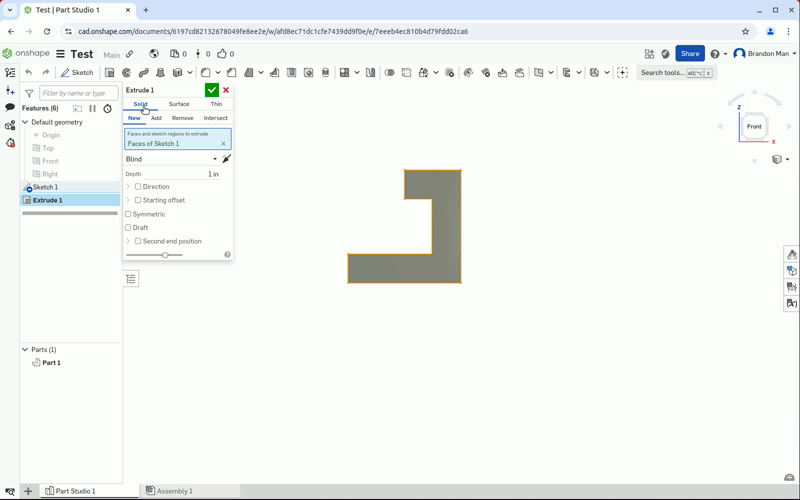
click(143, 106)
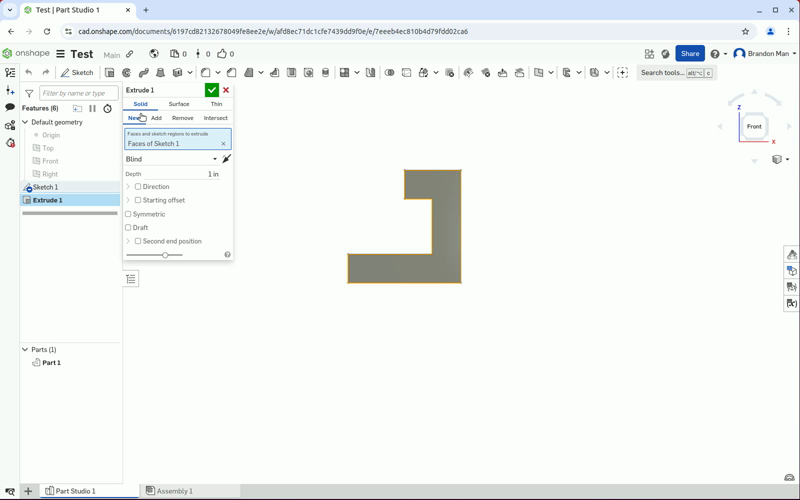
mouse_move(137, 120)
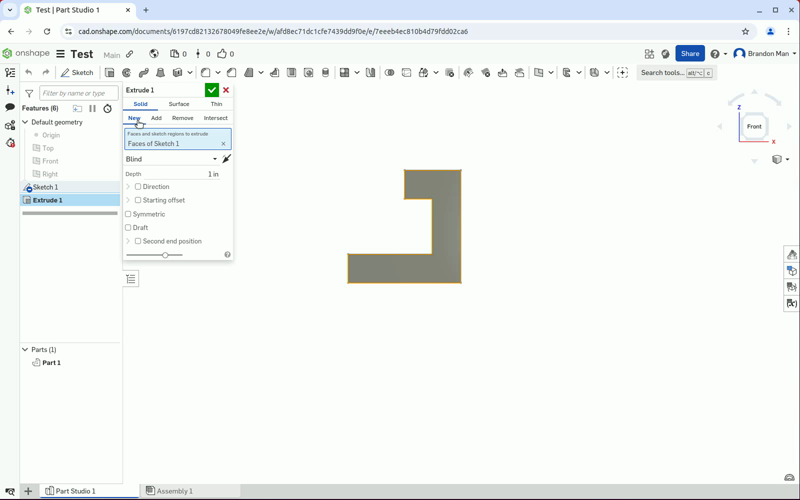
click(137, 120)
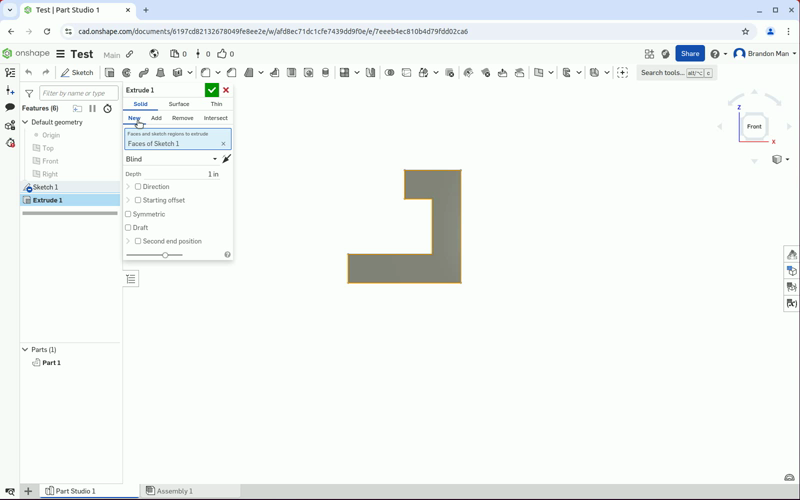
key(tab, 4)
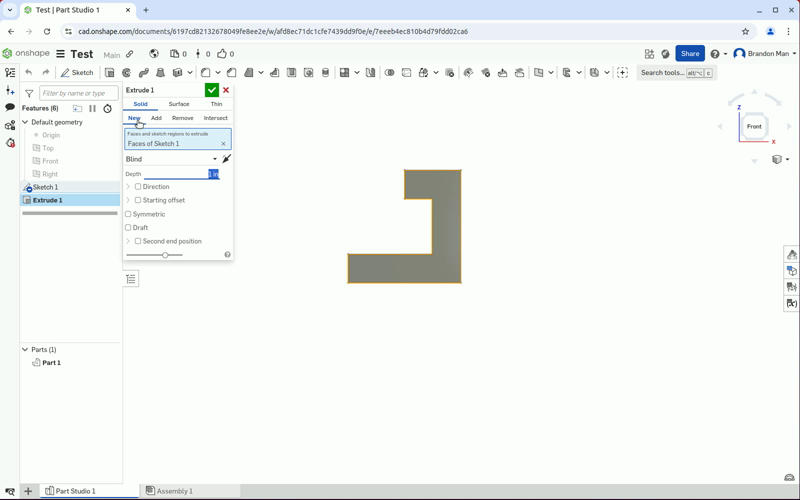
text(23.108)
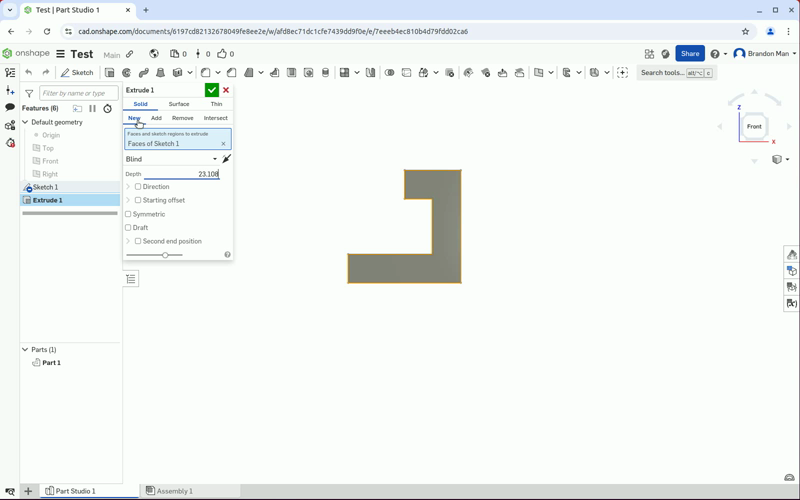
key(enter)
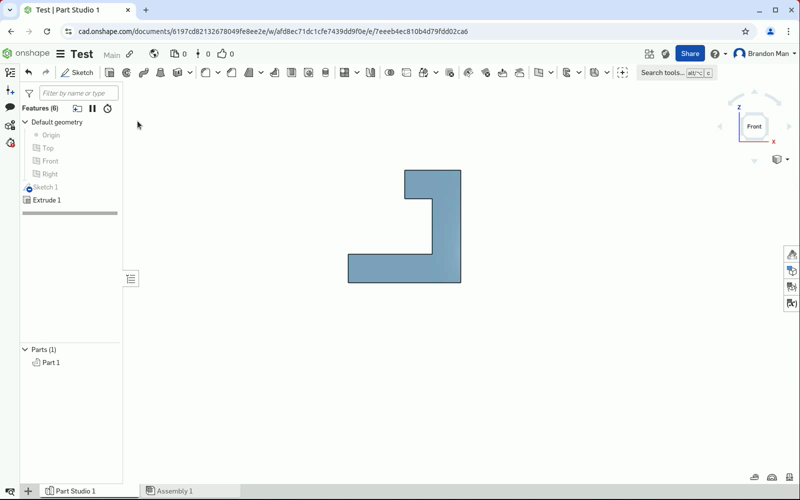
key(shift+h)
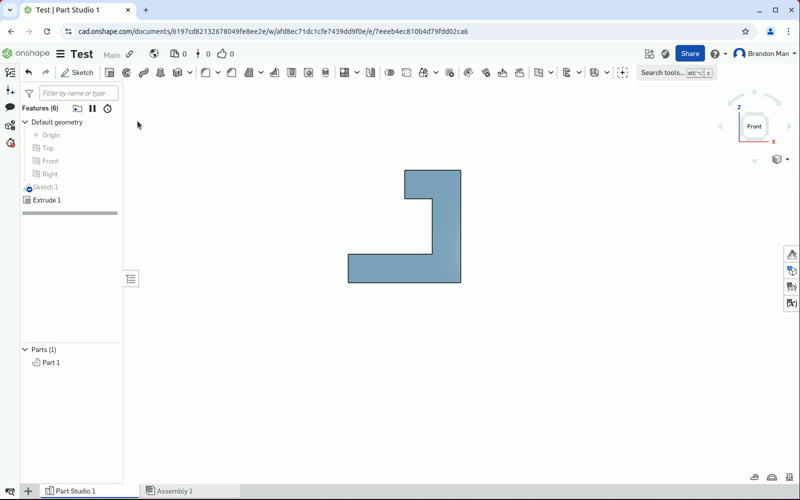
key(shift+h)
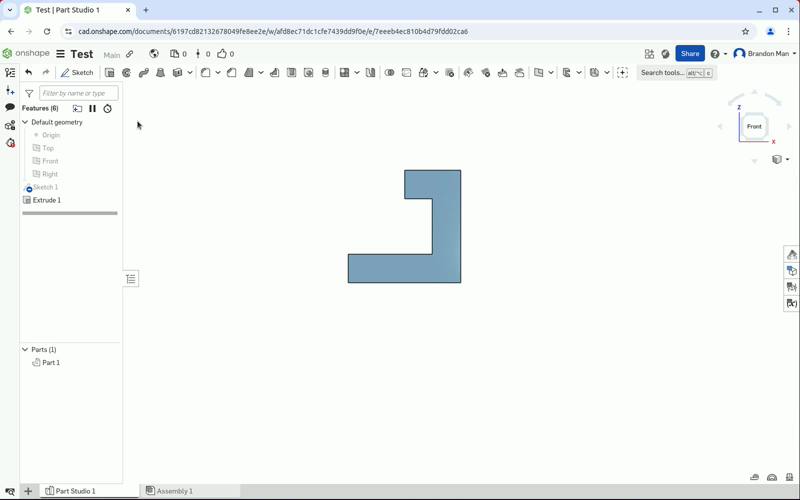
mouse_move(73, 189)
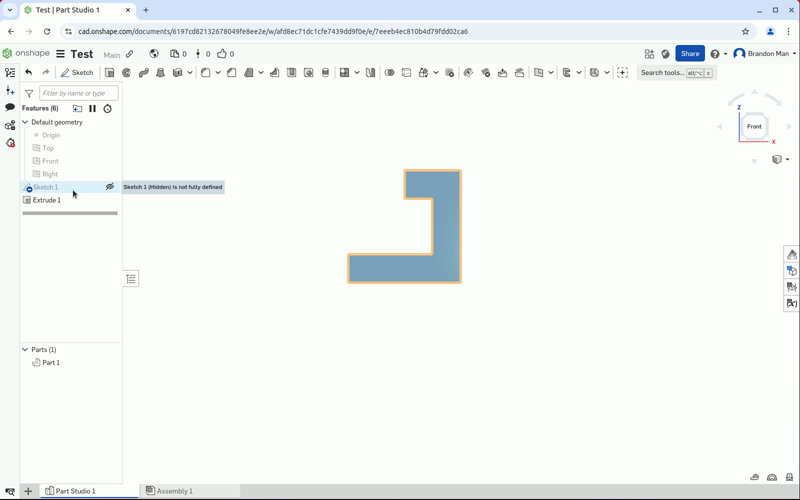
click(73, 189)
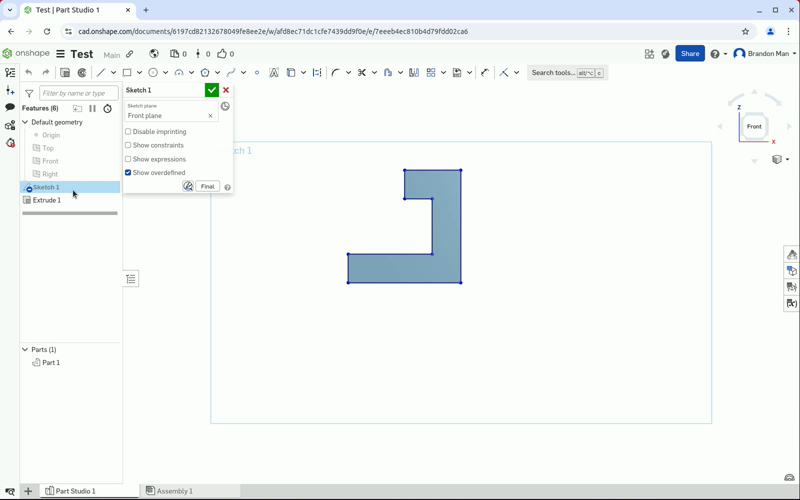
mouse_move(229, 92)
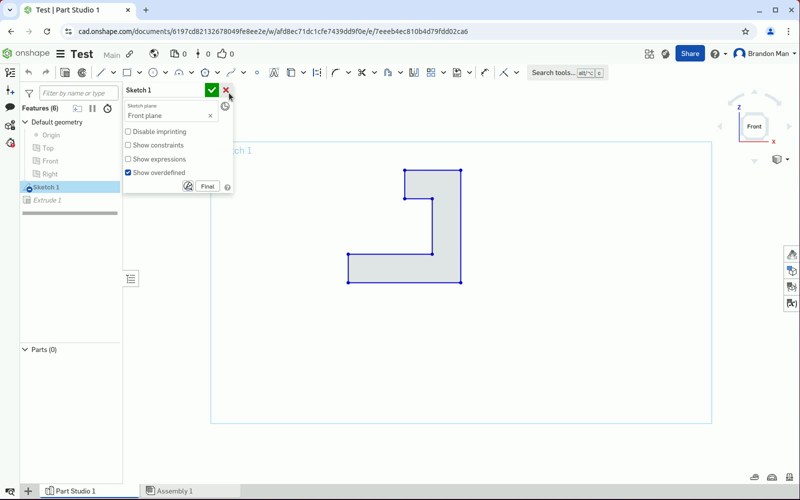
click(229, 92)
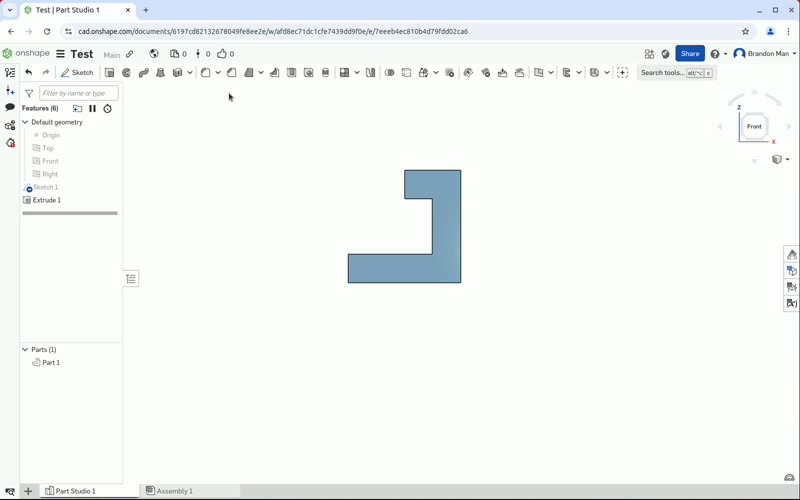
mouse_move(73, 352)
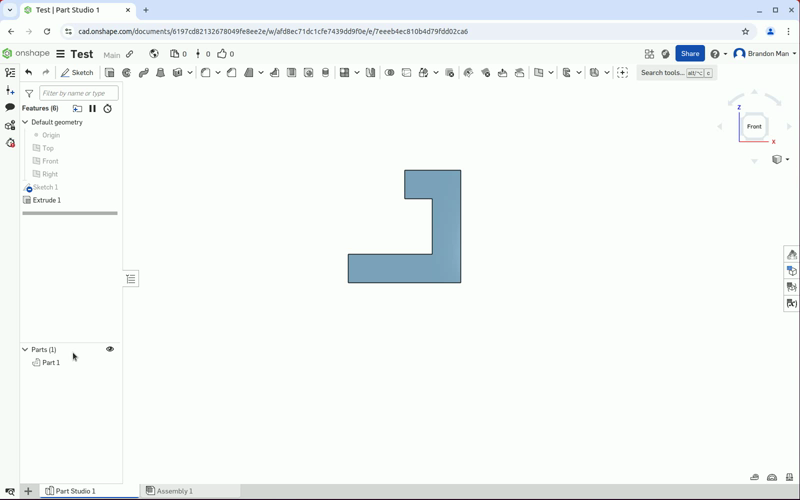
key(y)
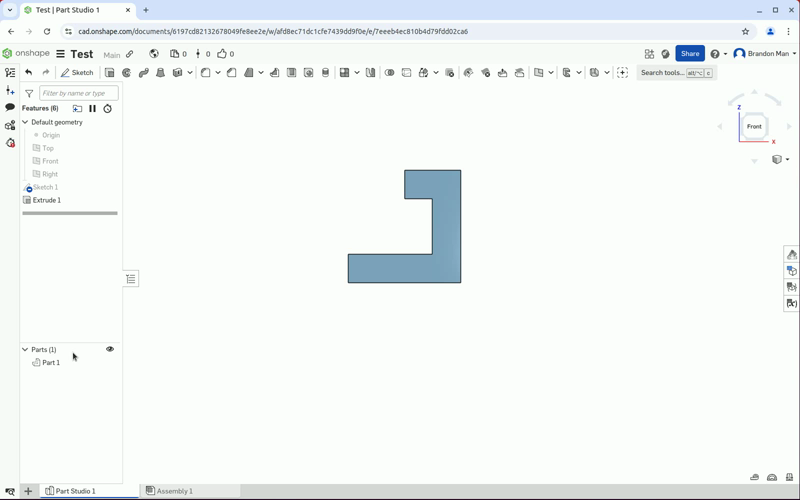
key(shift+p)
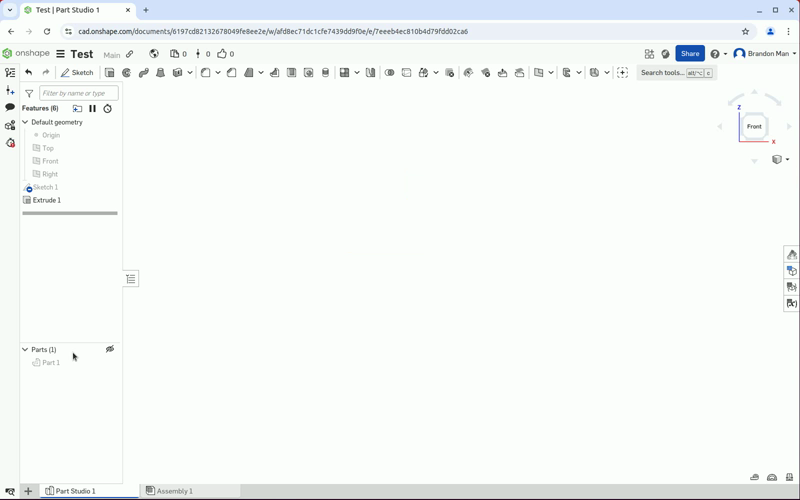
key(space)
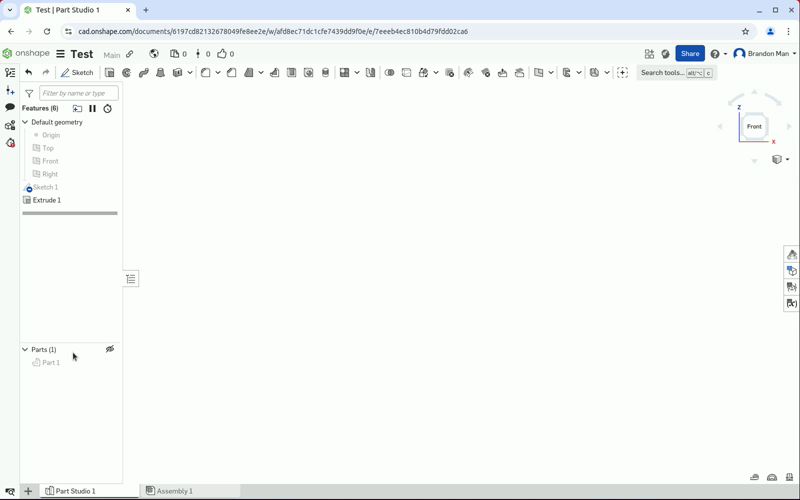
key_down(shift)
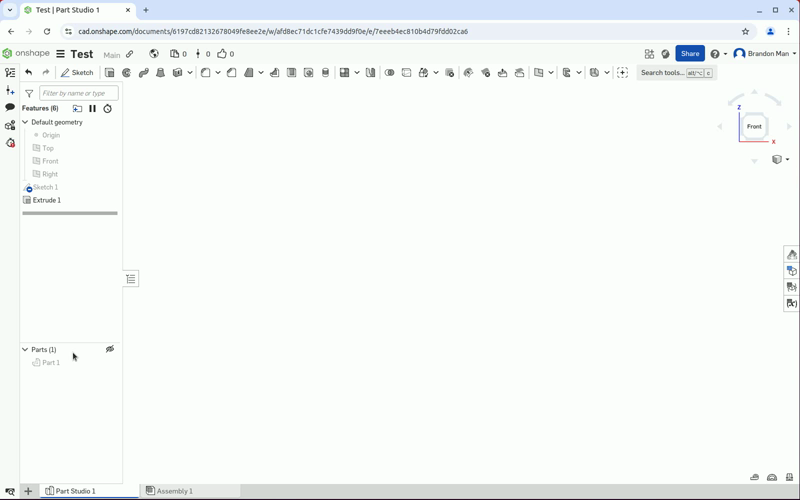
key(left)
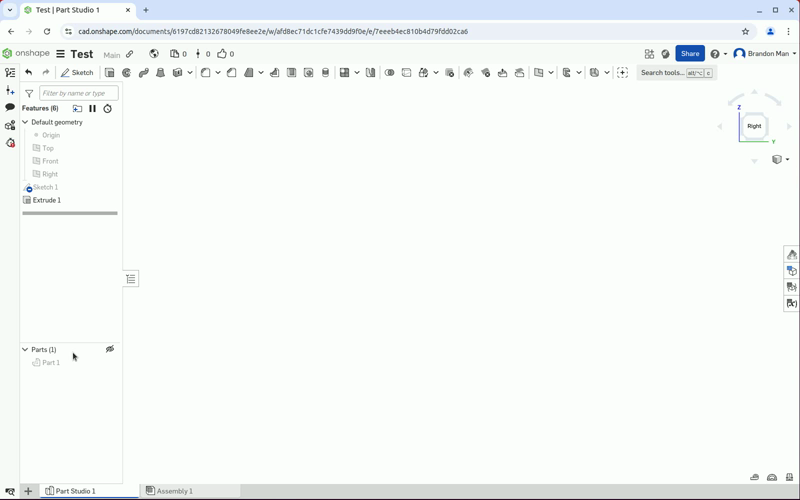
key_up(shift)
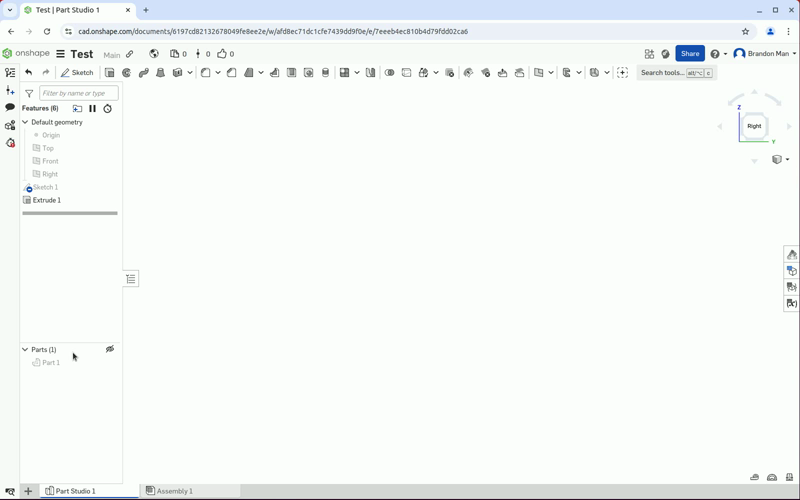
mouse_move(73, 352)
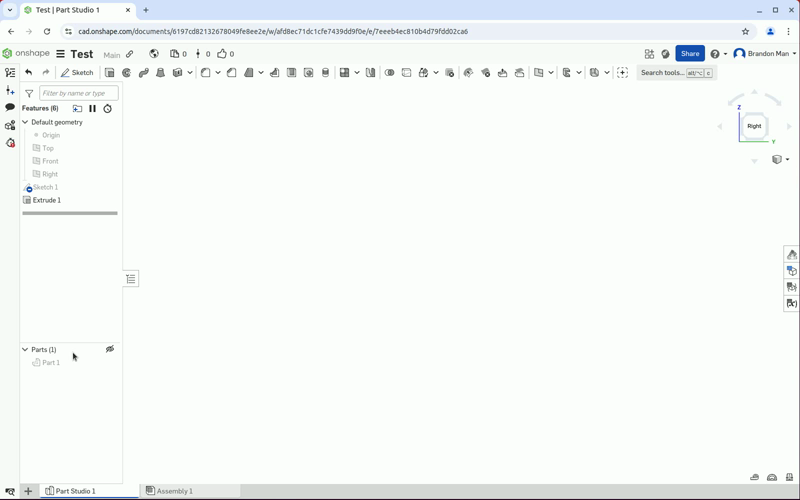
key(shift+y)
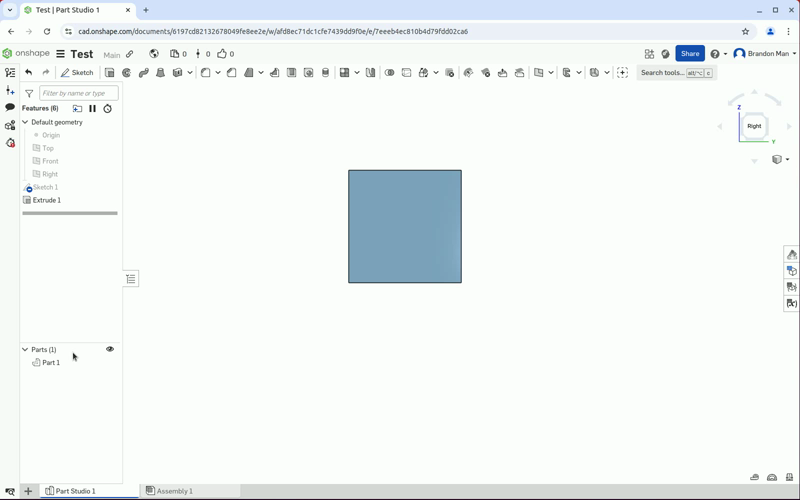
mouse_move(541, 75)
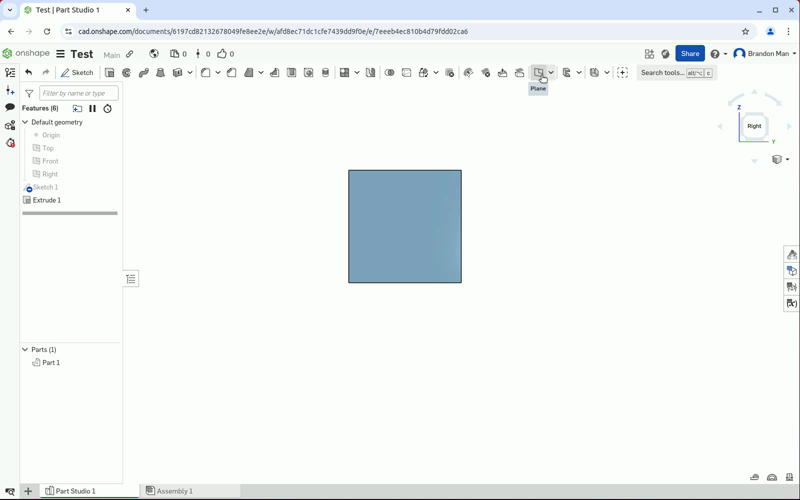
click(541, 75)
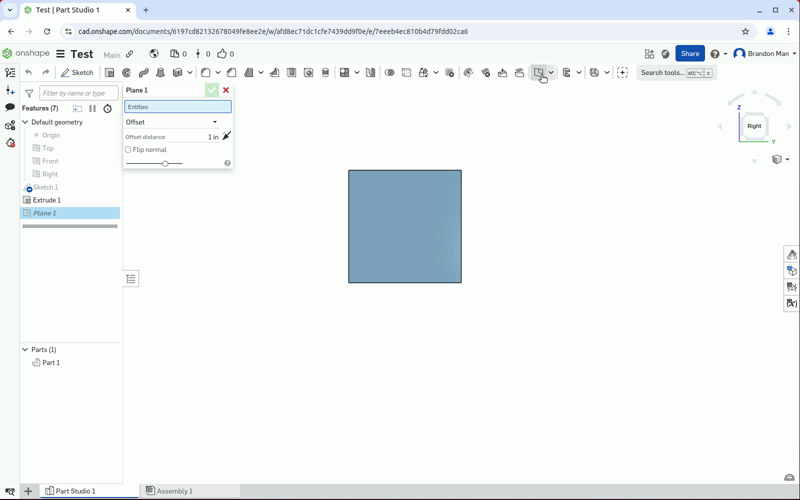
mouse_move(73, 176)
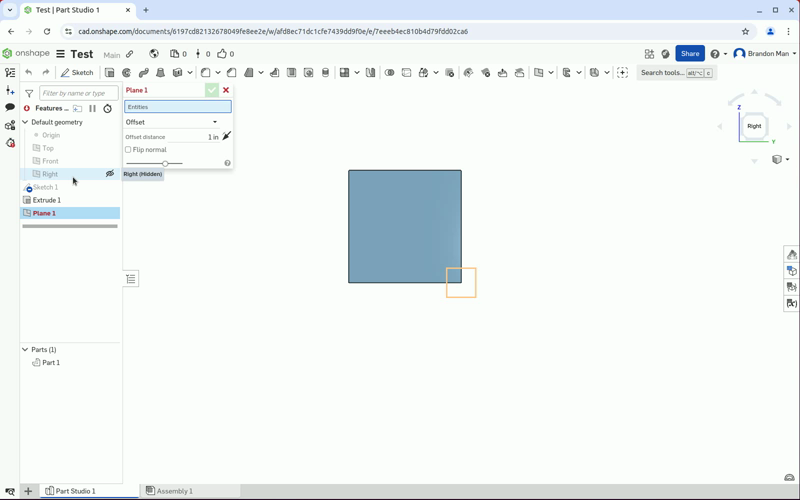
click(73, 176)
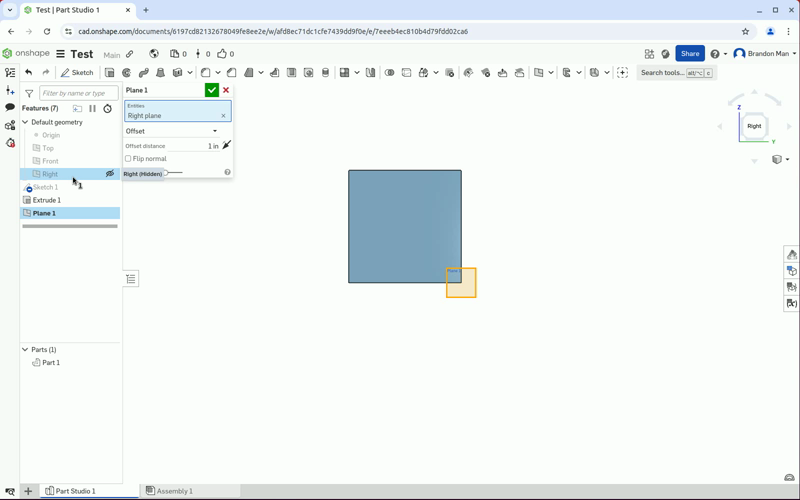
key(tab, 2)
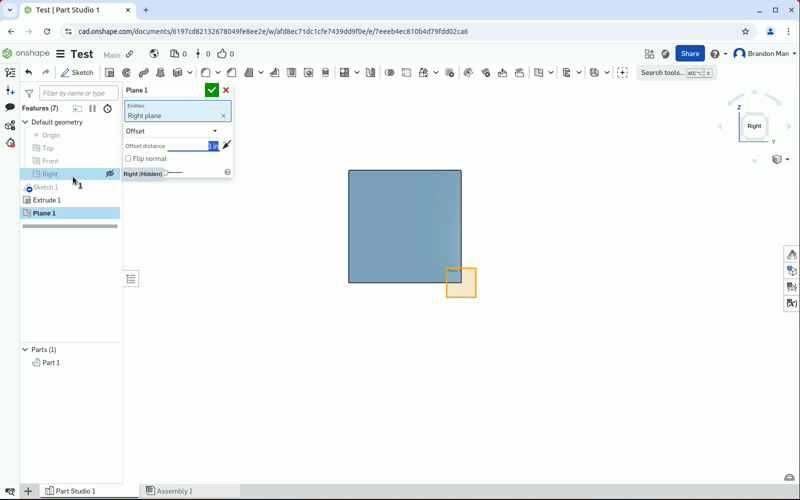
text(5.792)
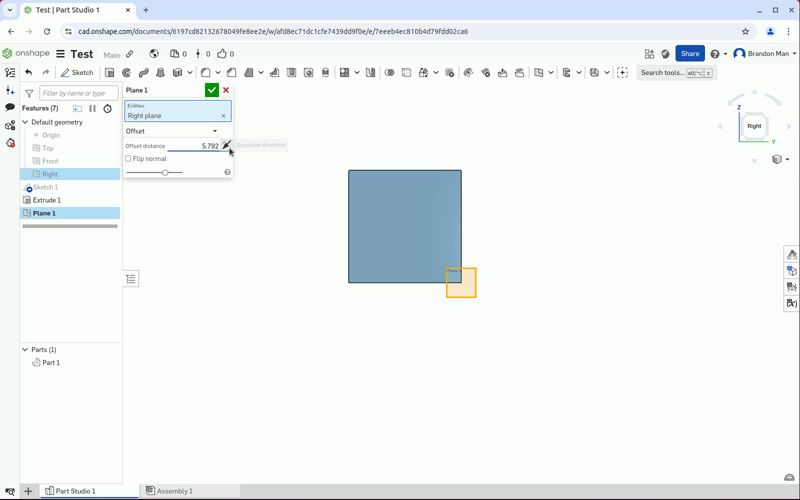
mouse_move(229, 147)
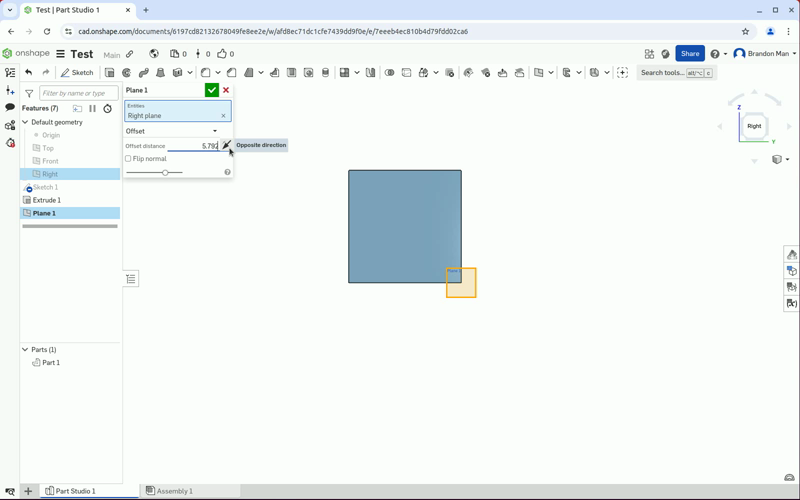
click(229, 147)
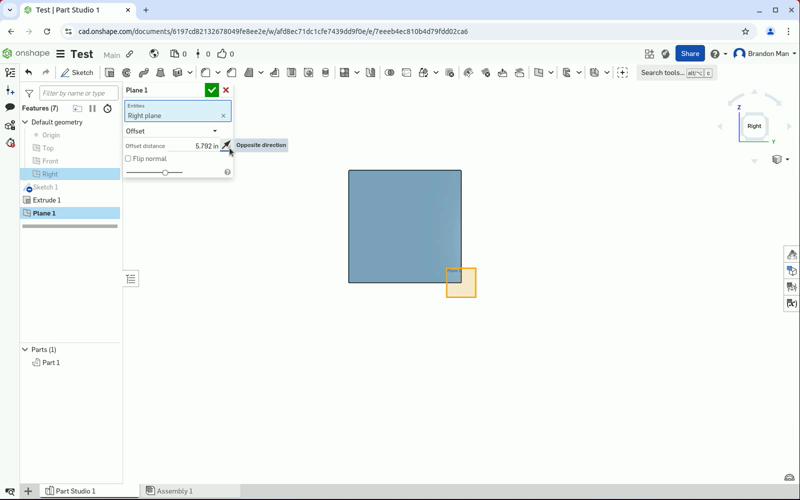
key(enter, 2)
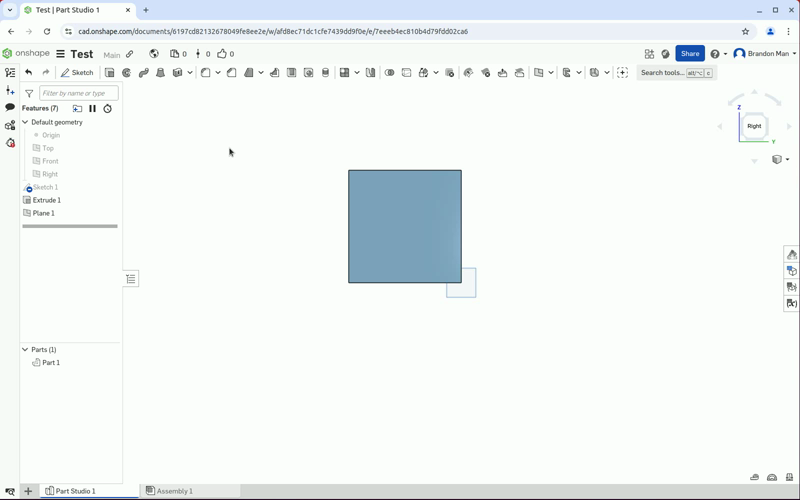
key(shift+s)
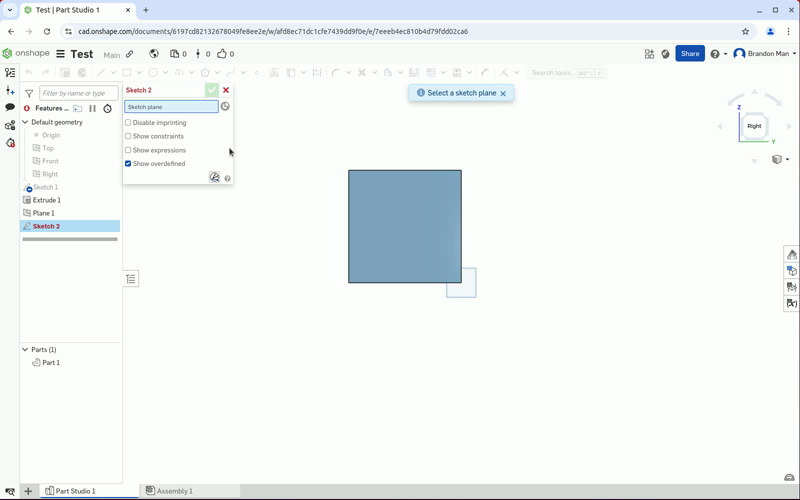
mouse_move(73, 215)
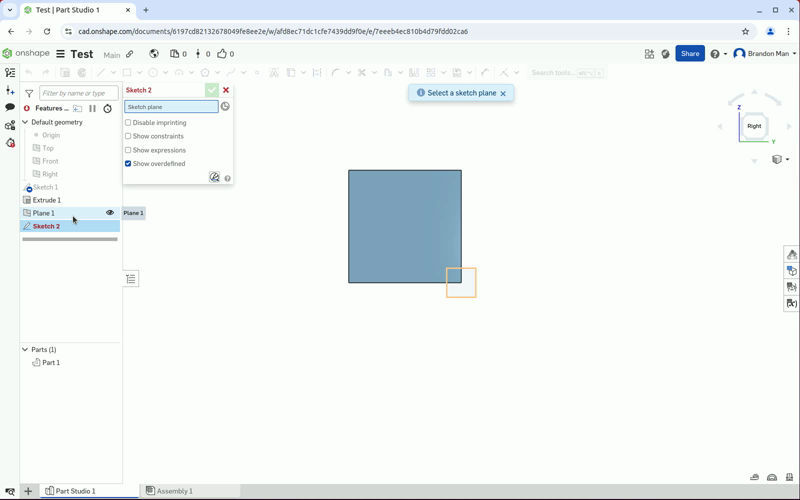
click(73, 215)
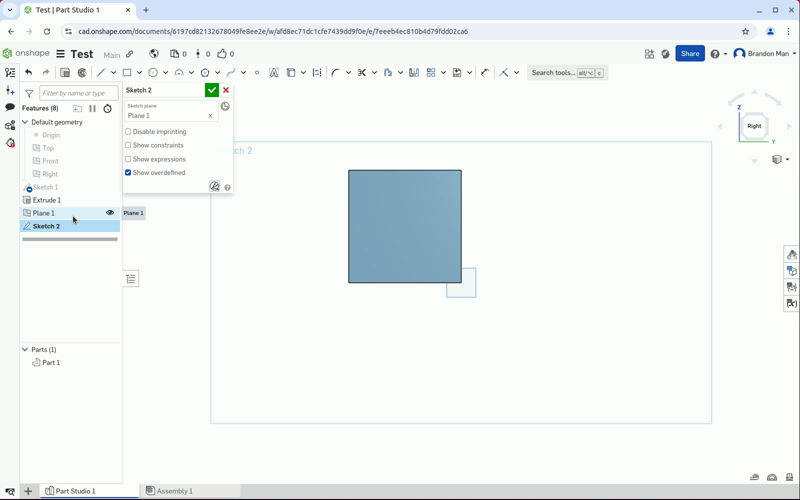
mouse_move(73, 352)
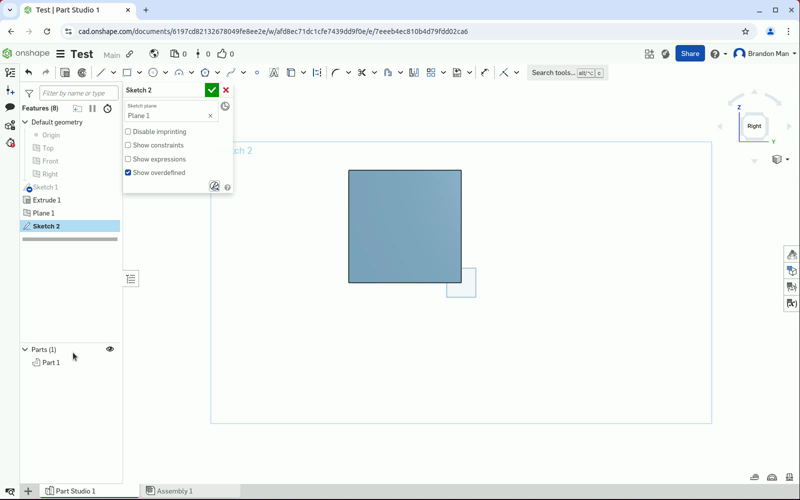
key(y)
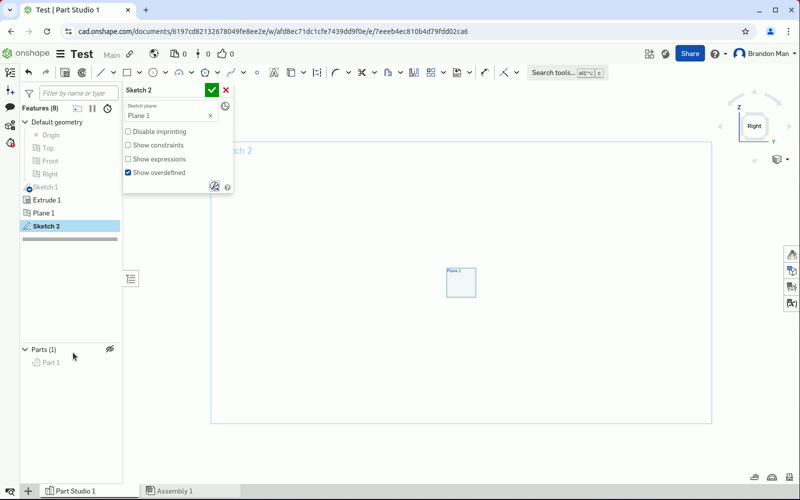
key(l)
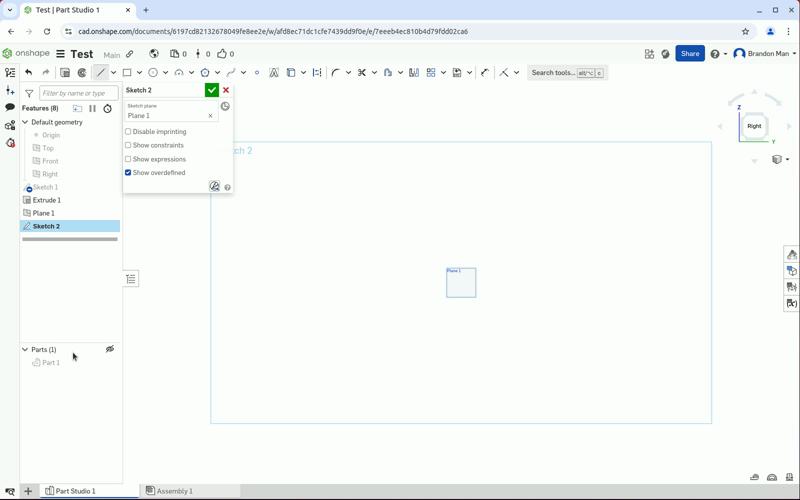
key_down(shift)
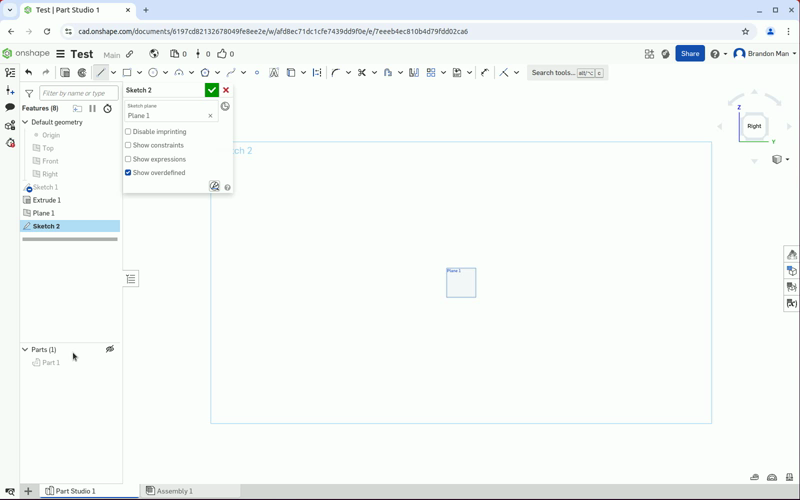
mouse_move(460, 254)
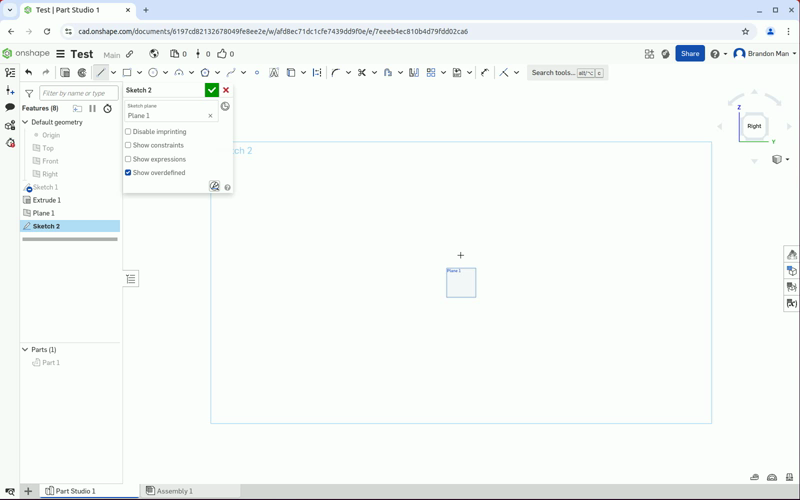
click(460, 254)
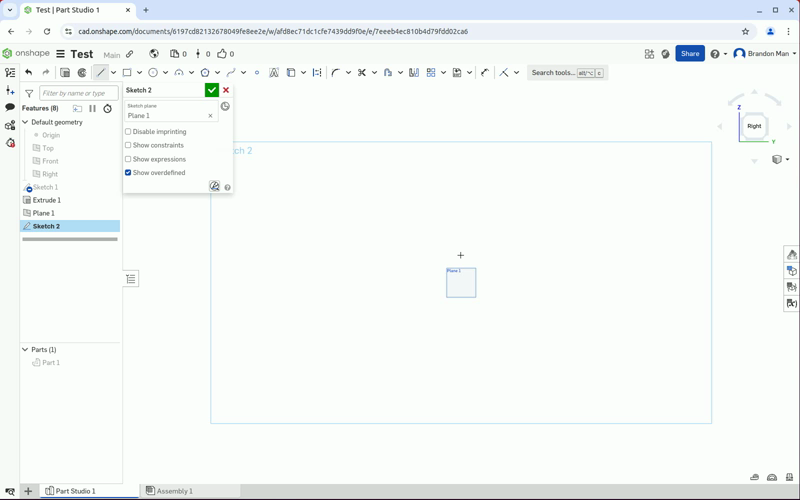
key_up(shift)
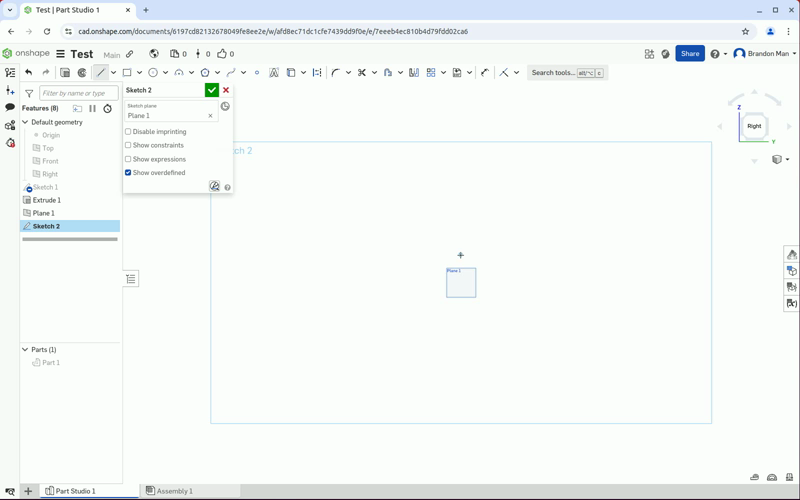
key_down(shift)
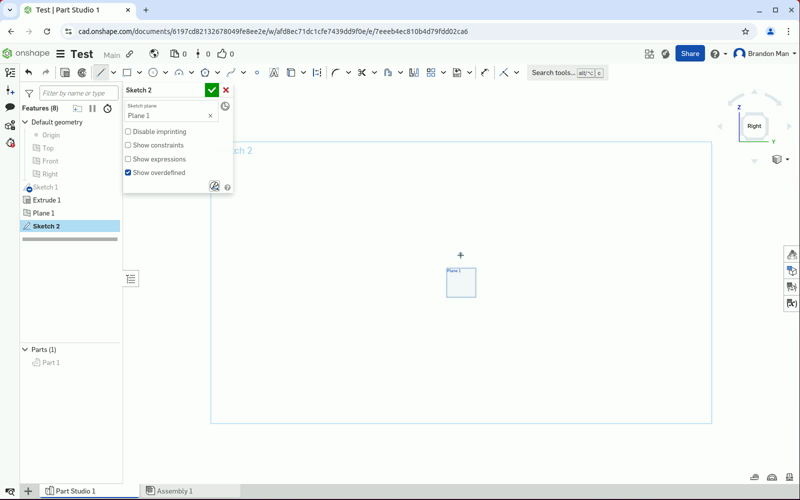
mouse_move(490, 254)
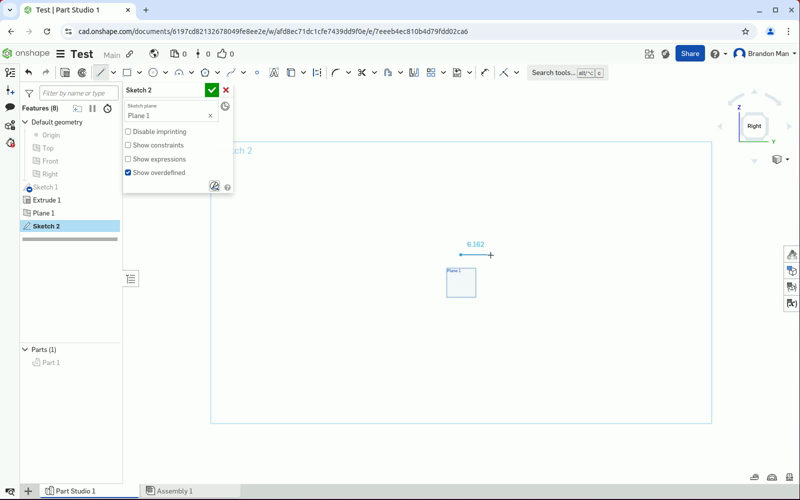
mouse_move(489, 254)
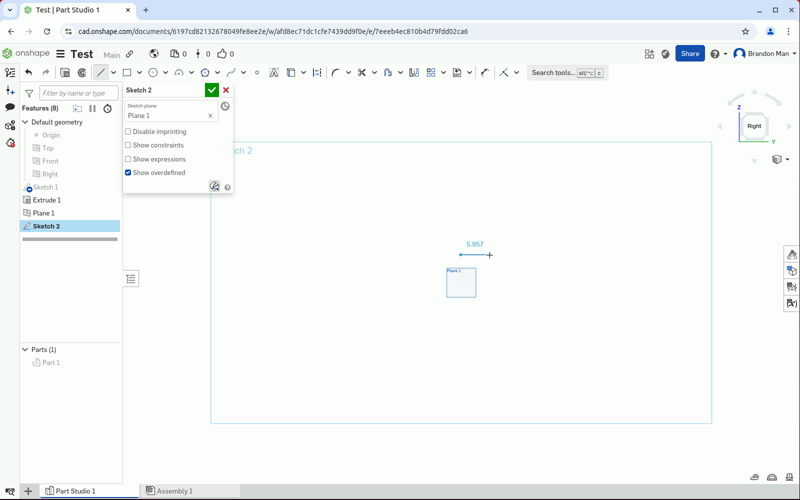
click(489, 254)
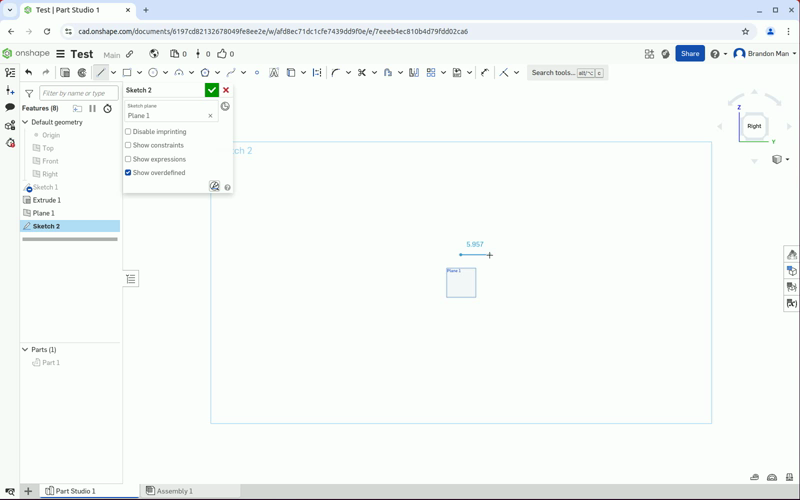
key_up(shift)
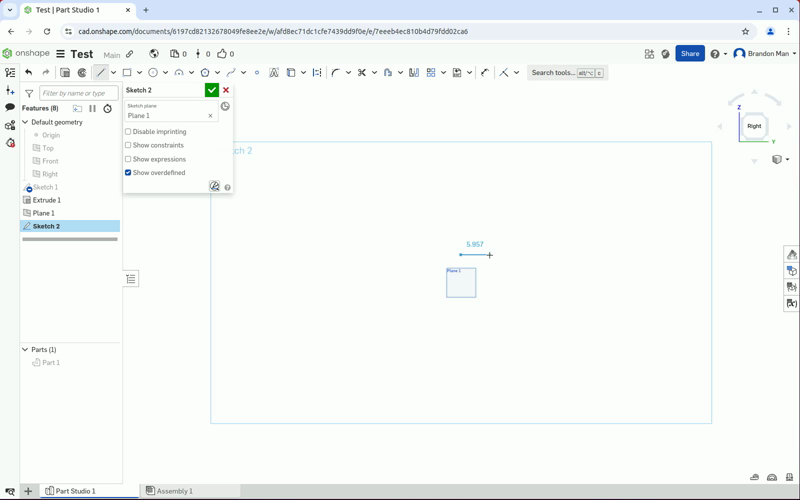
key_down(shift)
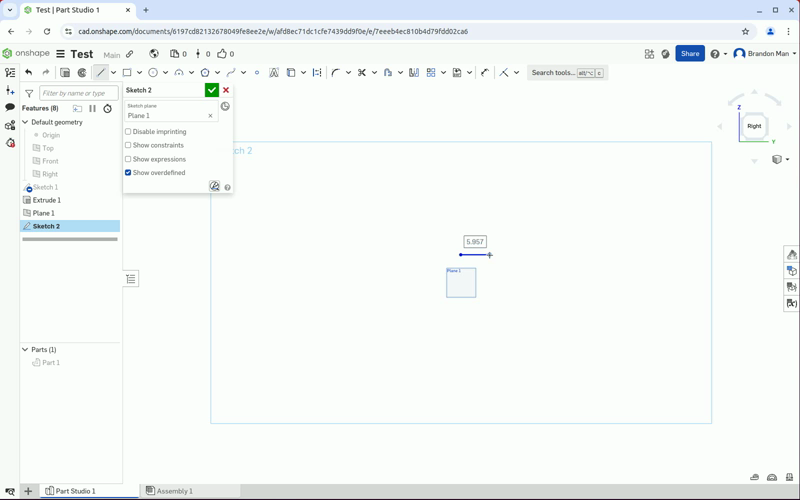
mouse_move(519, 254)
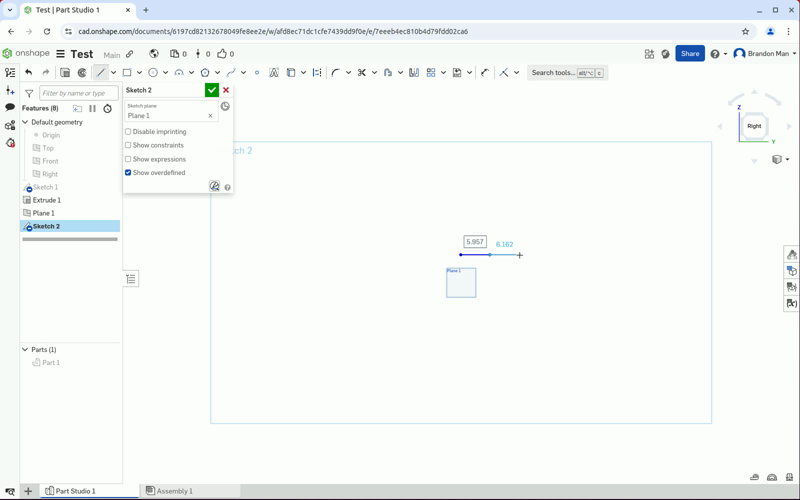
mouse_move(489, 198)
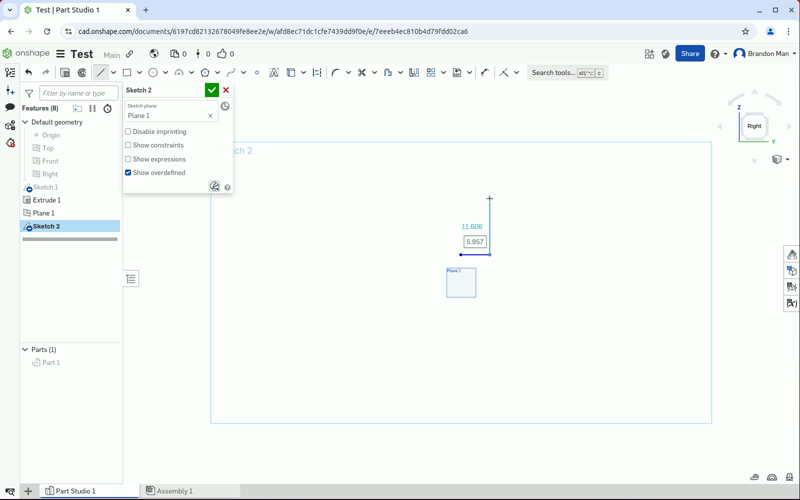
click(489, 198)
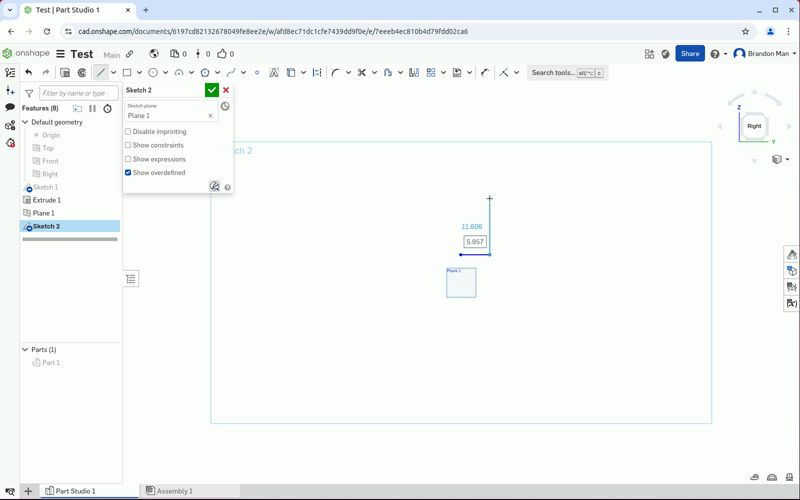
key_up(shift)
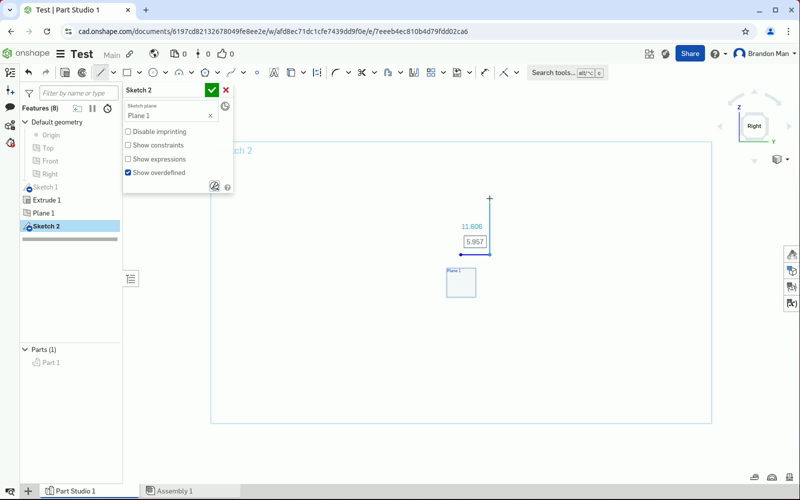
key_down(shift)
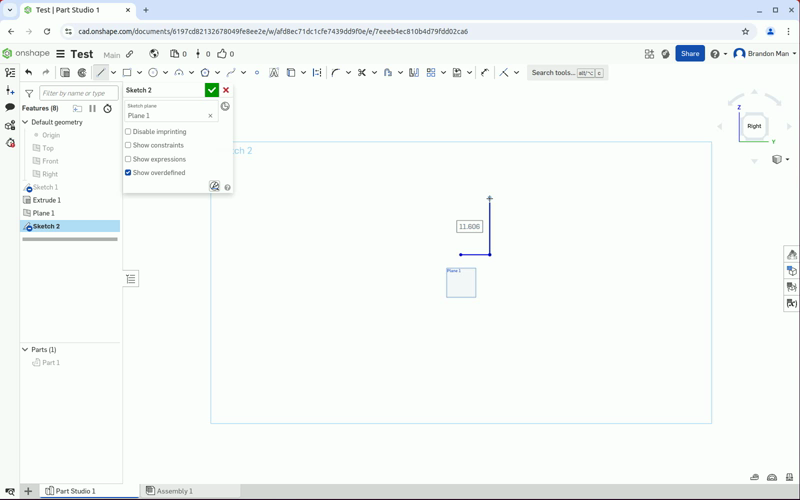
mouse_move(519, 198)
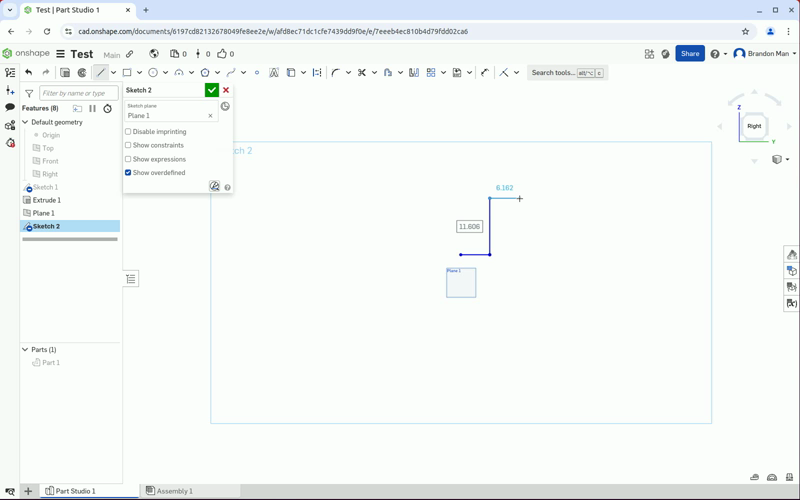
mouse_move(460, 198)
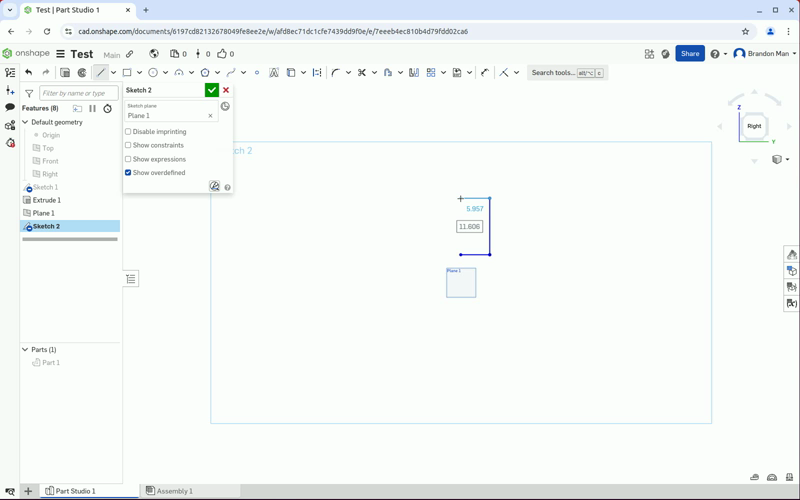
click(460, 198)
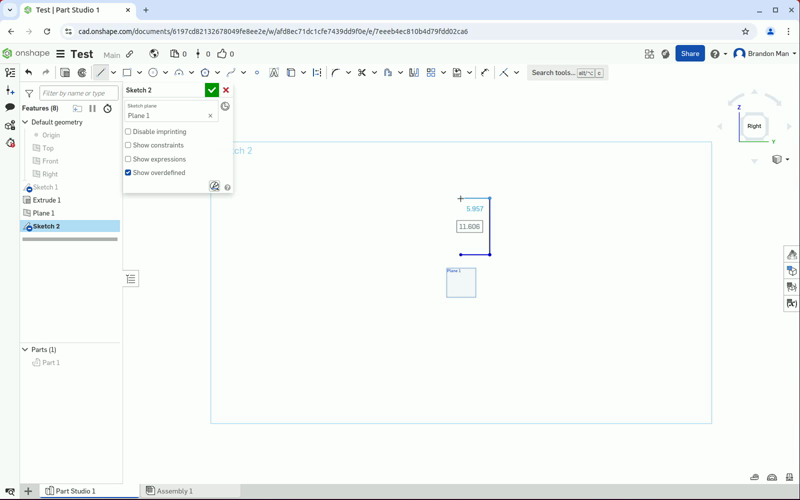
key_up(shift)
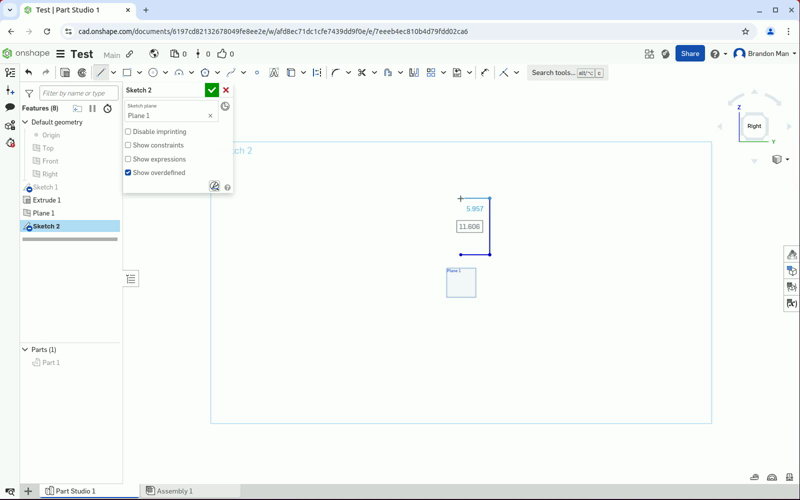
mouse_move(490, 198)
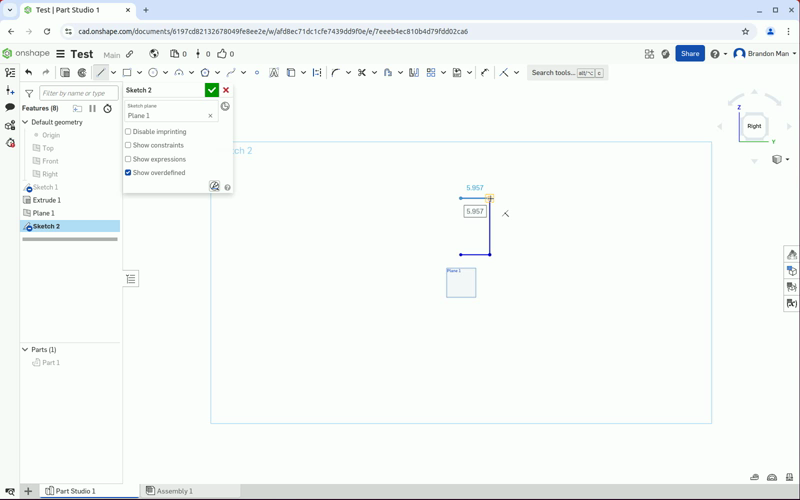
key_down(shift)
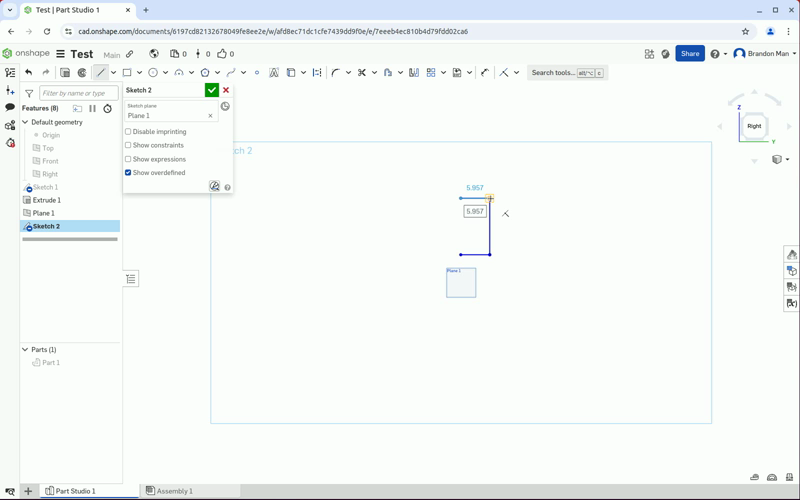
mouse_move(460, 254)
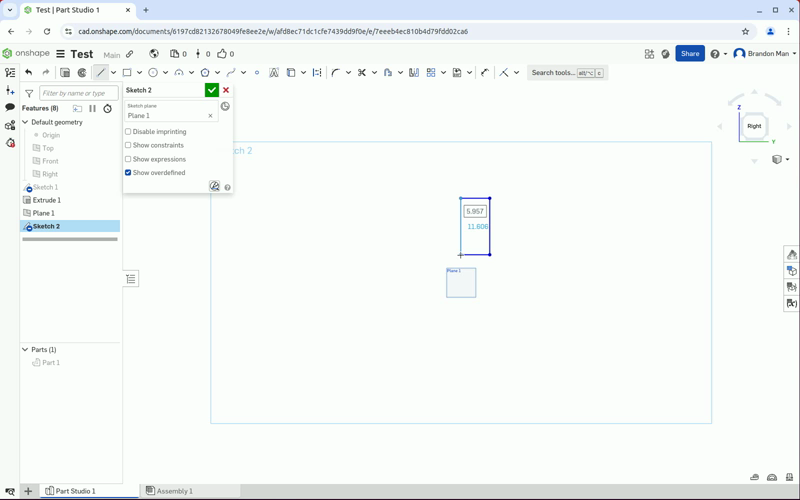
key_up(shift)
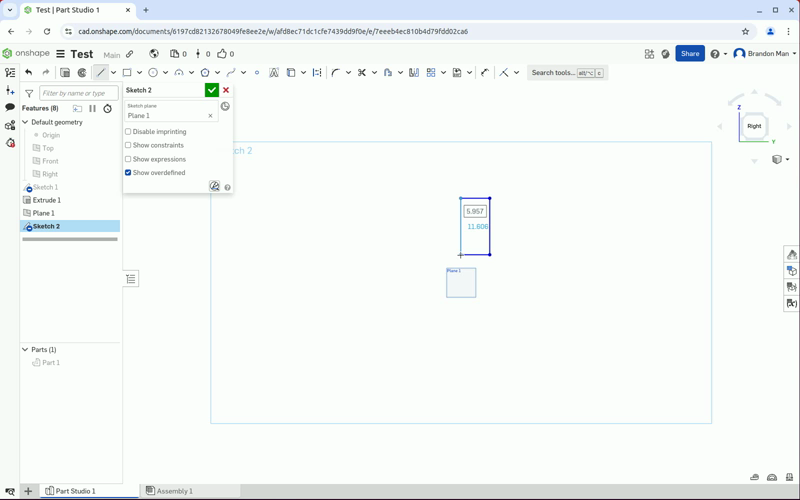
click(460, 254)
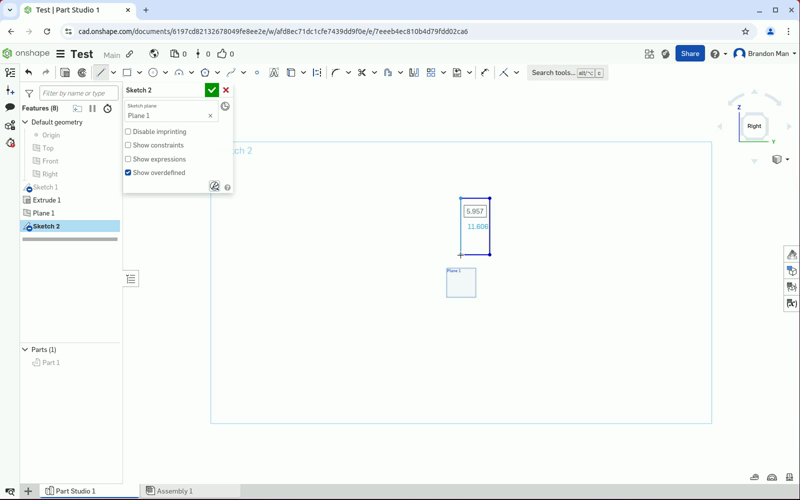
key(esc)
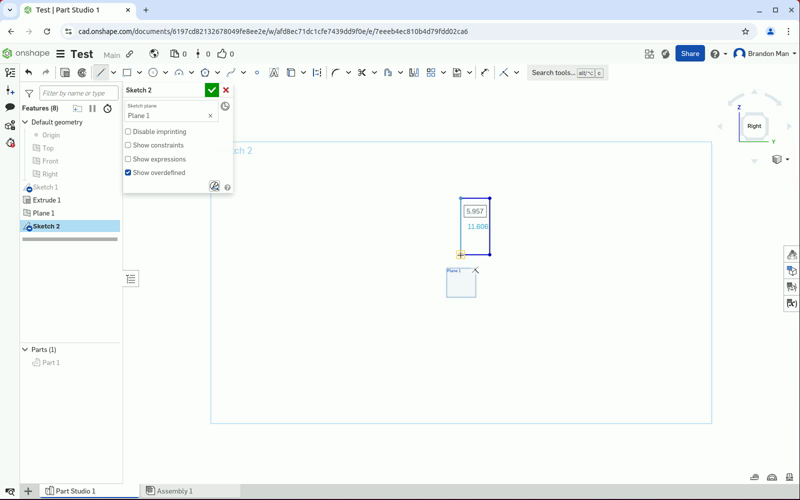
mouse_move(471, 246)
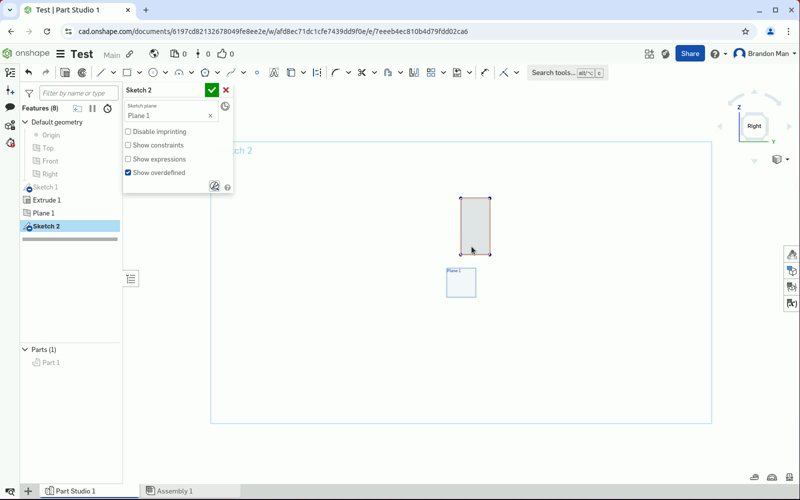
scroll(6)
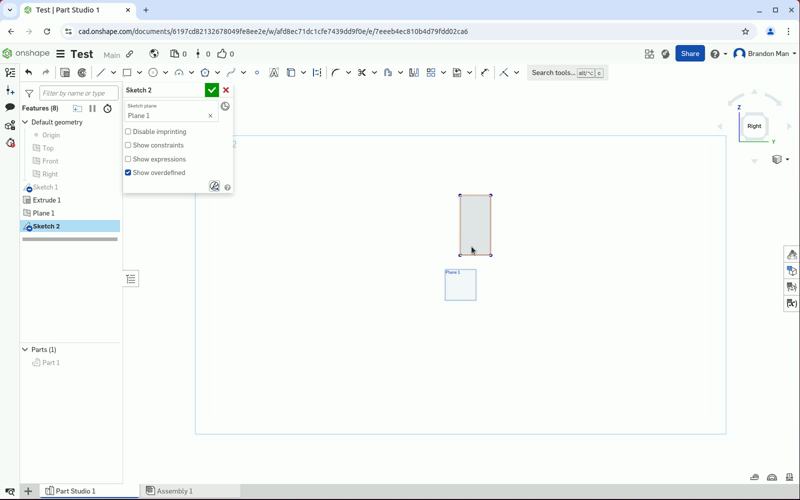
scroll(6)
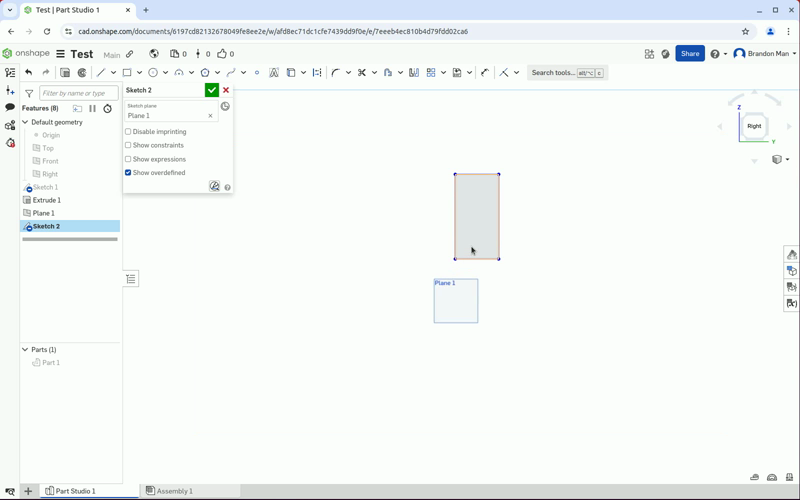
scroll(6)
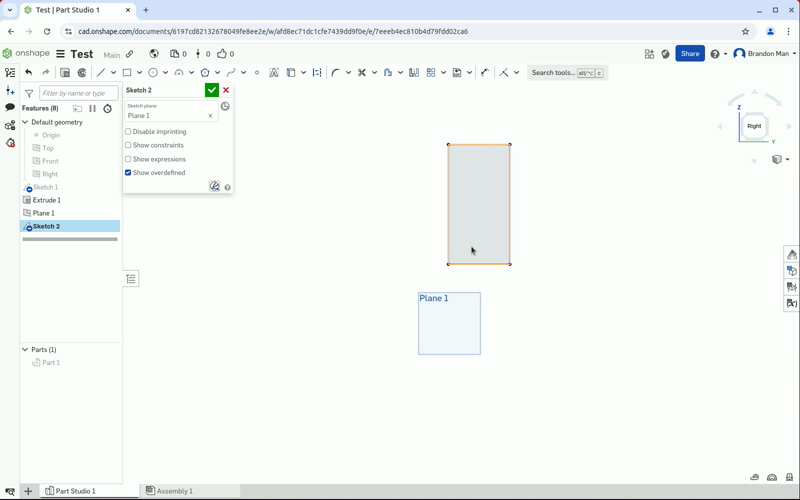
scroll(6)
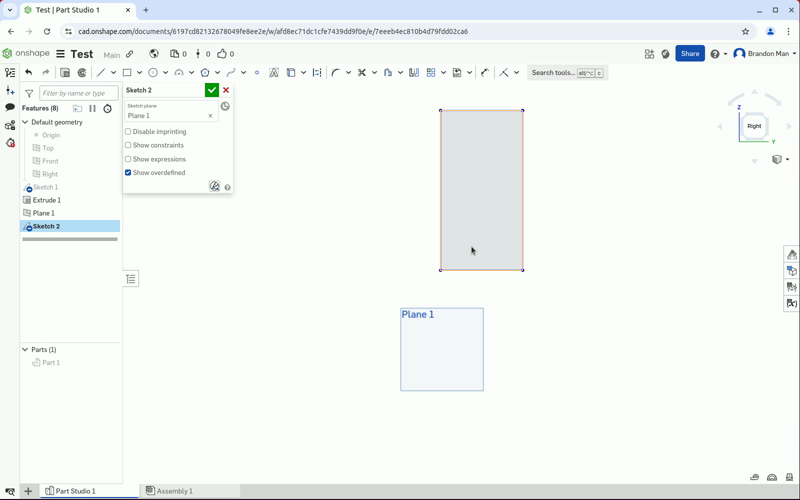
scroll(6)
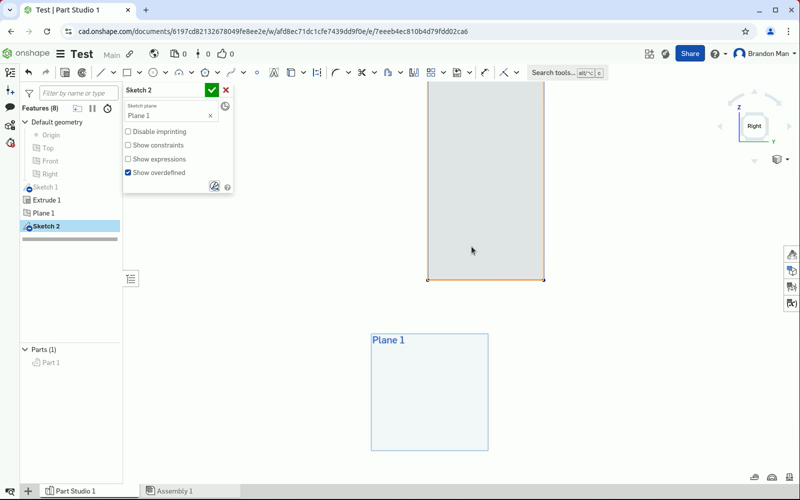
scroll(6)
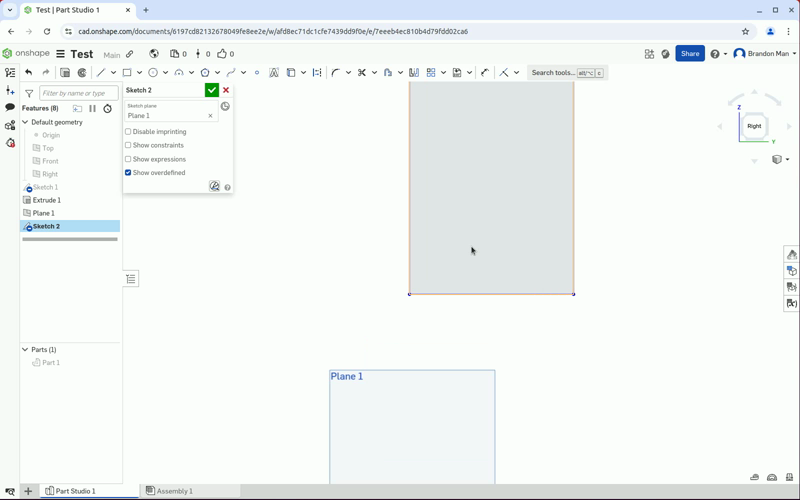
scroll(6)
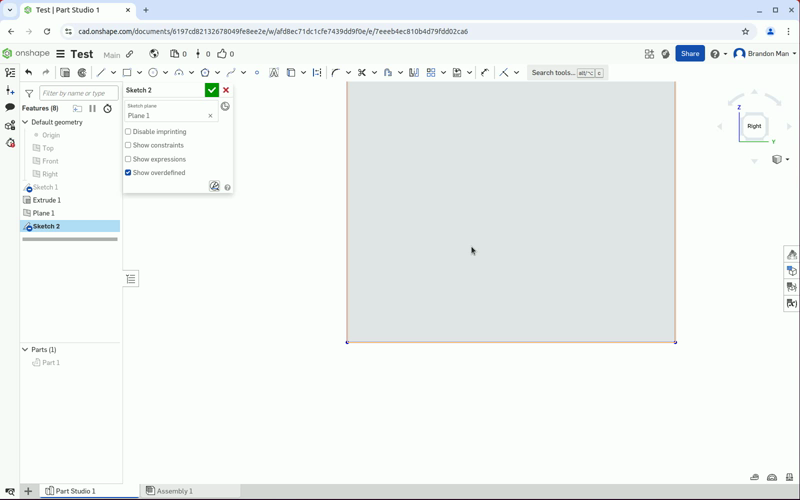
click(471, 246)
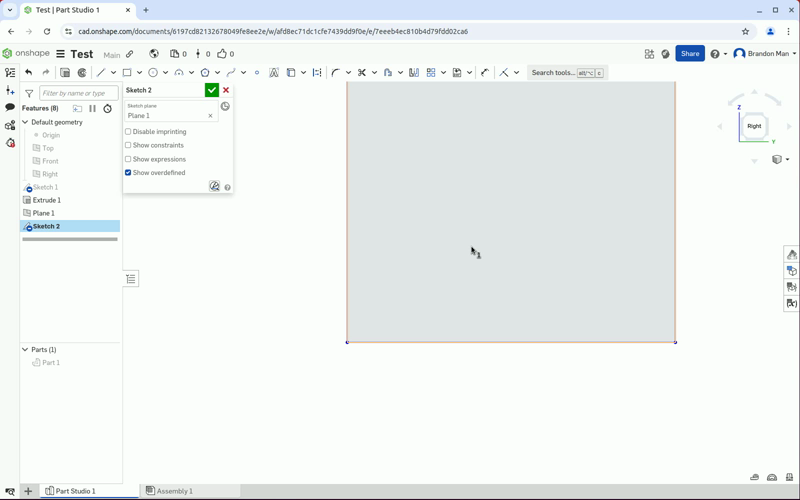
scroll(-6)
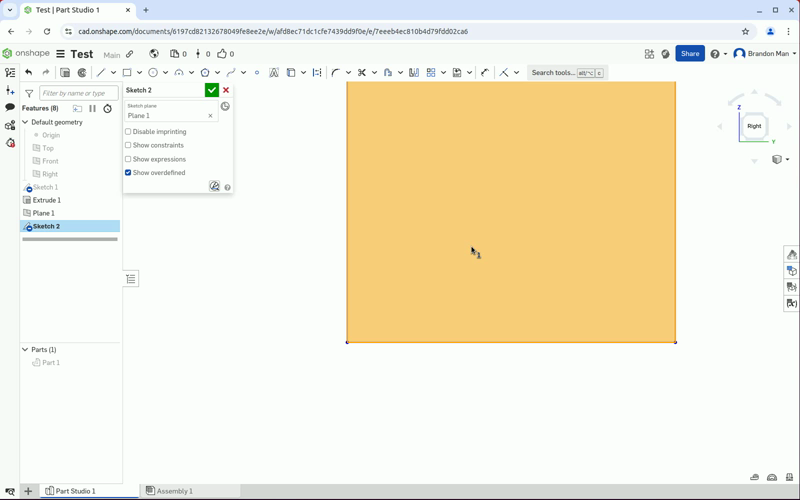
scroll(-6)
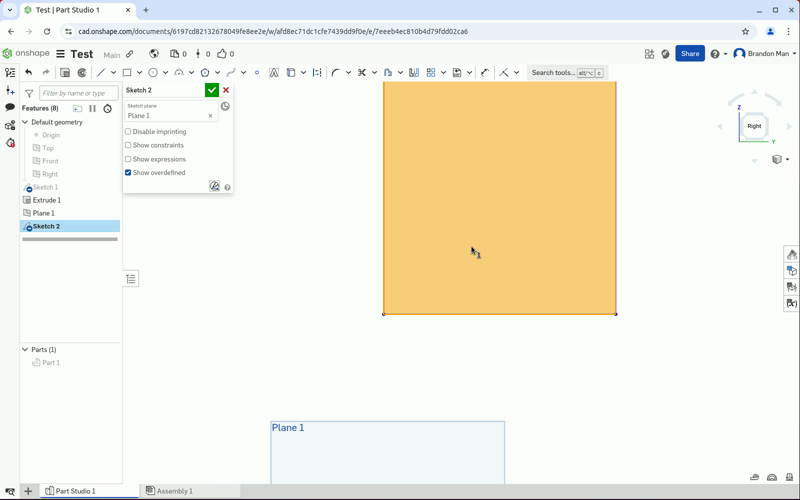
scroll(-6)
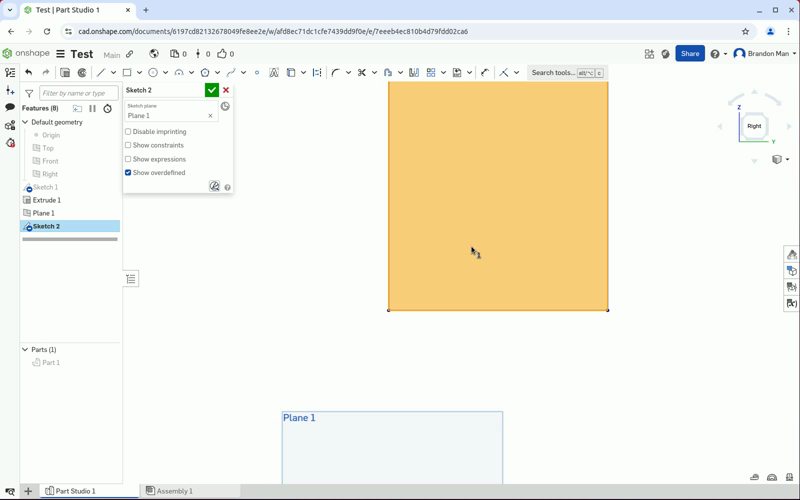
scroll(-6)
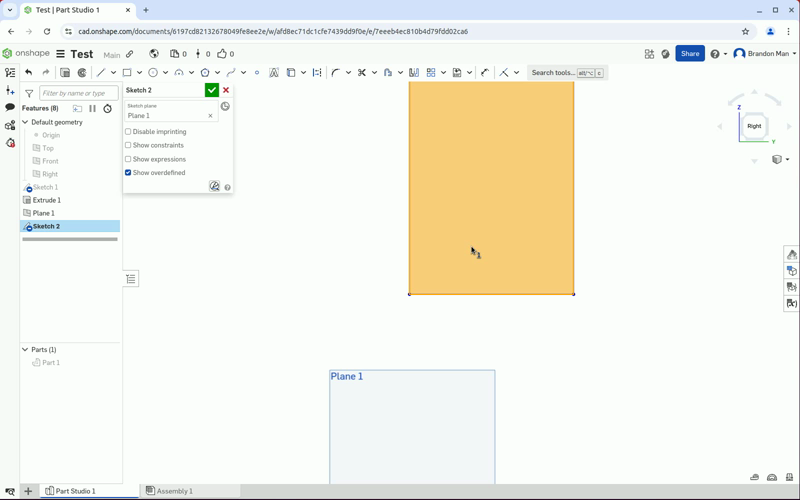
scroll(-6)
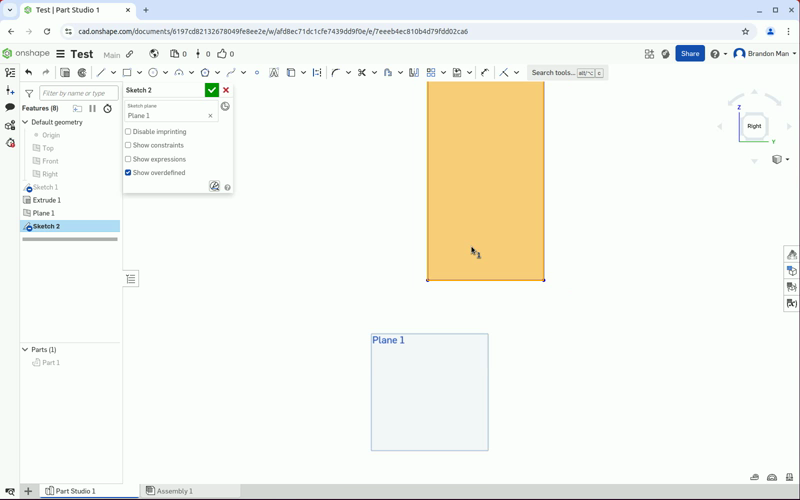
scroll(-6)
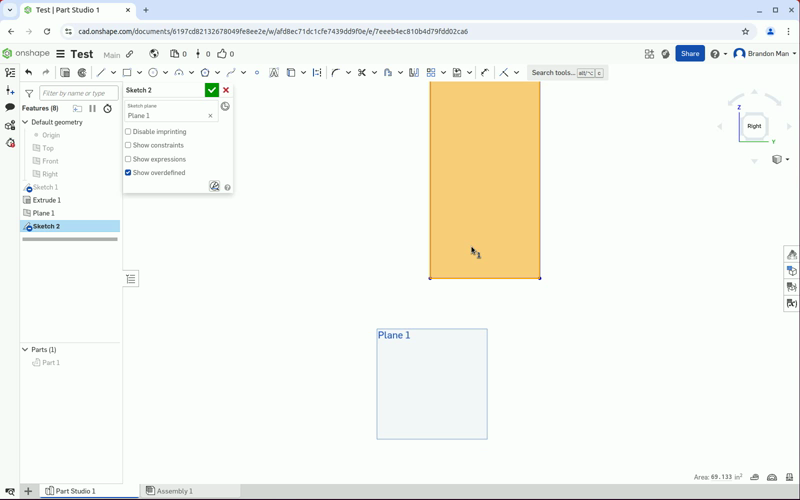
scroll(-6)
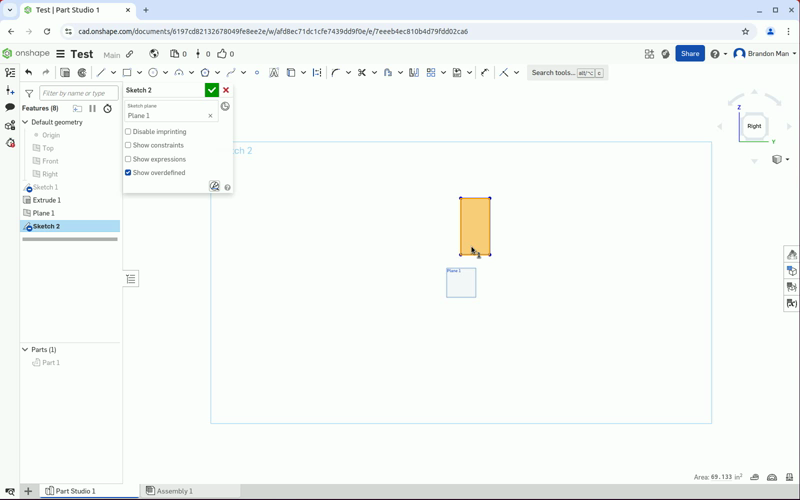
mouse_move(73, 352)
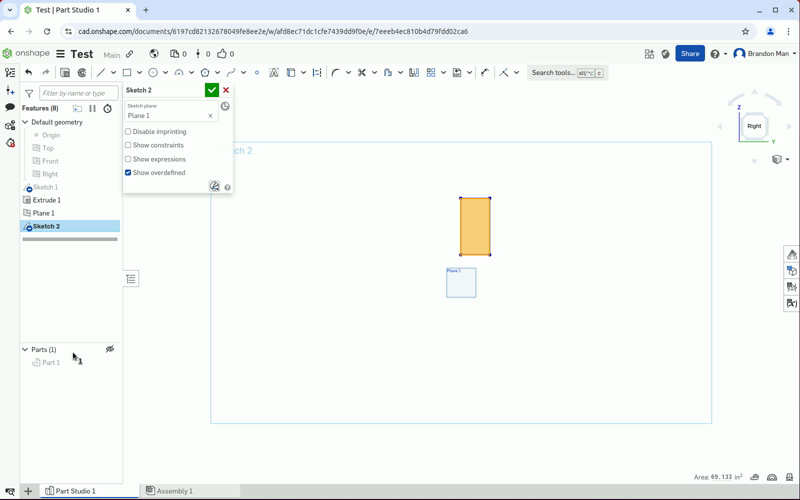
key(shift+y)
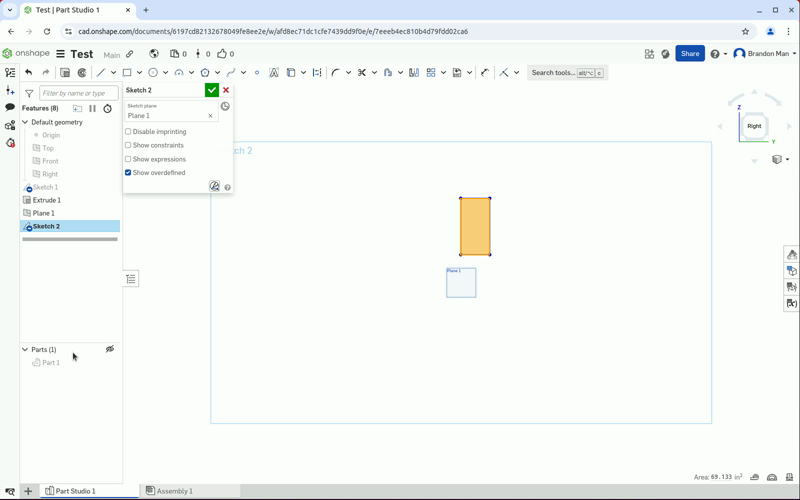
key(shift+e)
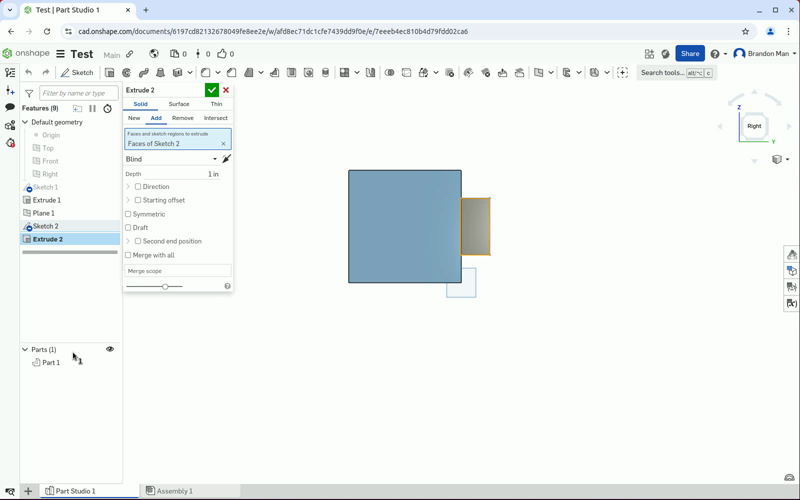
mouse_move(143, 106)
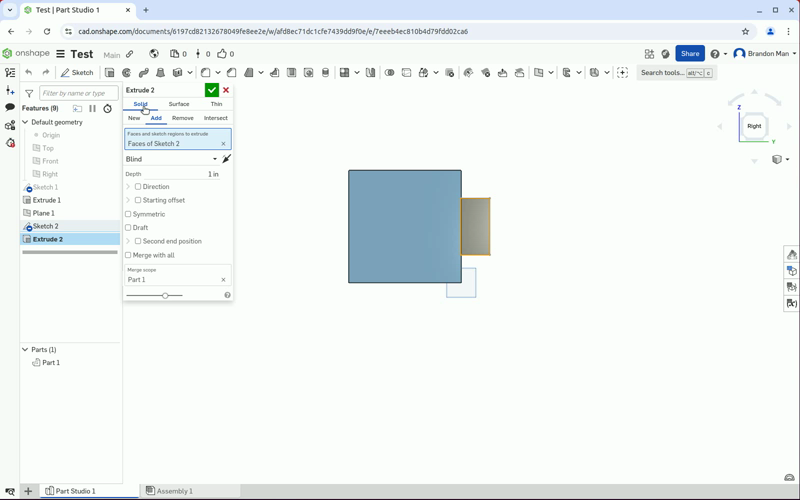
click(143, 106)
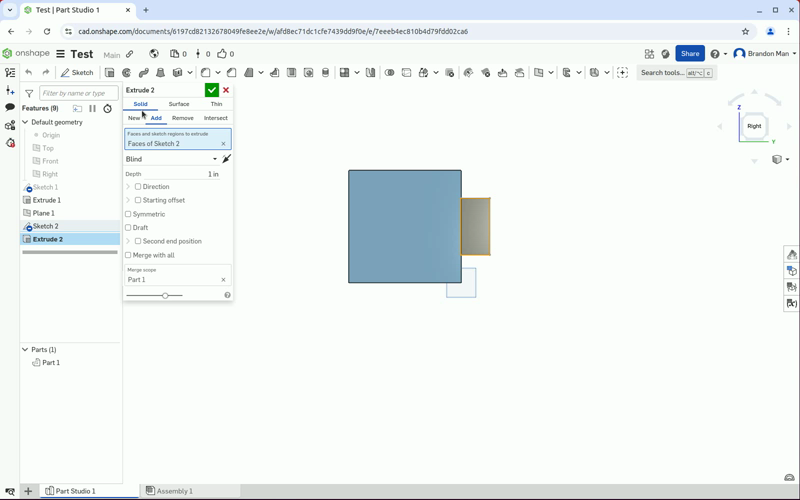
mouse_move(137, 120)
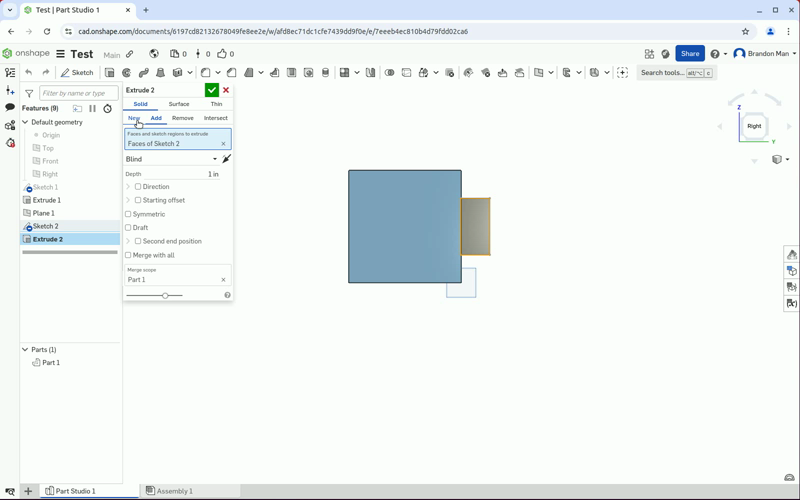
click(137, 120)
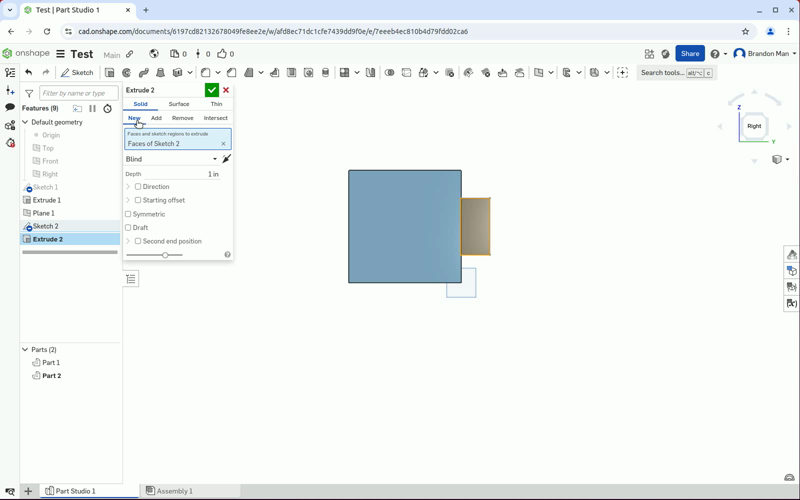
key(tab, 4)
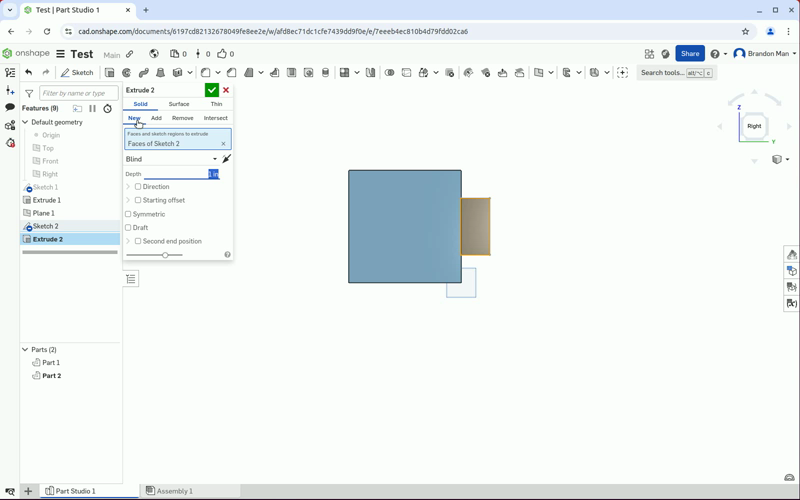
text(17.331)
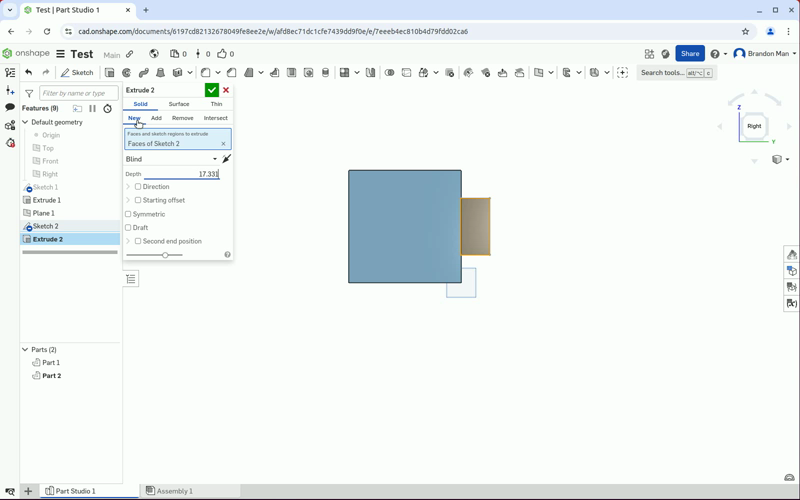
key(enter)
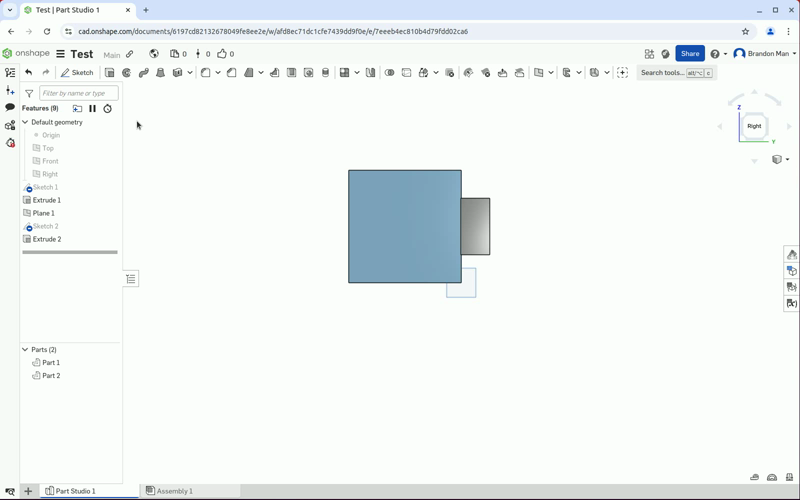
key(shift+h)
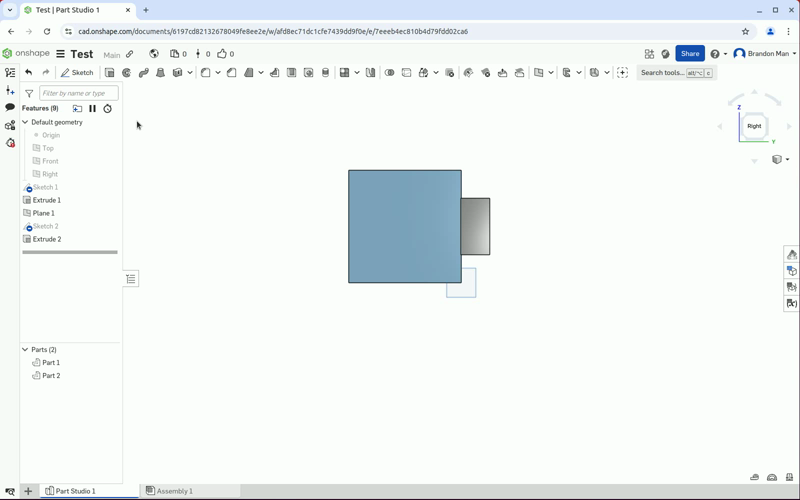
key(shift+h)
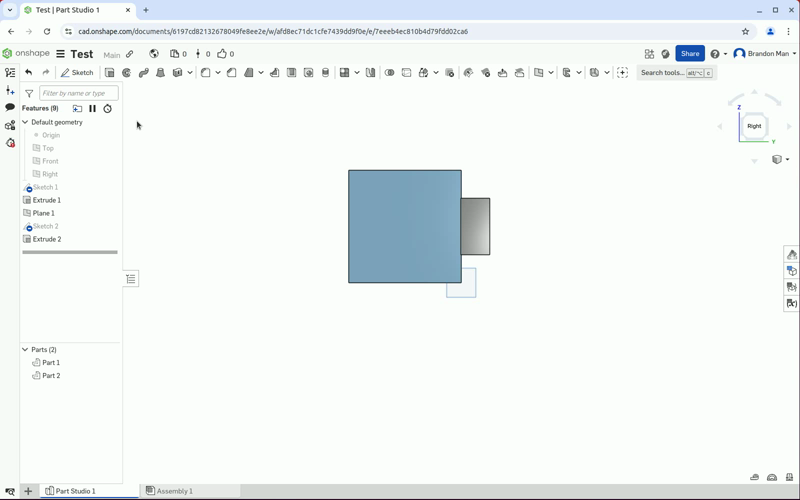
mouse_move(73, 189)
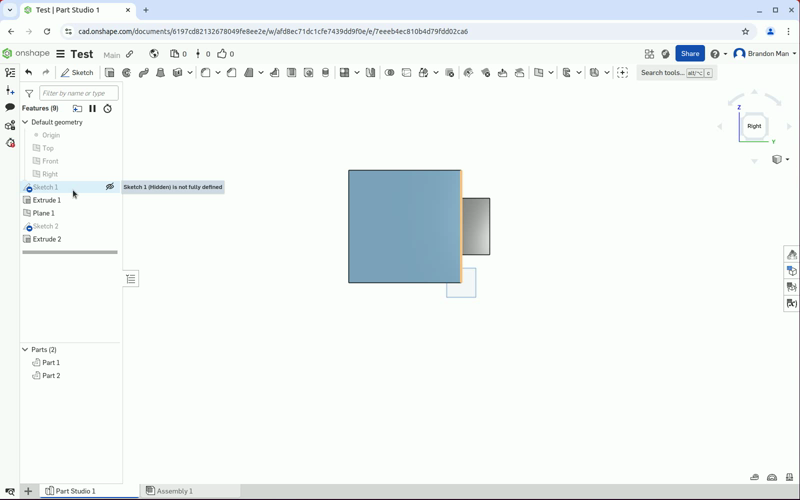
click(73, 189)
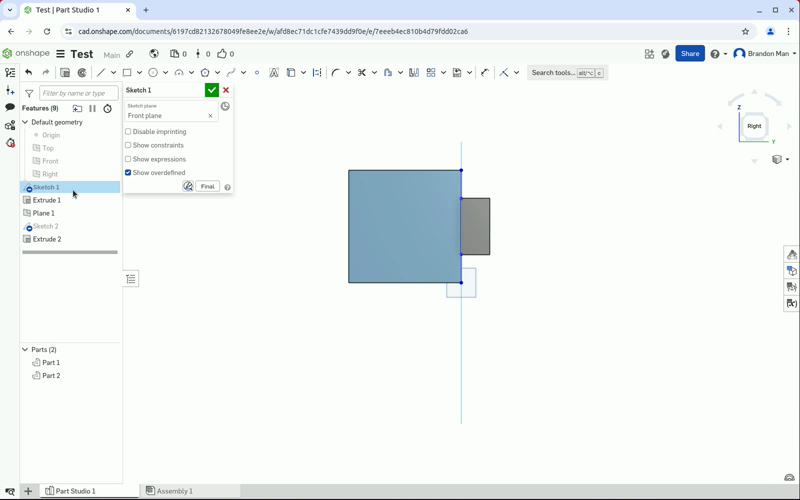
mouse_move(229, 92)
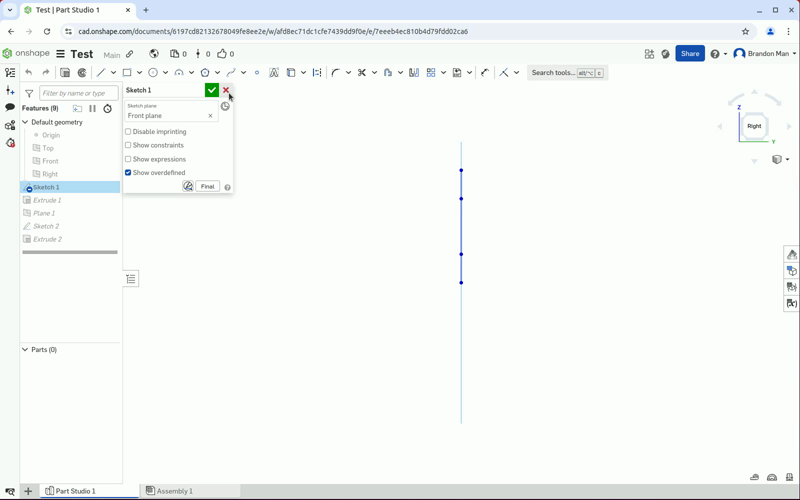
click(229, 92)
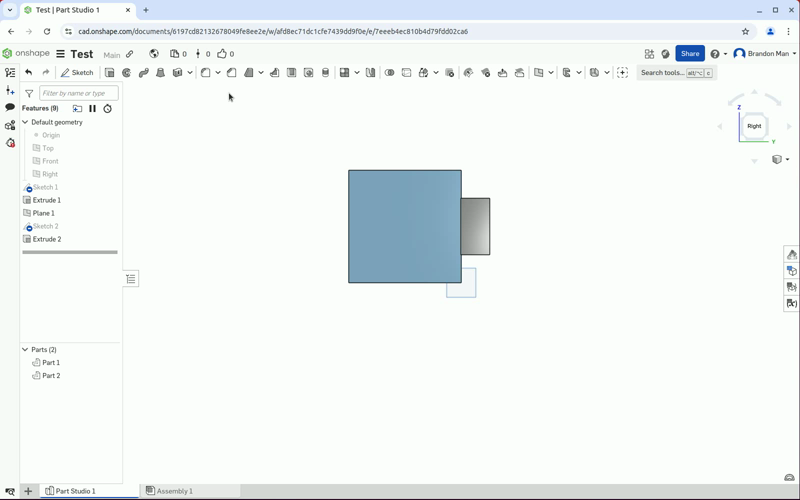
mouse_move(73, 352)
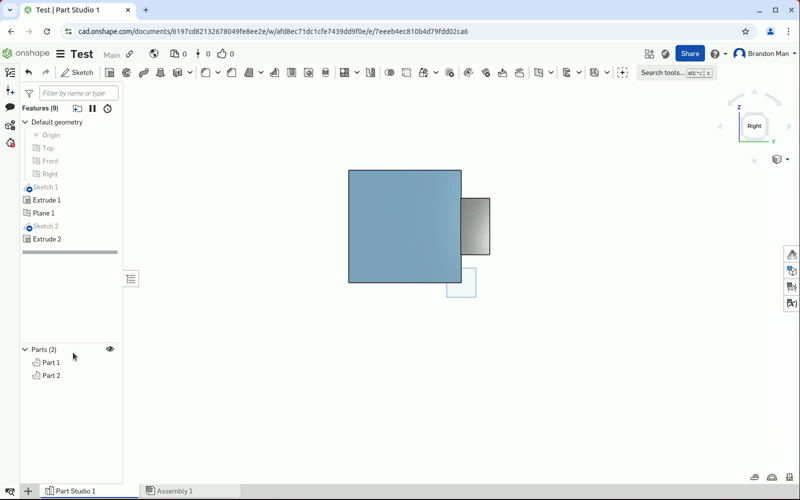
key(y)
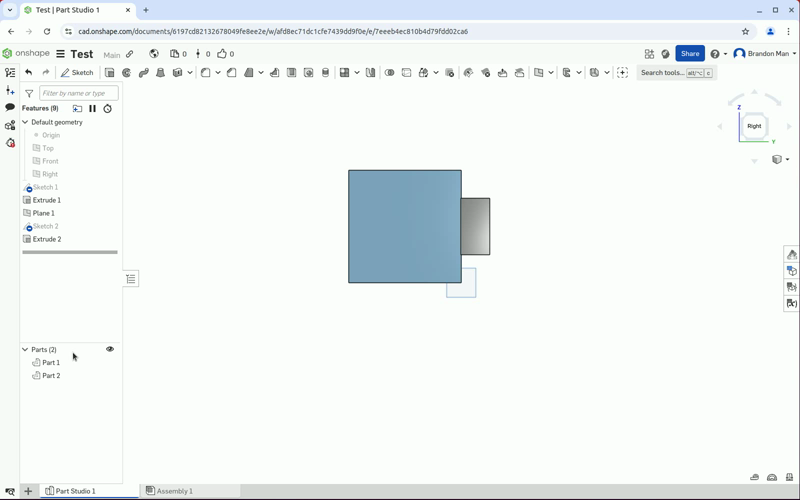
key(shift+p)
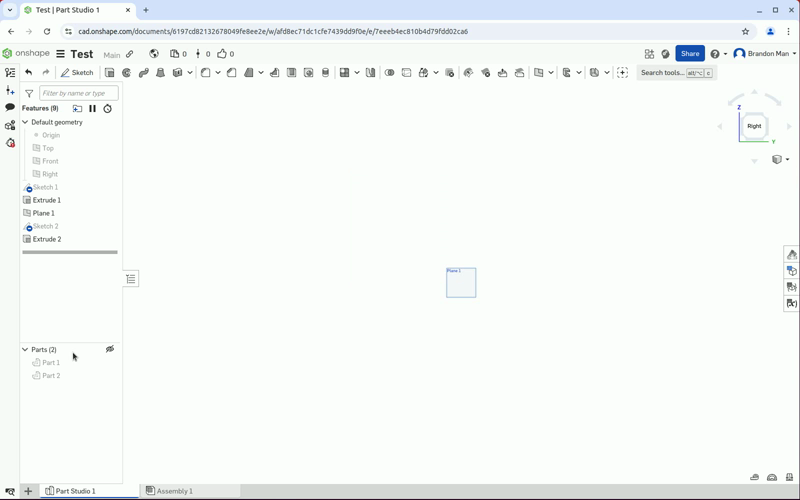
key(space)
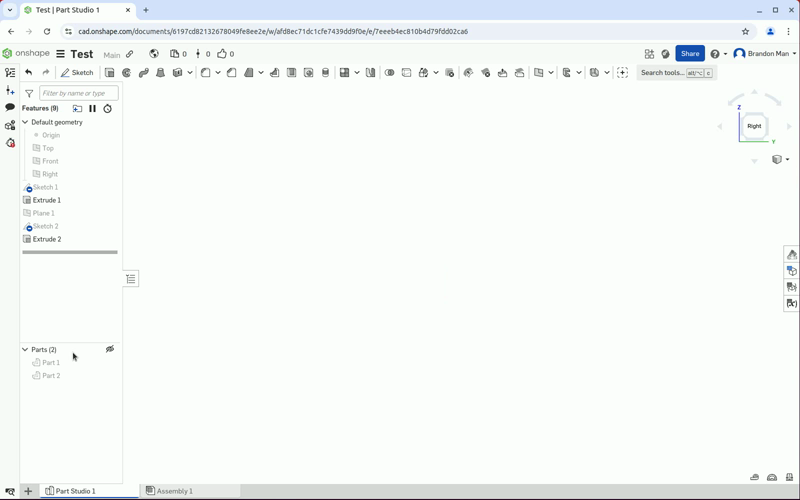
key_down(shift)
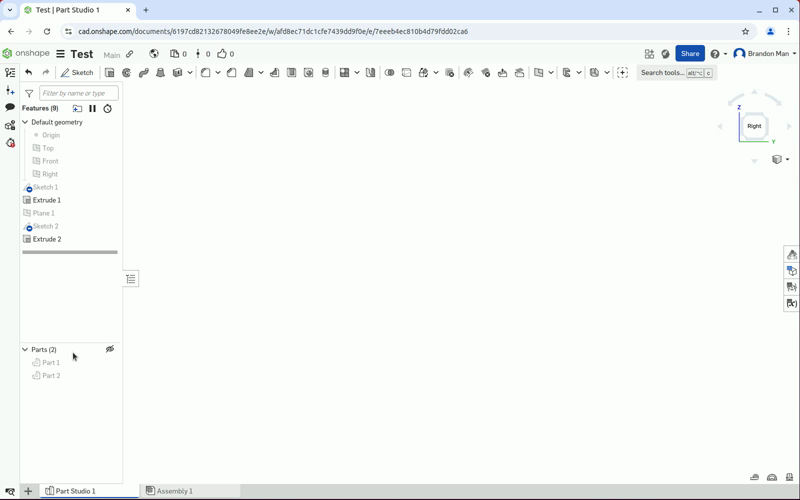
key(right)
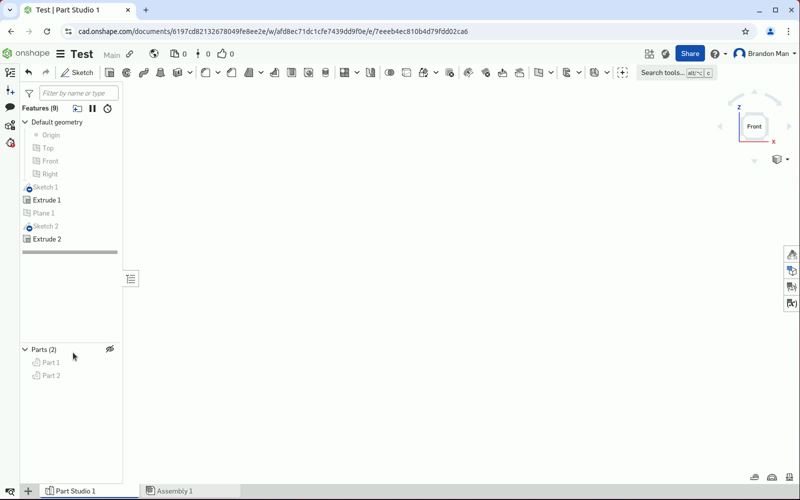
key_up(shift)
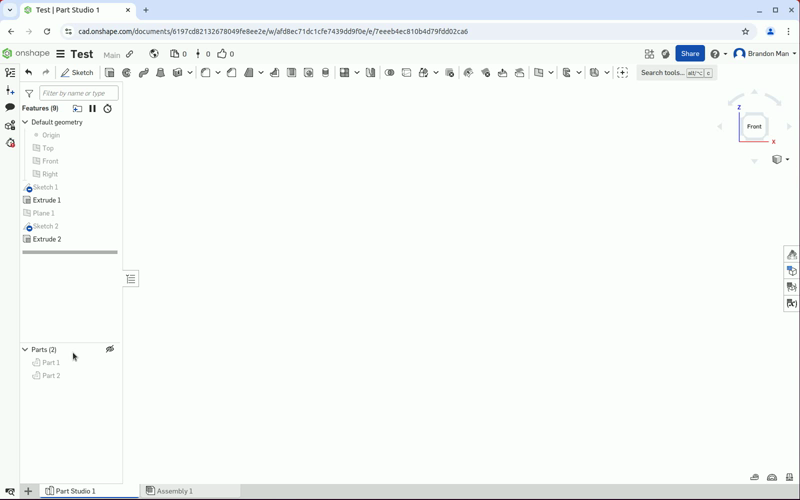
mouse_move(73, 352)
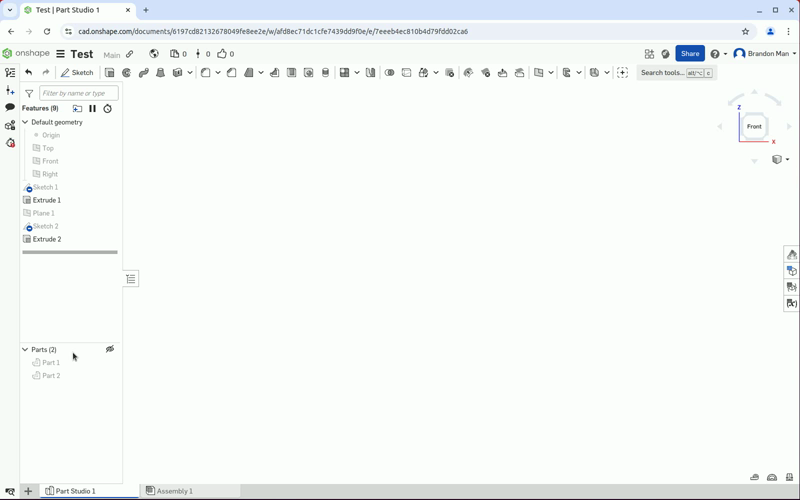
key(shift+y)
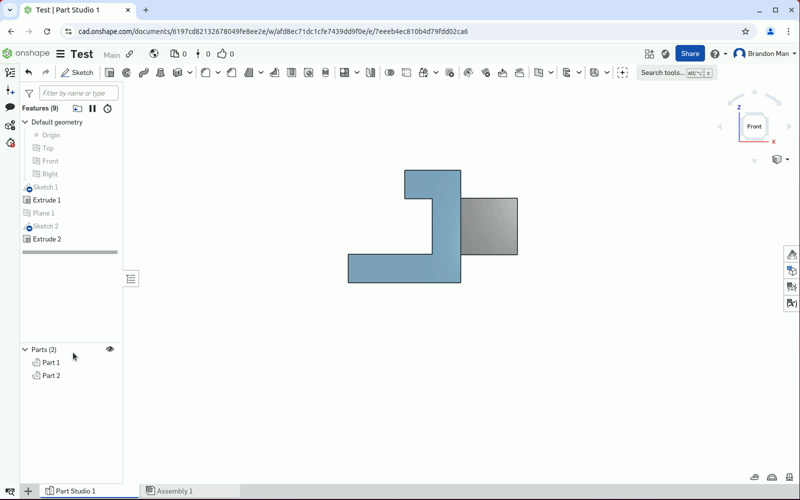
mouse_move(541, 75)
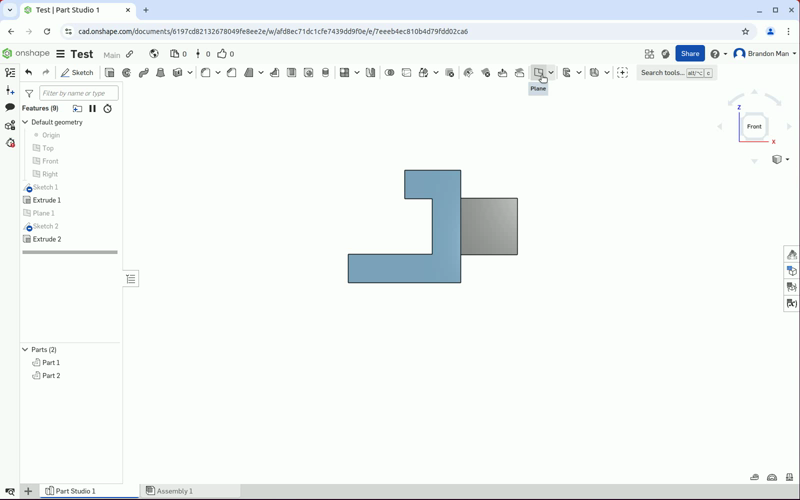
click(541, 75)
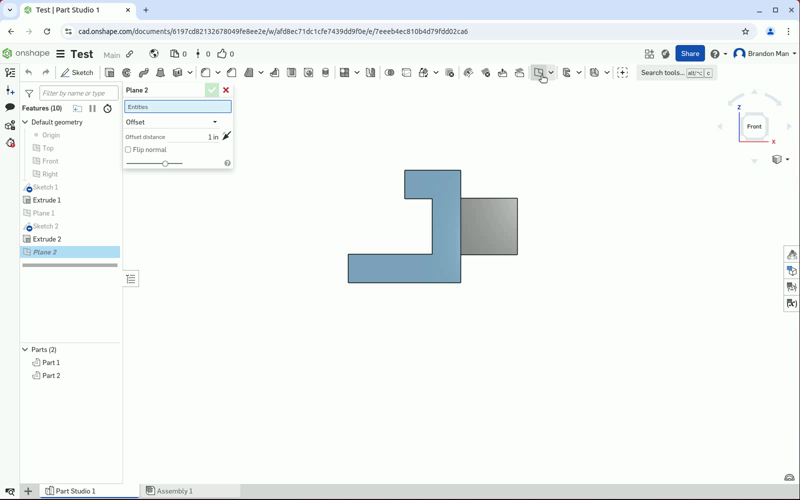
mouse_move(73, 163)
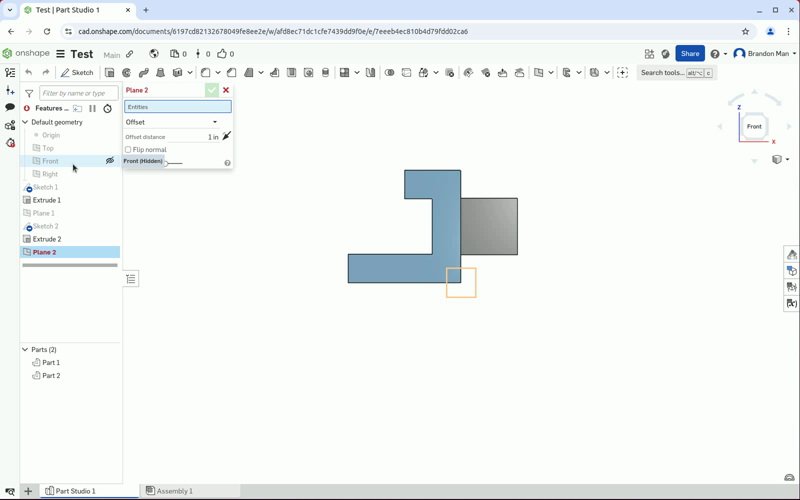
click(73, 163)
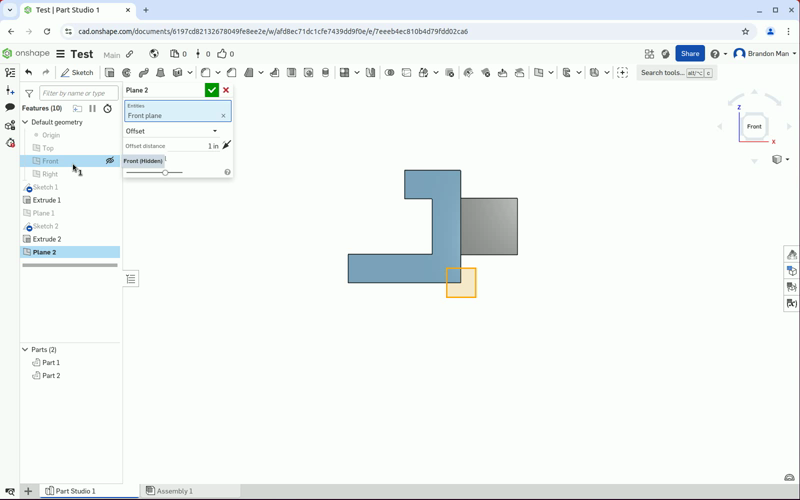
key(tab, 2)
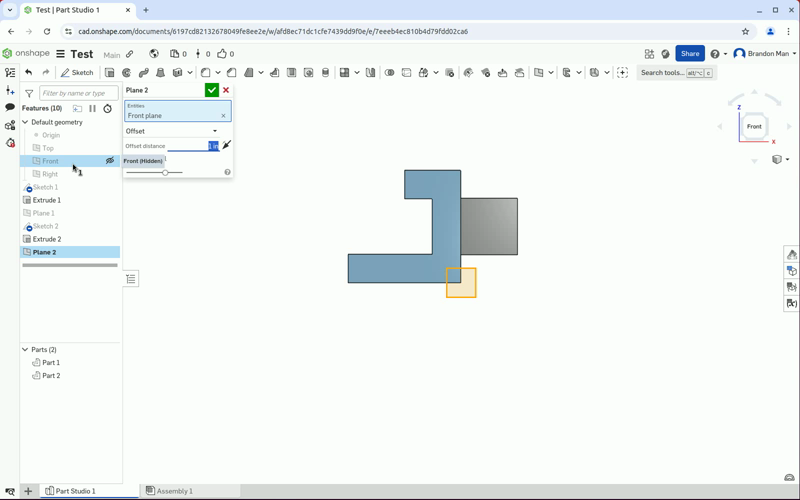
text(14.45)
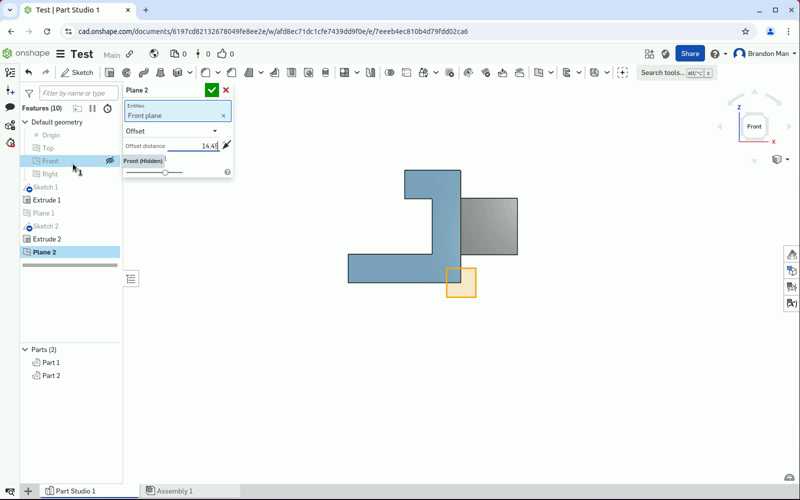
key(enter, 2)
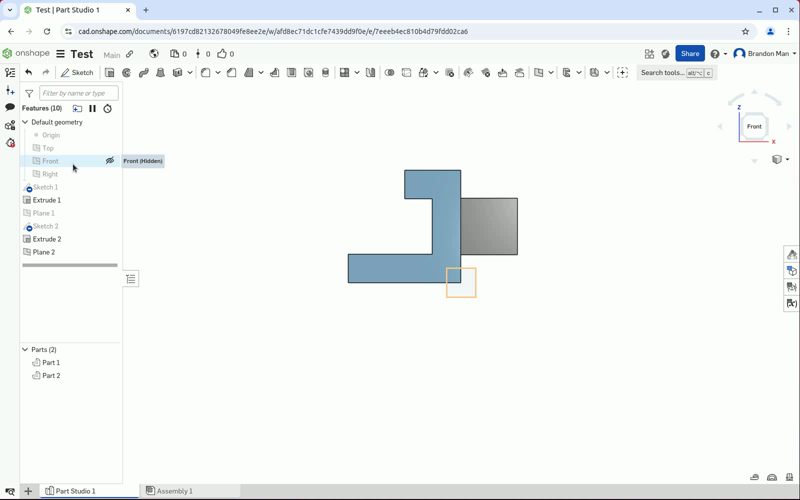
key(shift+s)
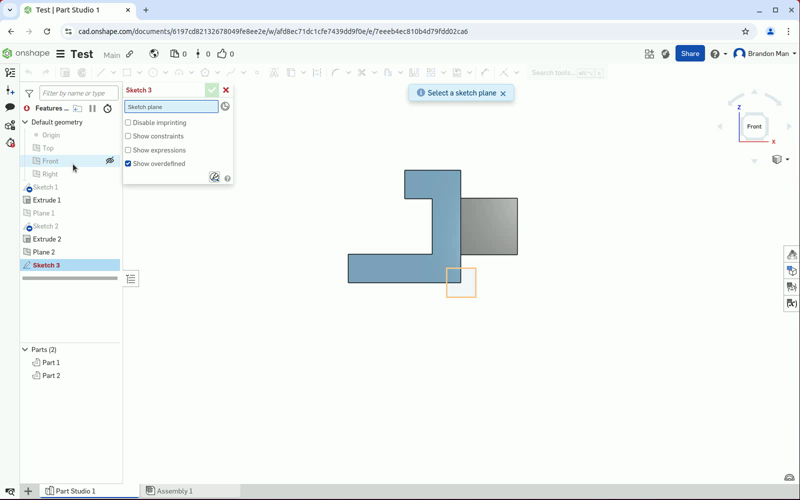
mouse_move(73, 254)
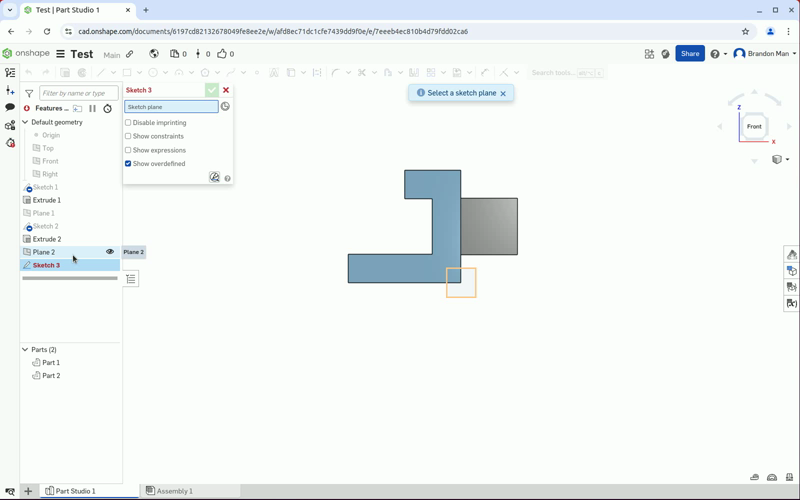
click(73, 254)
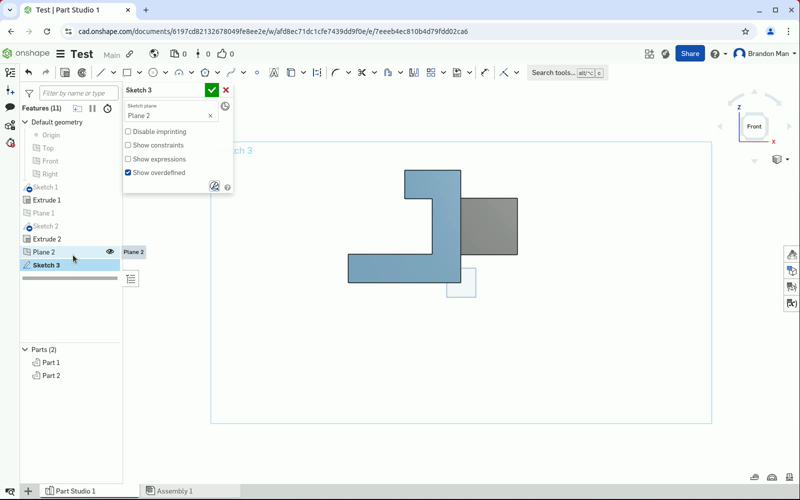
mouse_move(73, 352)
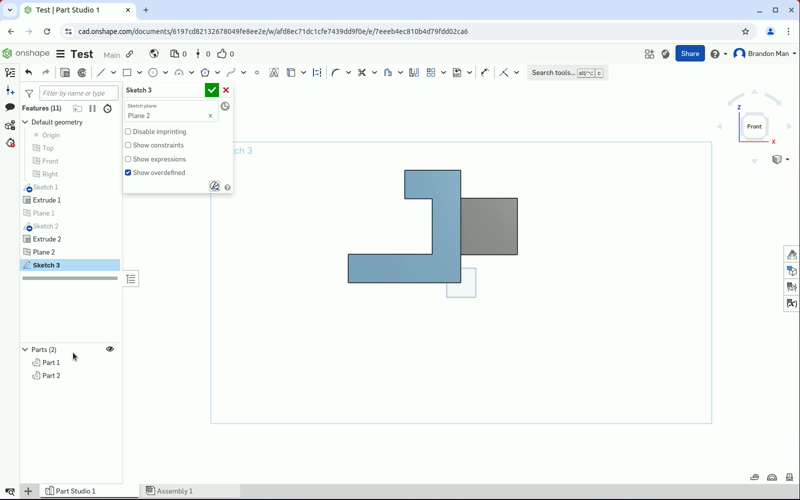
key(y)
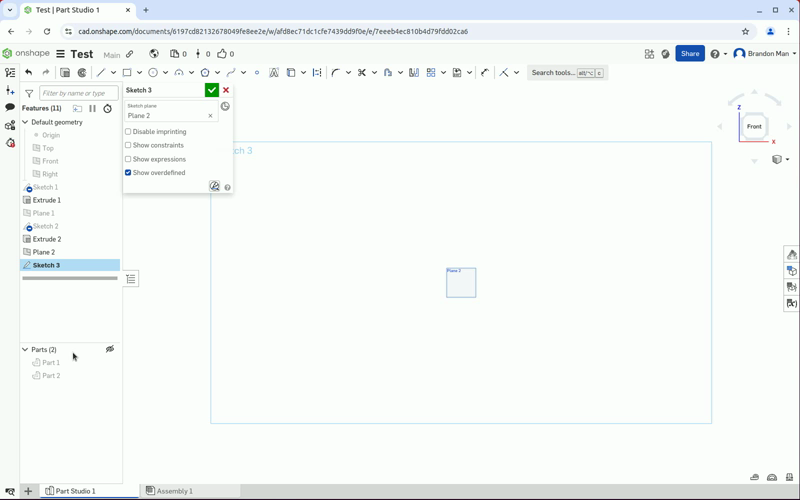
key(l)
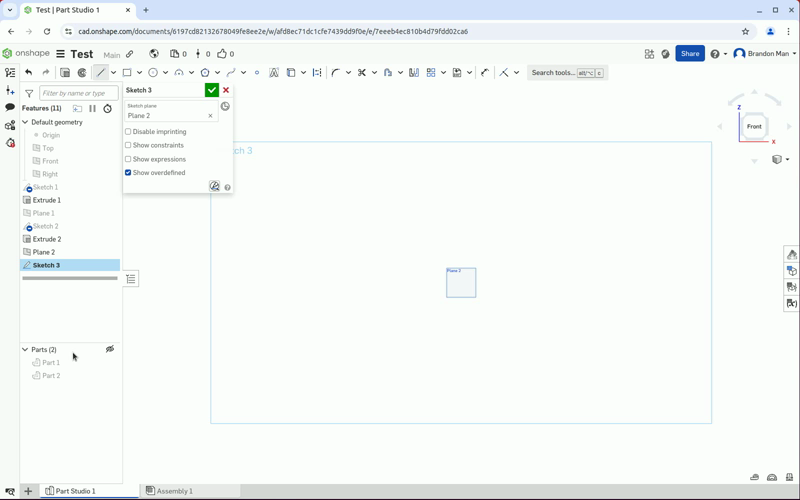
key_down(shift)
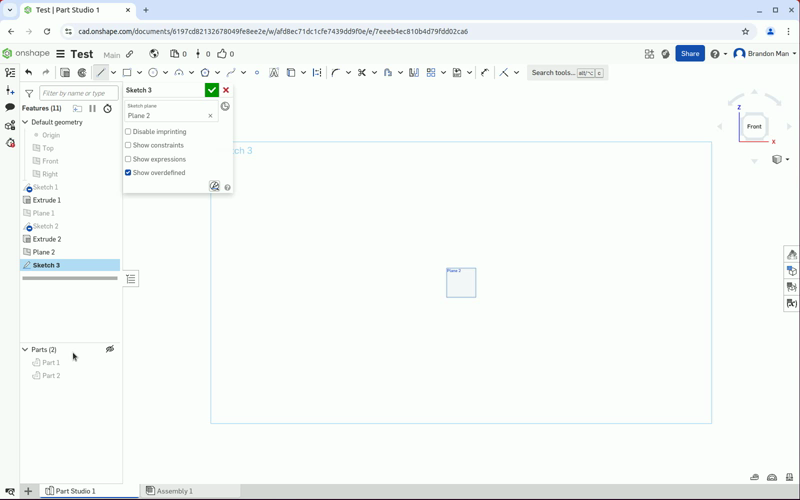
mouse_move(348, 254)
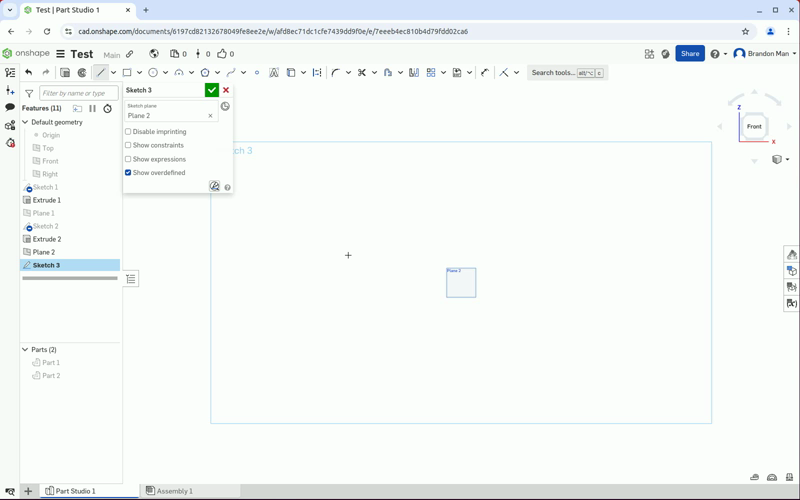
click(348, 254)
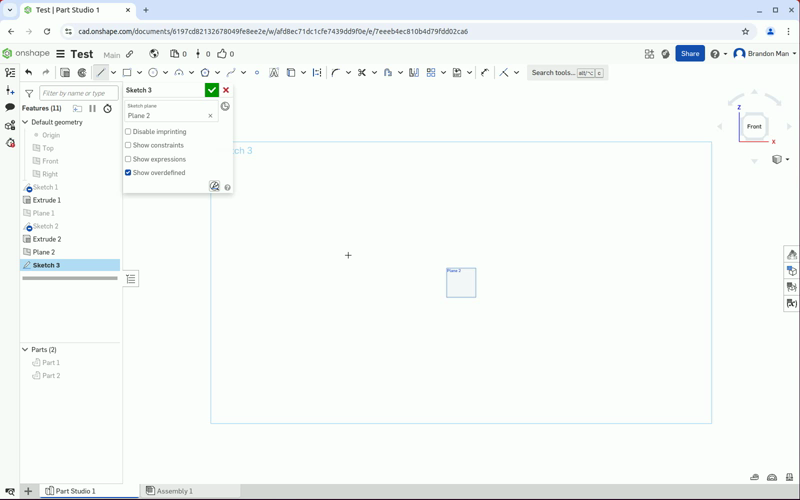
key_up(shift)
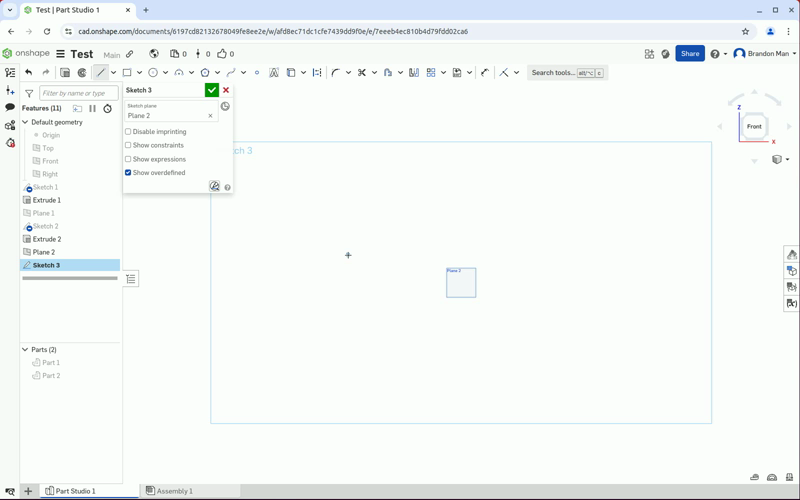
key_down(shift)
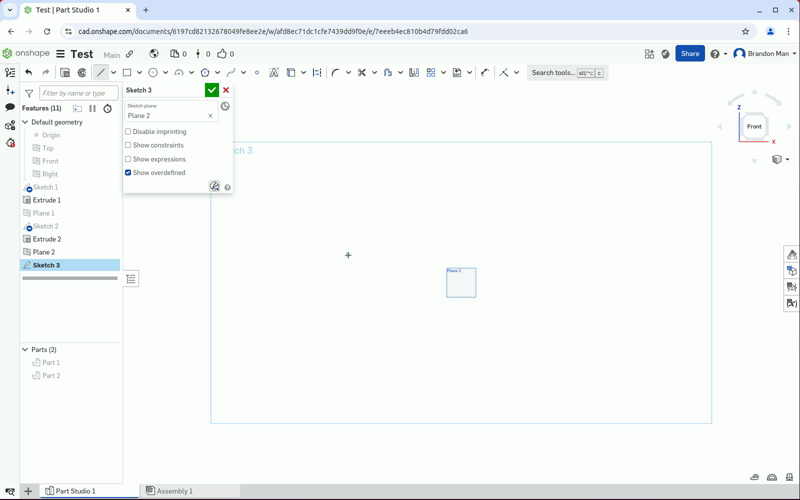
mouse_move(404, 198)
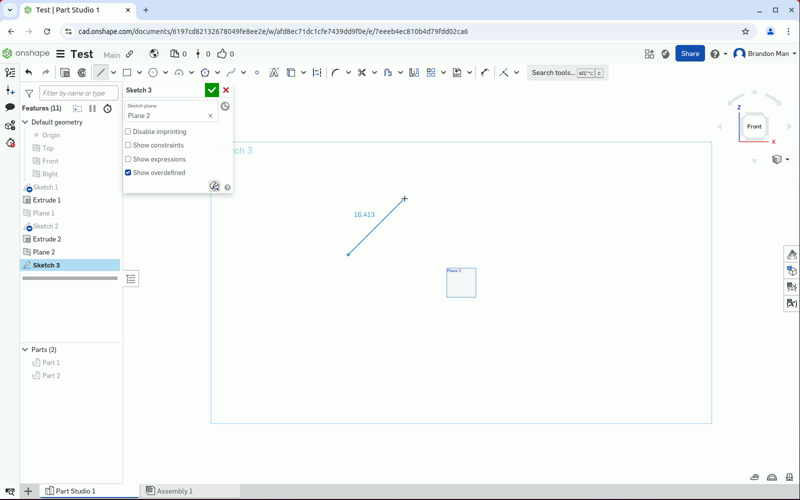
click(404, 198)
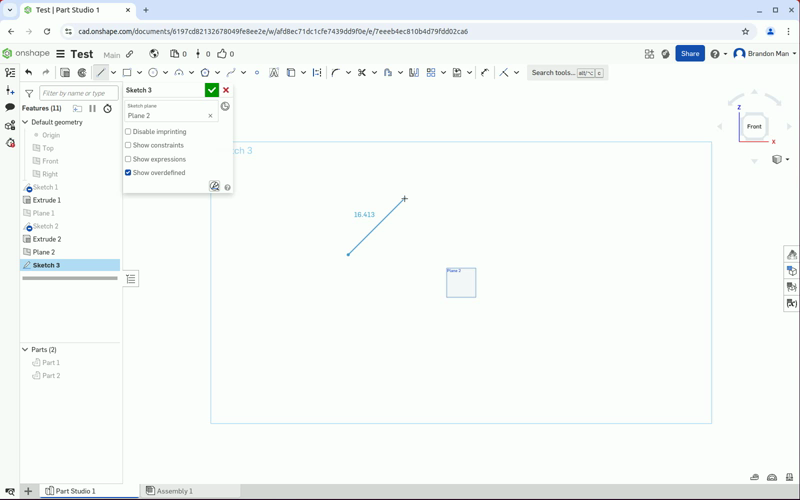
key_up(shift)
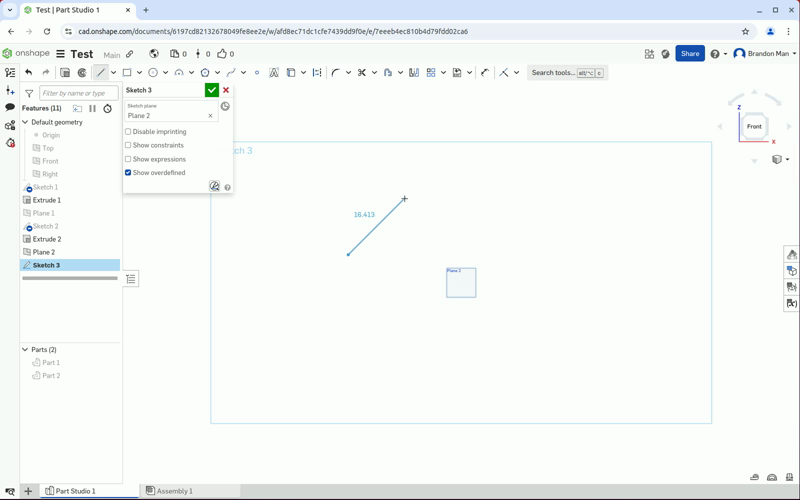
key_down(shift)
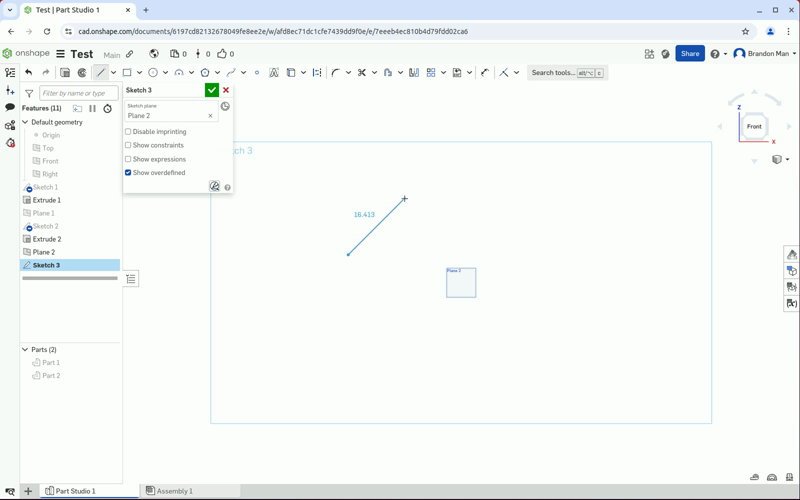
mouse_move(434, 198)
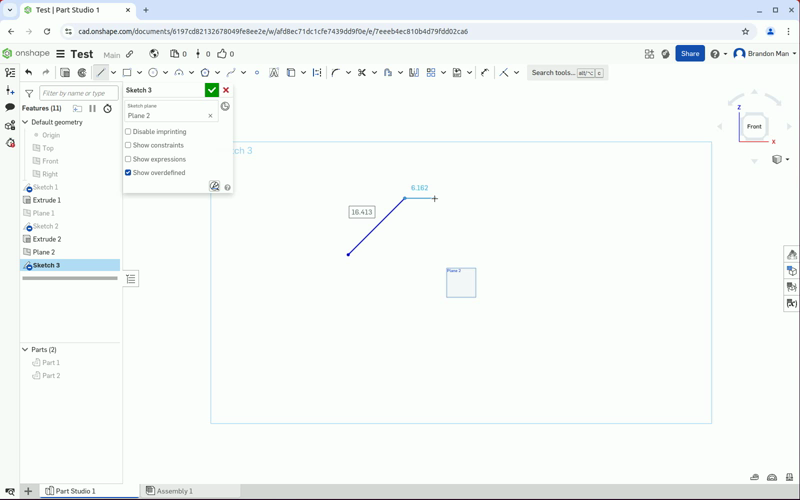
mouse_move(348, 198)
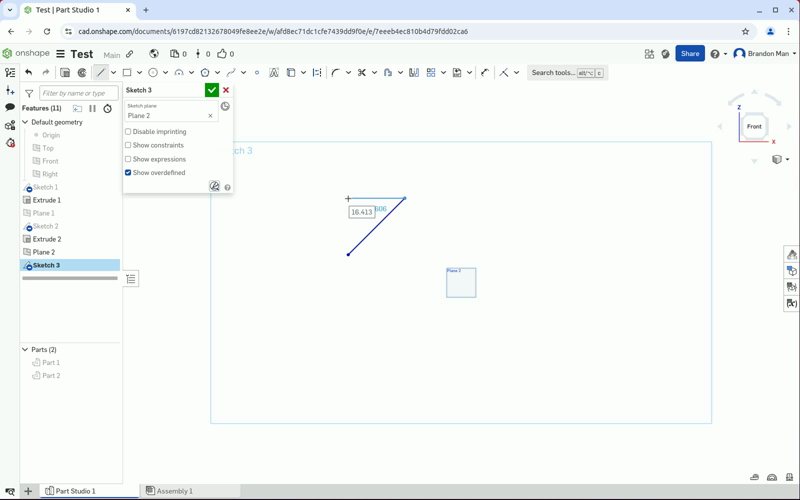
click(348, 198)
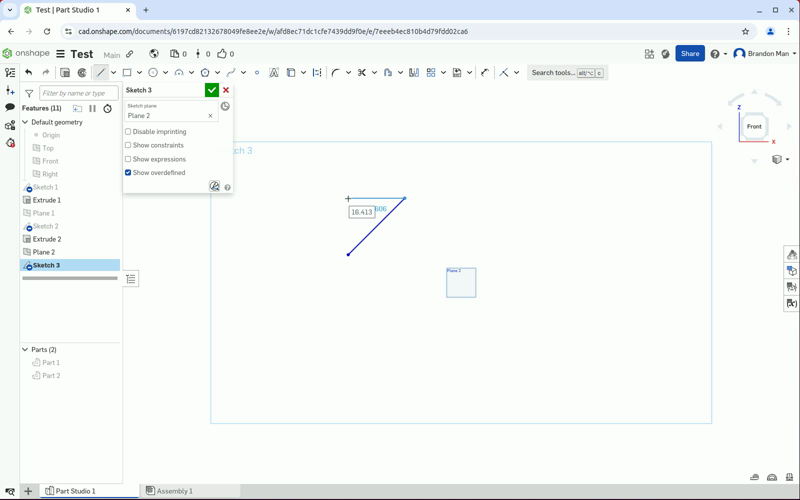
key_up(shift)
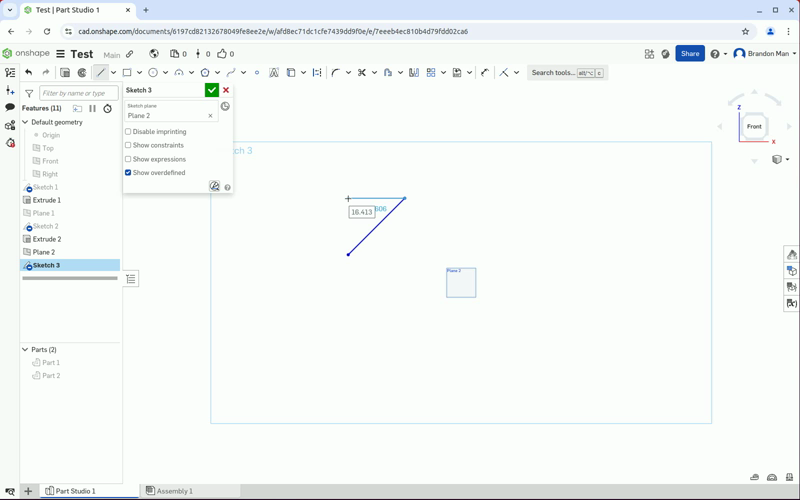
mouse_move(378, 198)
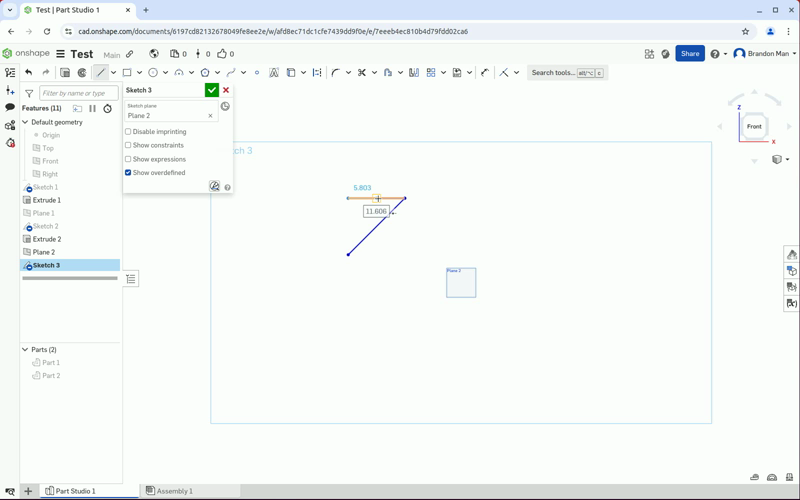
key_down(shift)
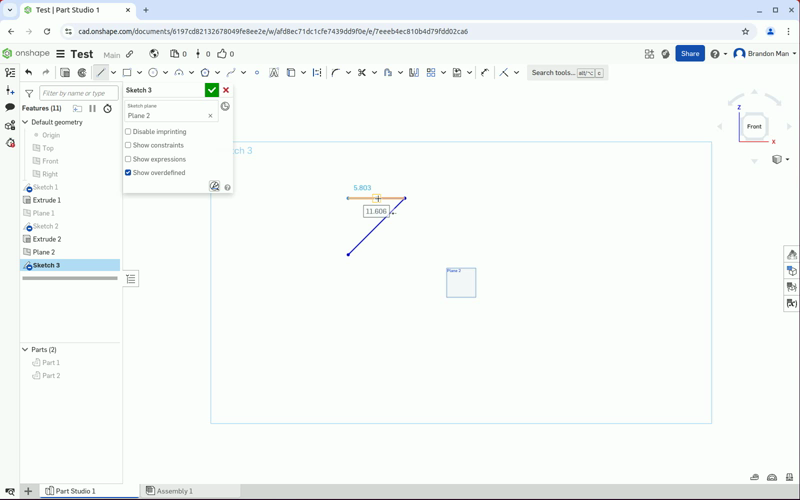
mouse_move(348, 254)
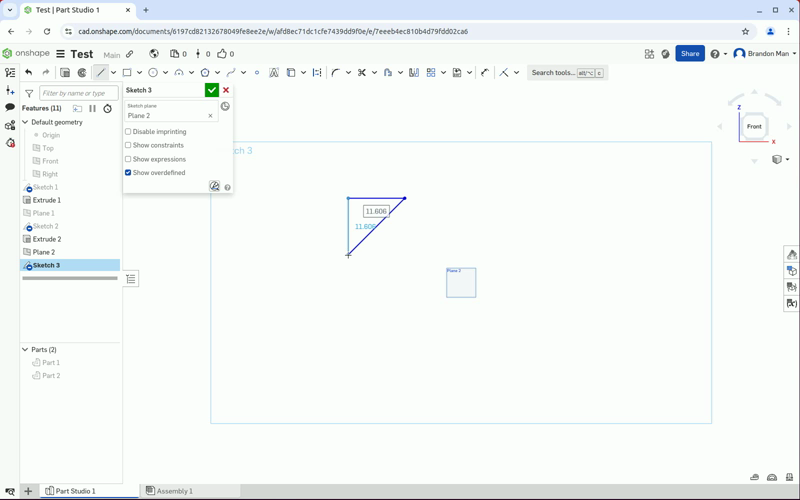
key_up(shift)
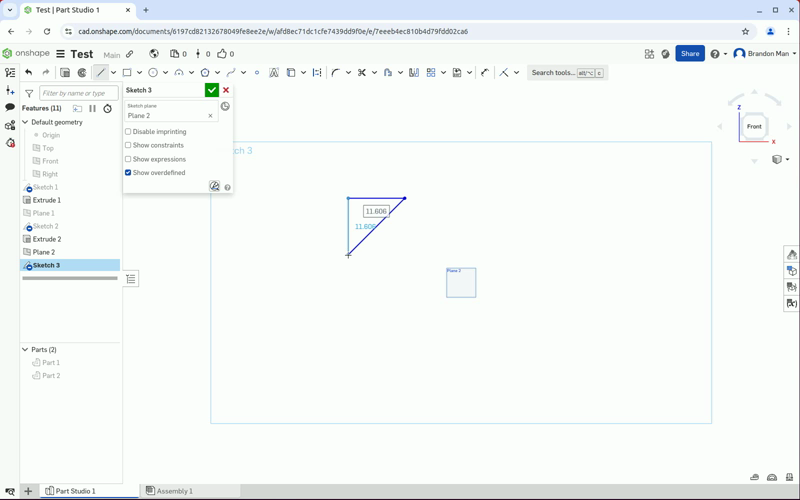
click(348, 254)
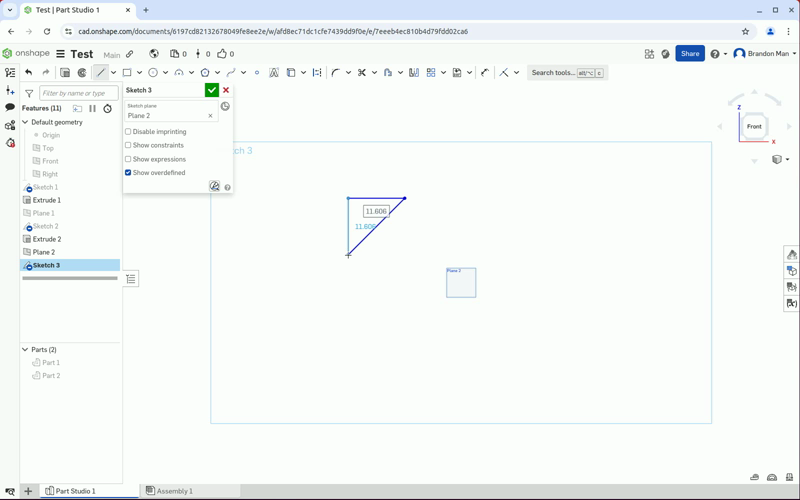
key(esc)
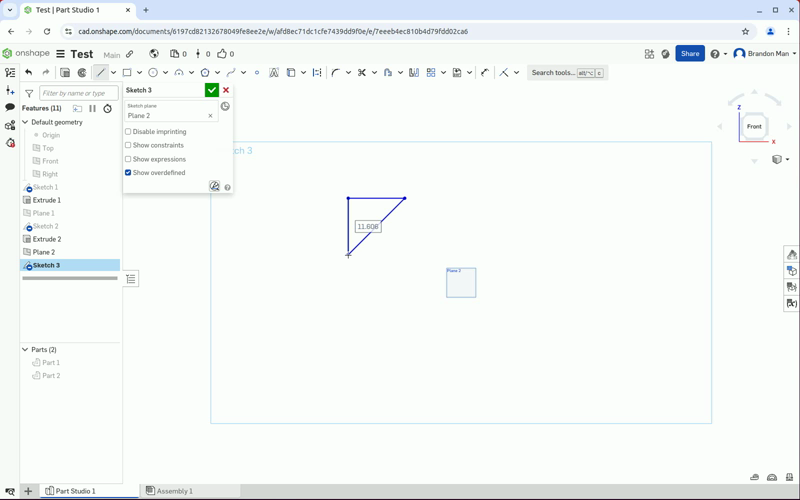
mouse_move(400, 200)
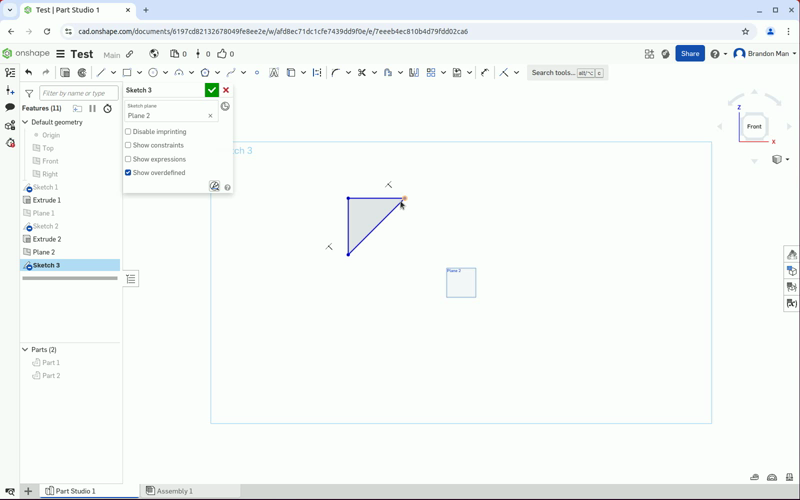
scroll(6)
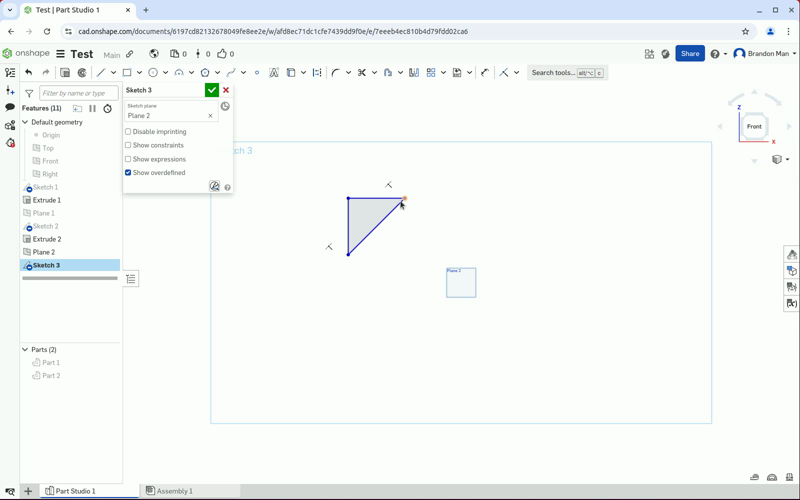
scroll(6)
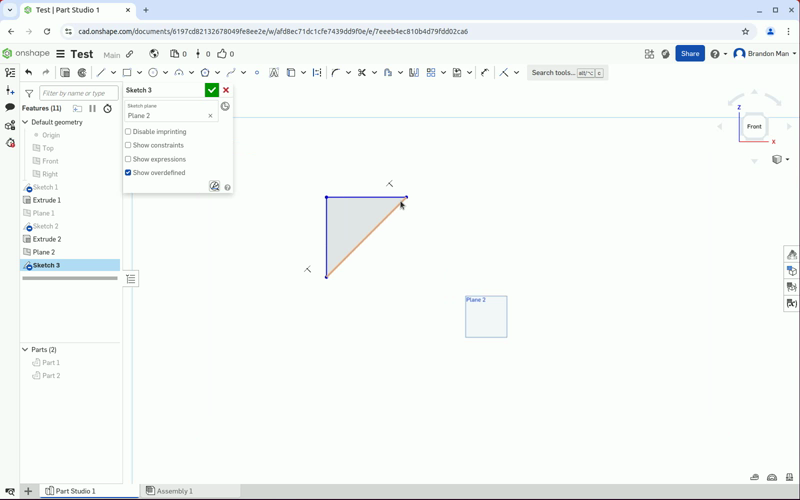
scroll(6)
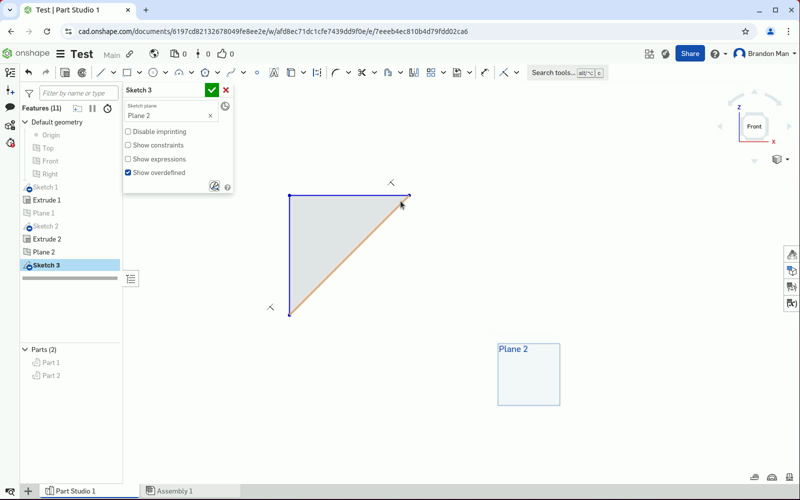
scroll(6)
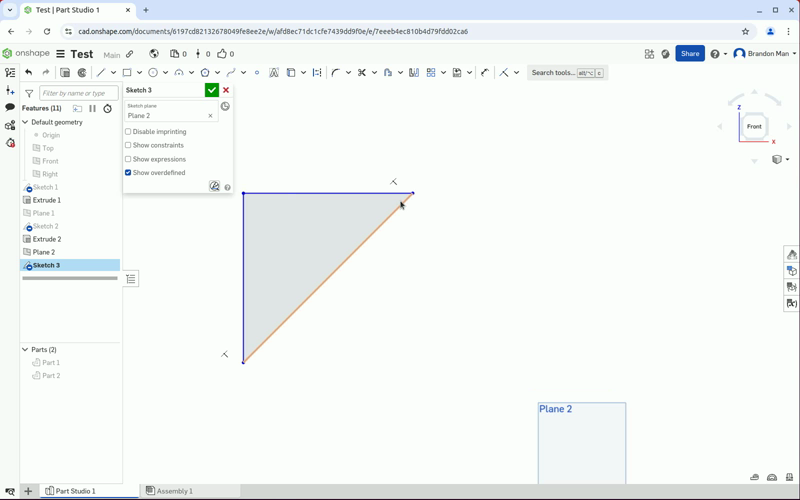
scroll(6)
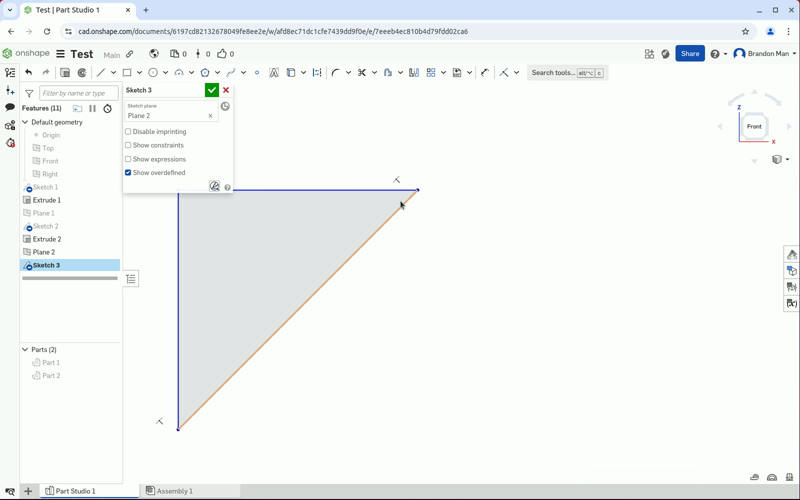
scroll(6)
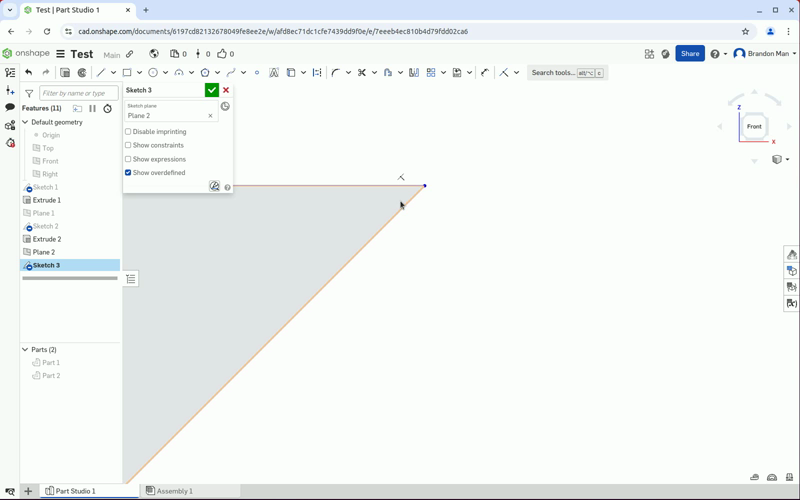
scroll(6)
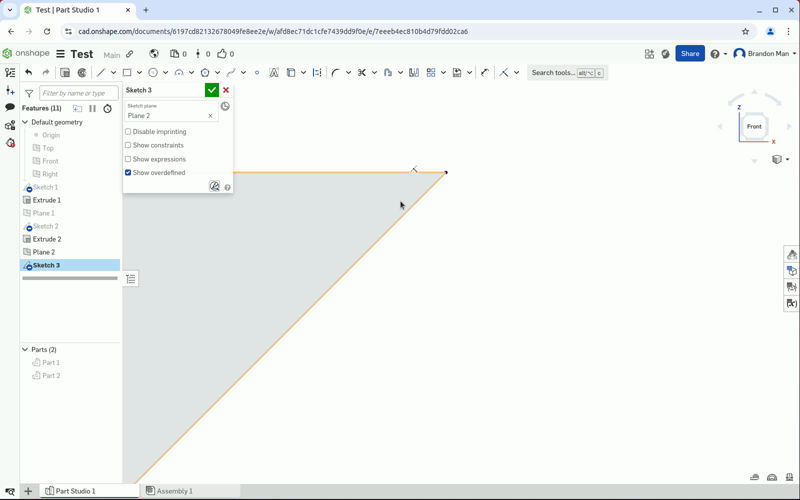
click(400, 200)
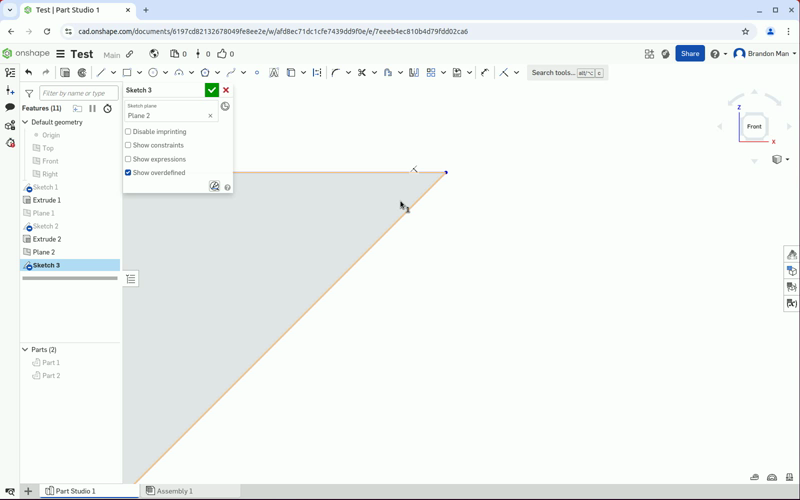
scroll(-6)
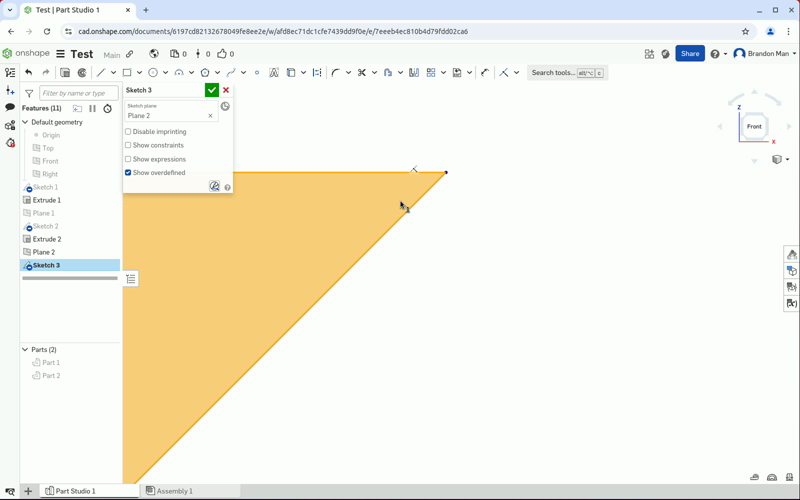
scroll(-6)
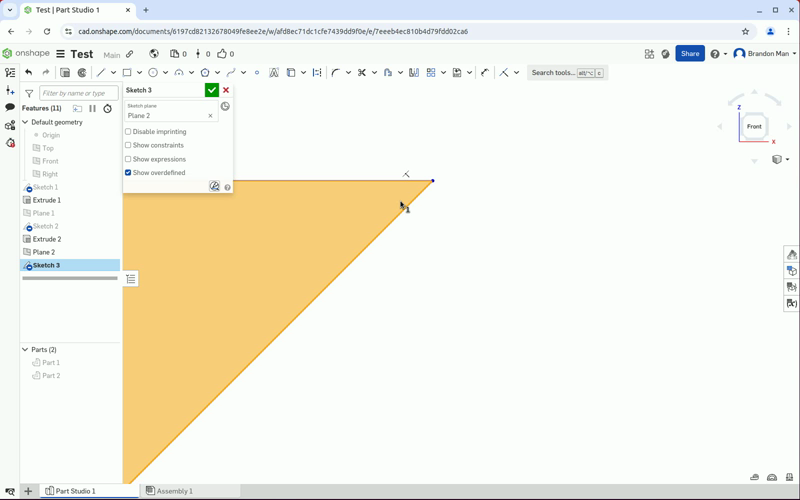
scroll(-6)
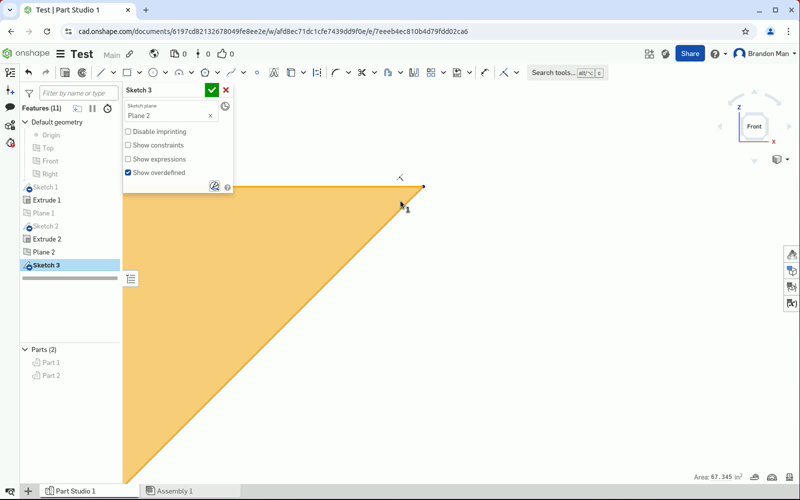
scroll(-6)
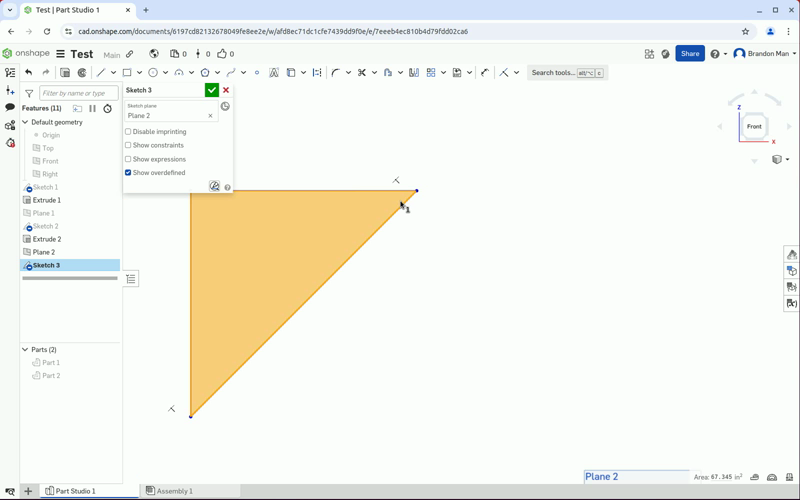
scroll(-6)
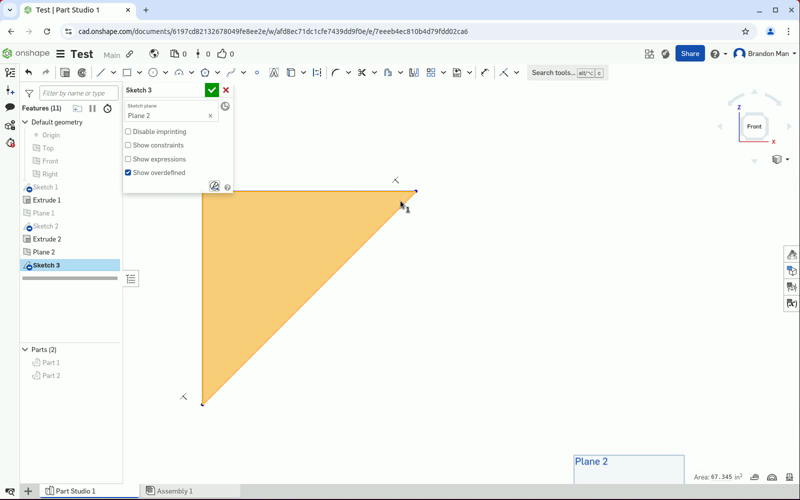
scroll(-6)
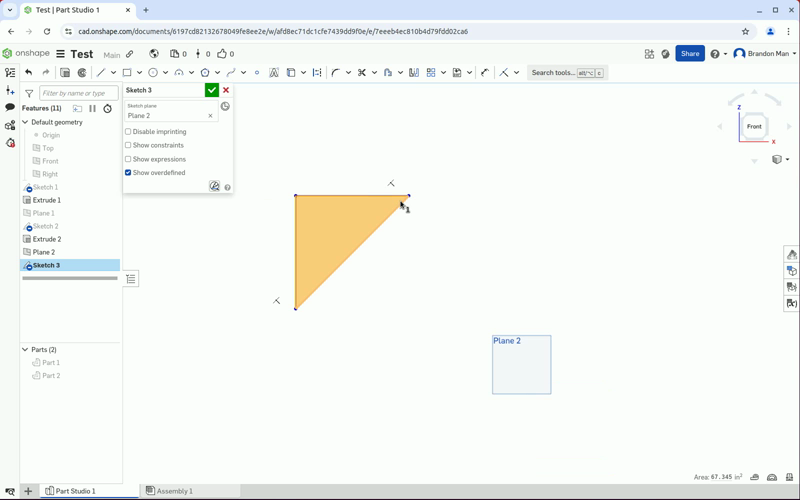
scroll(-6)
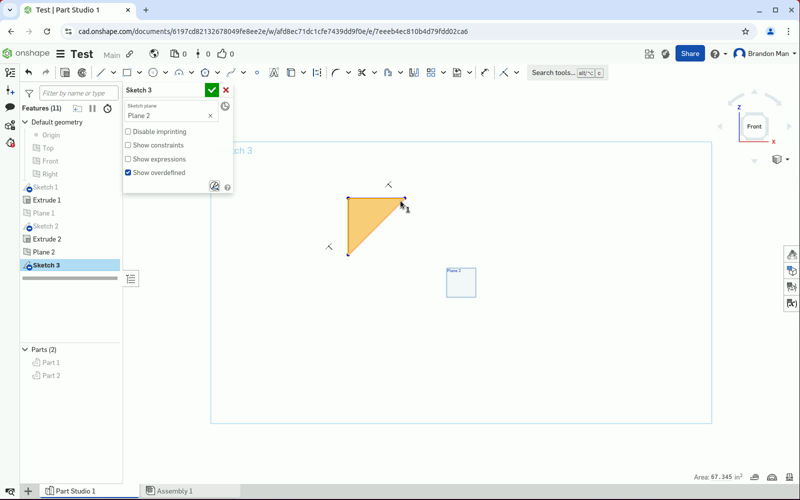
mouse_move(73, 352)
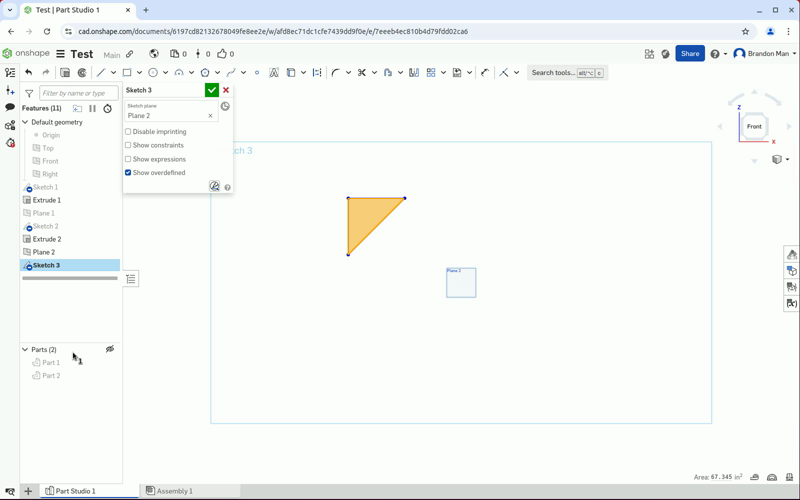
key(shift+y)
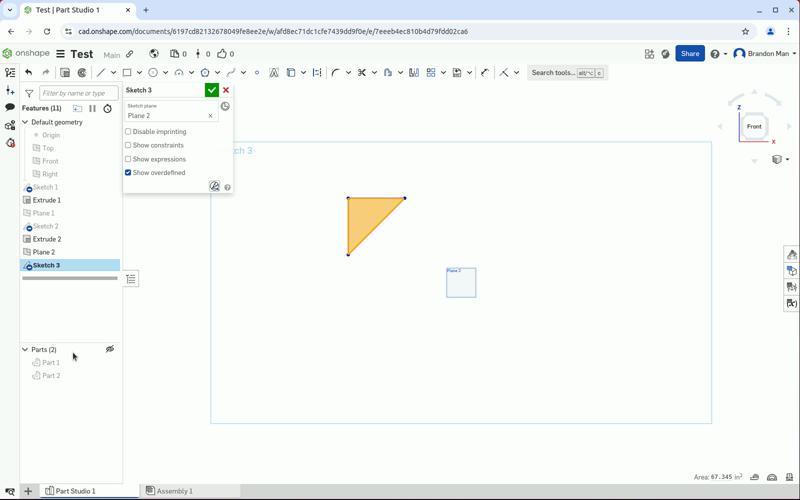
key(shift+e)
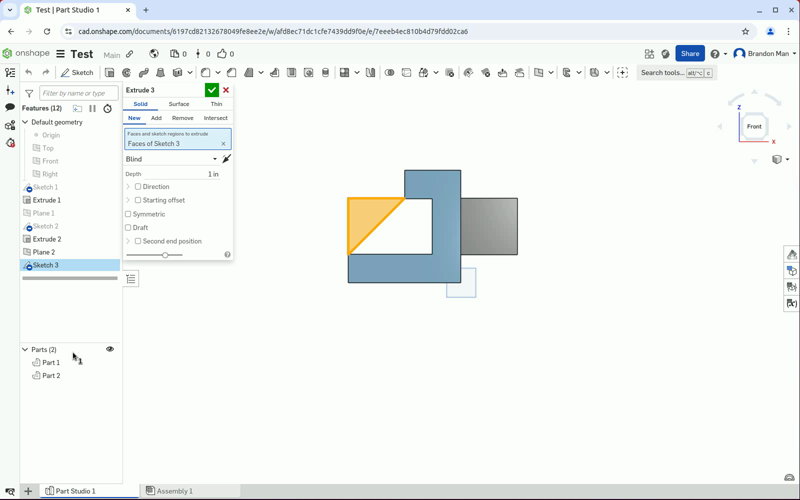
mouse_move(143, 106)
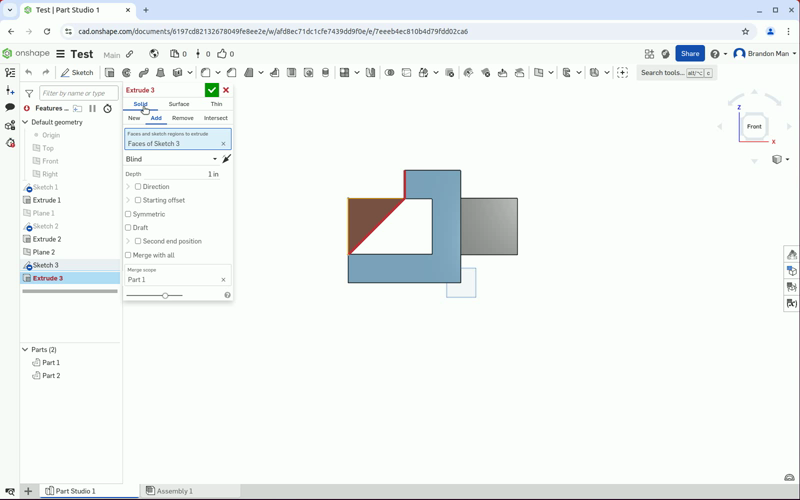
click(143, 106)
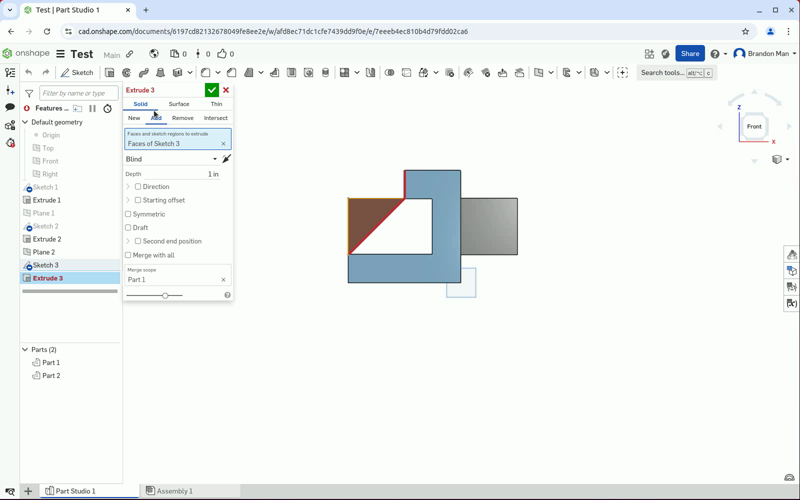
mouse_move(186, 120)
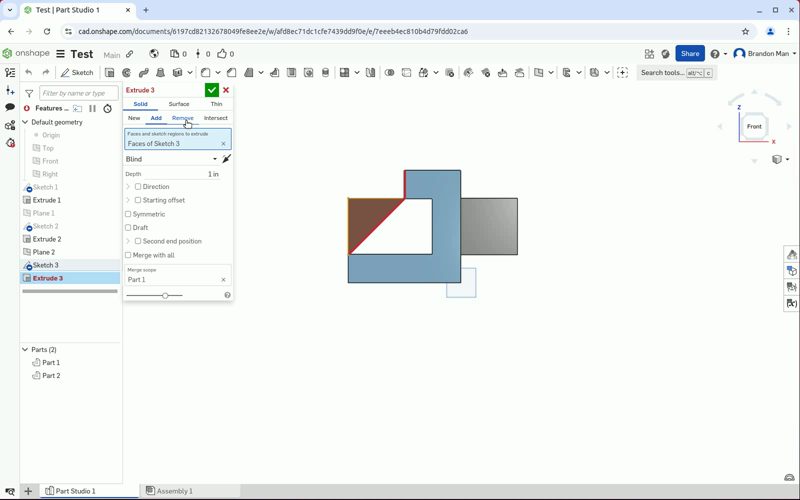
click(186, 120)
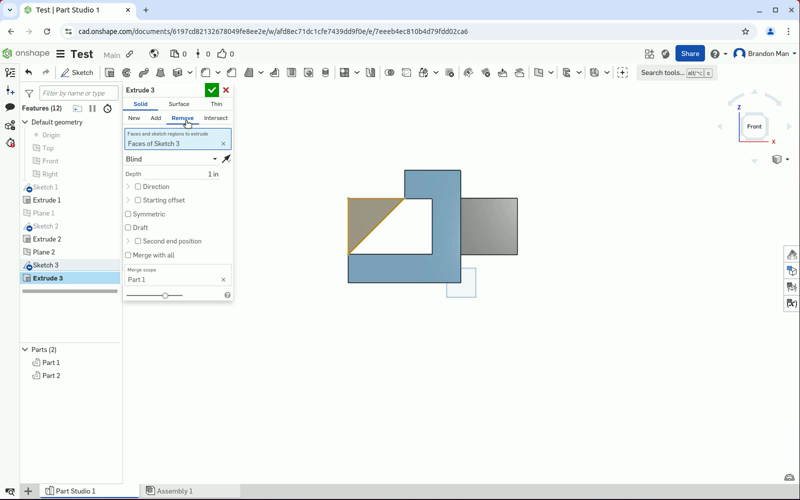
key(tab, 4)
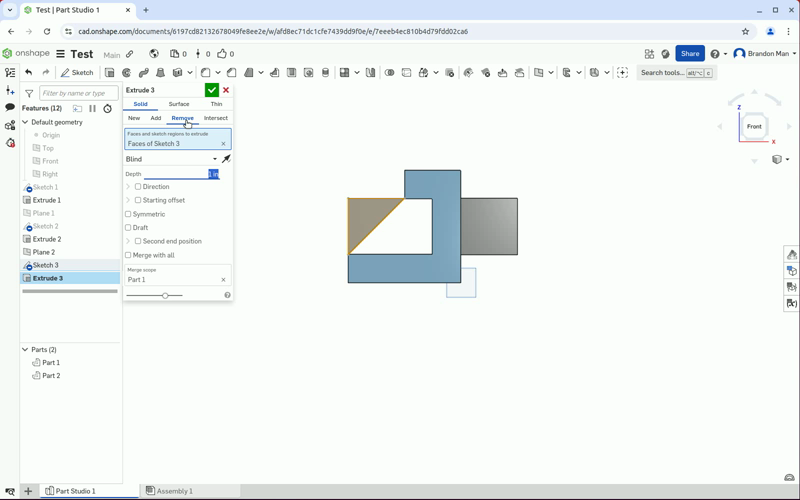
text(24.071)
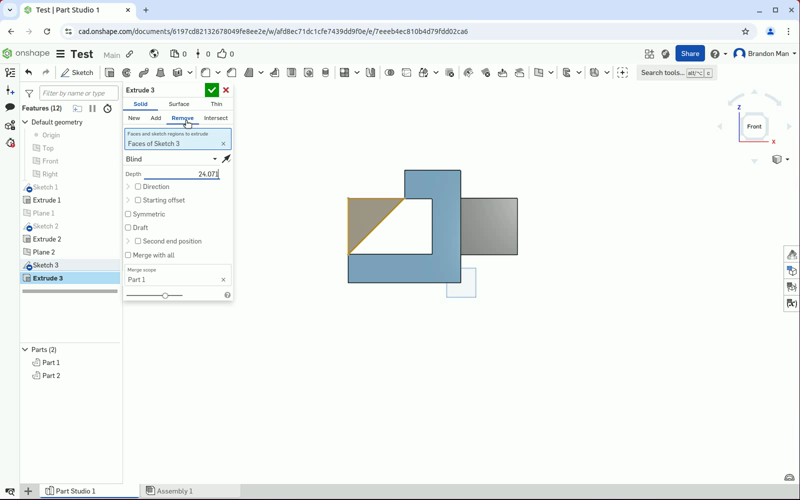
key(tab, 6)
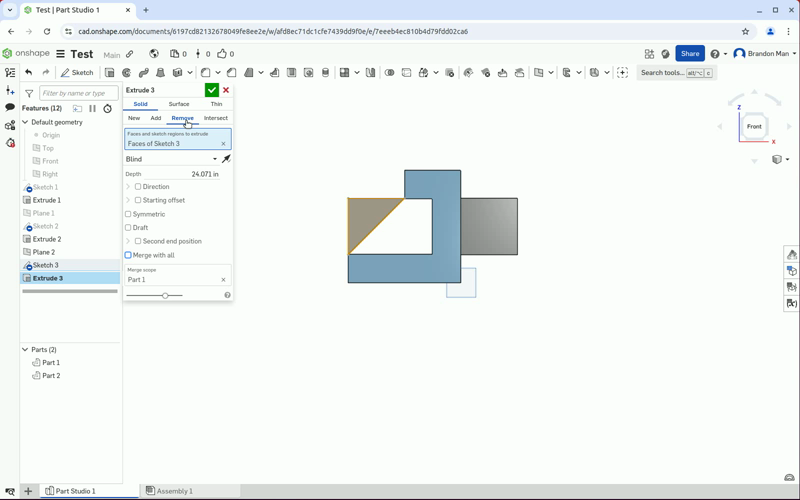
key(space)
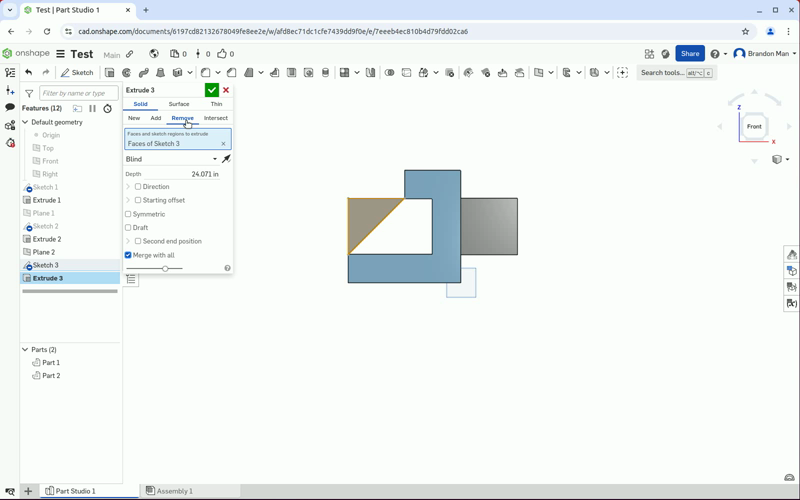
key(enter)
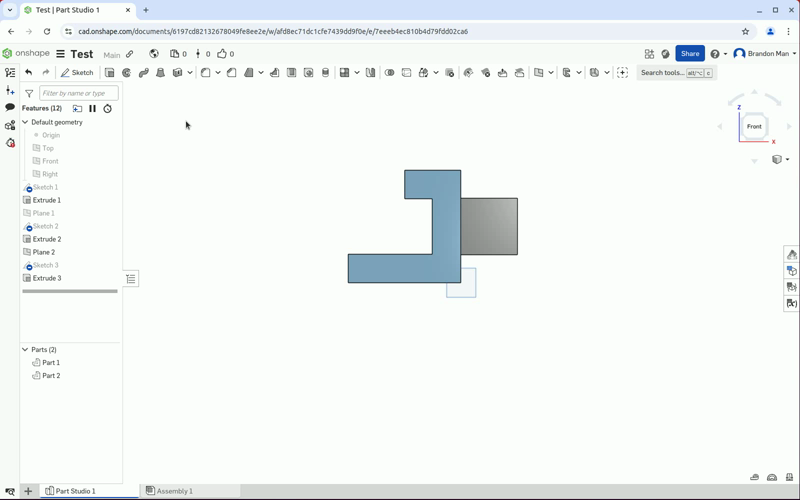
key(shift+h)
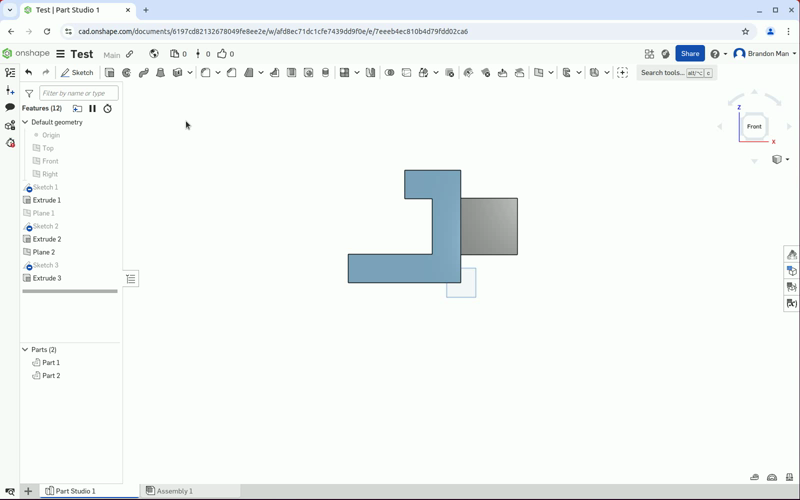
key(shift+h)
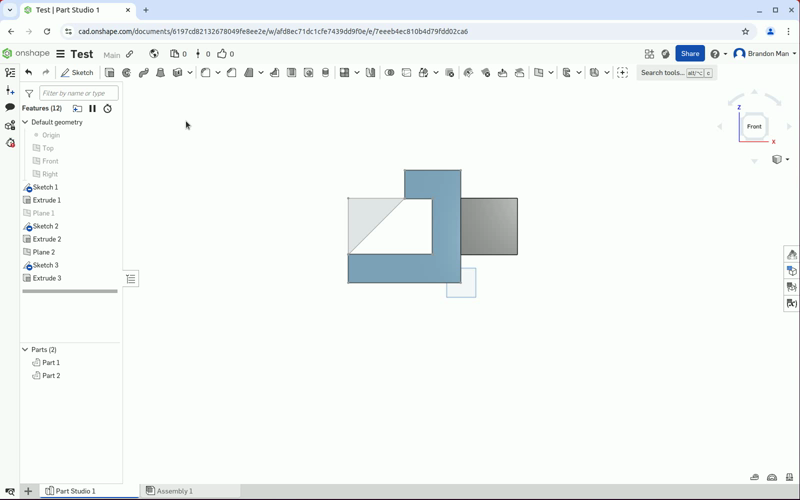
key(shift+7)
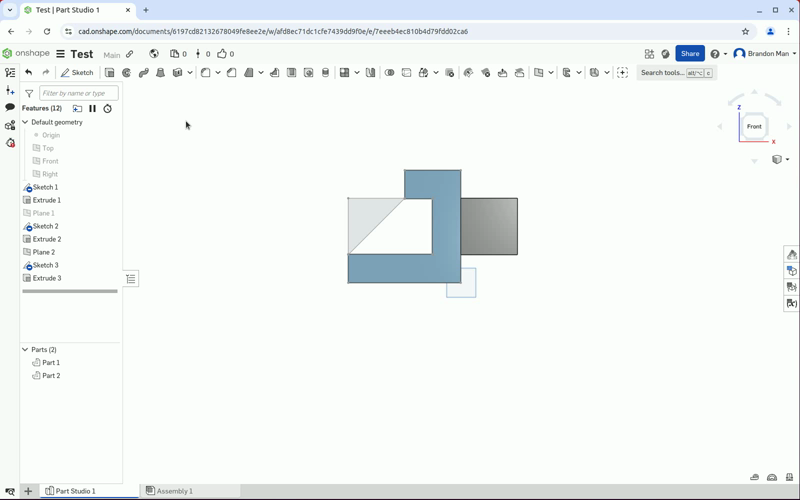
key(left, 2)
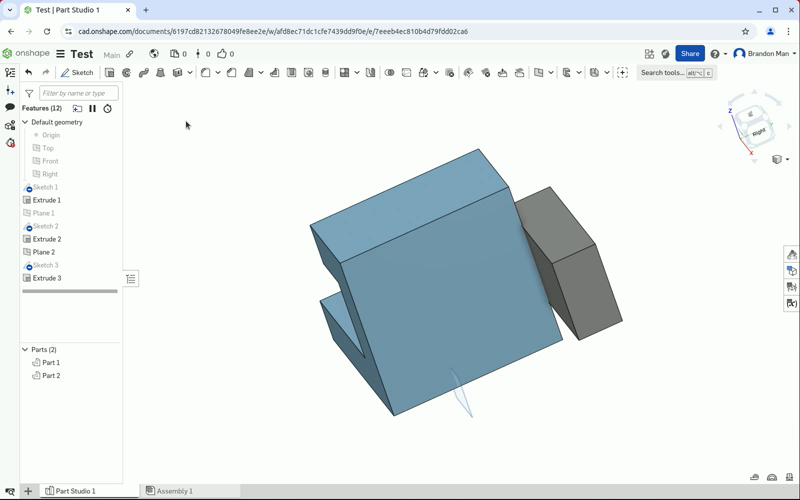
key(down, 2)
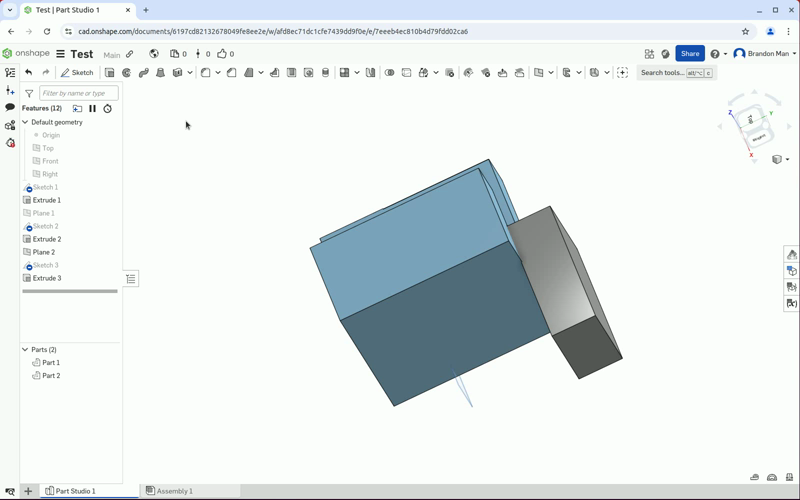
key(up, 2)
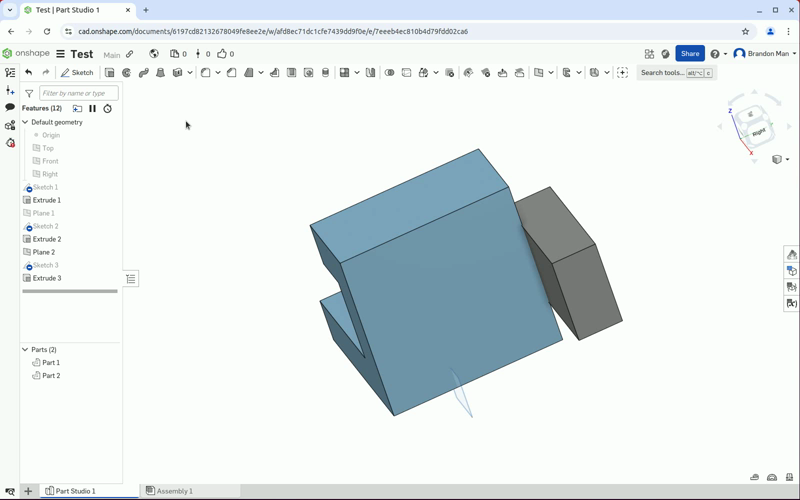
key(right, 2)
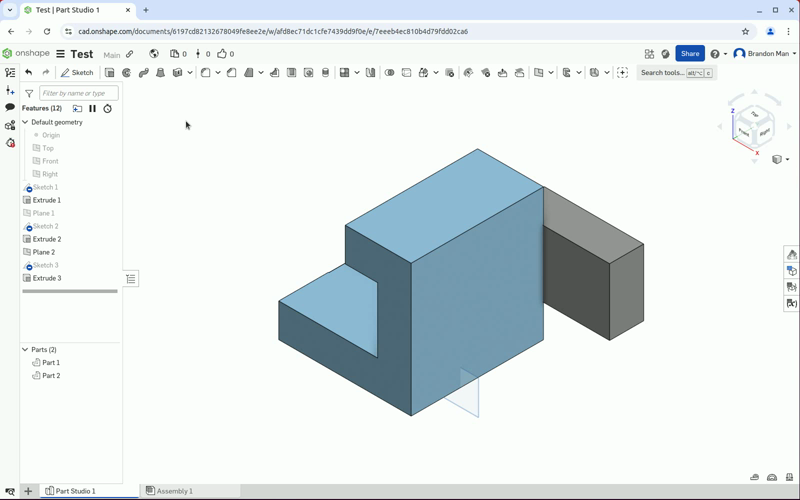
mouse_move(73, 189)
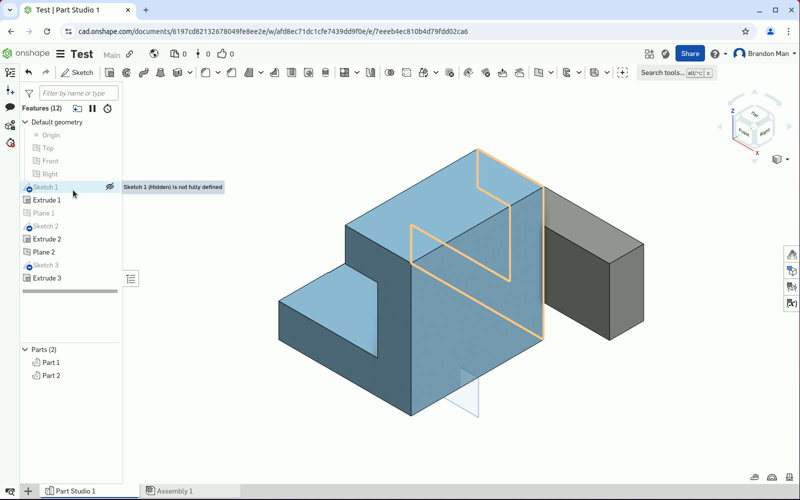
click(73, 189)